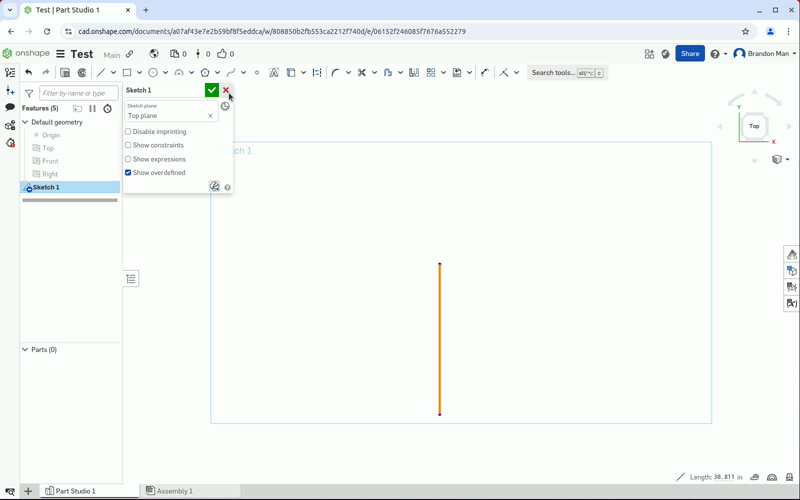
key(shift+h)
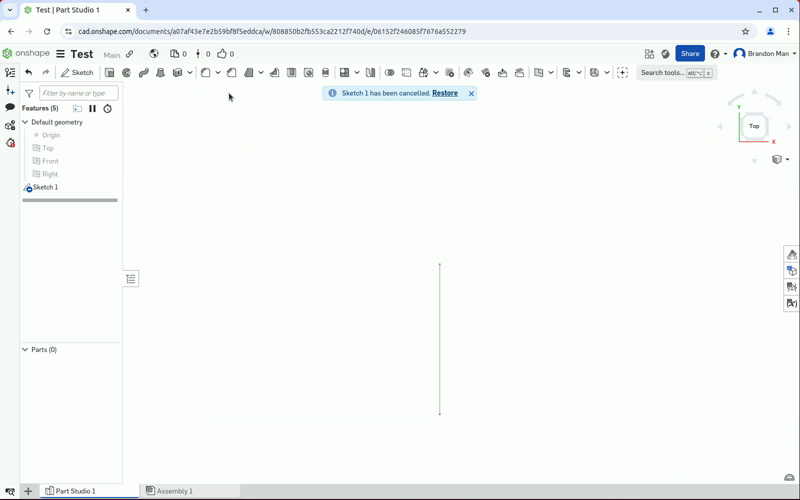
key(shift+s)
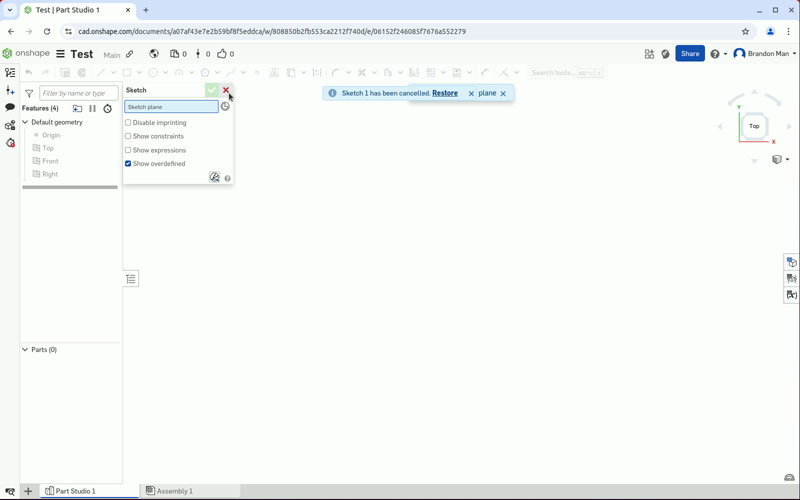
mouse_move(73, 150)
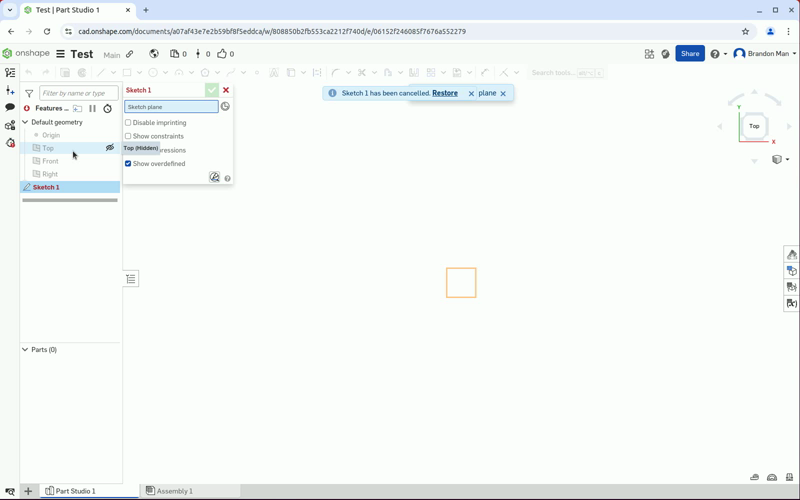
click(73, 150)
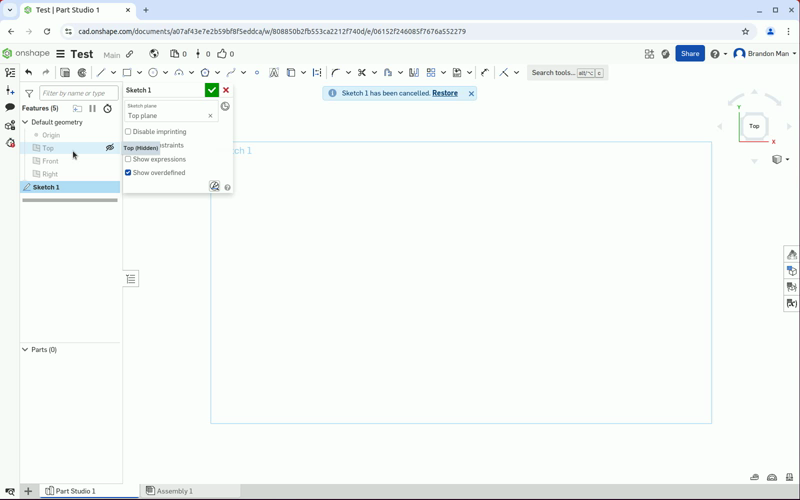
mouse_move(73, 352)
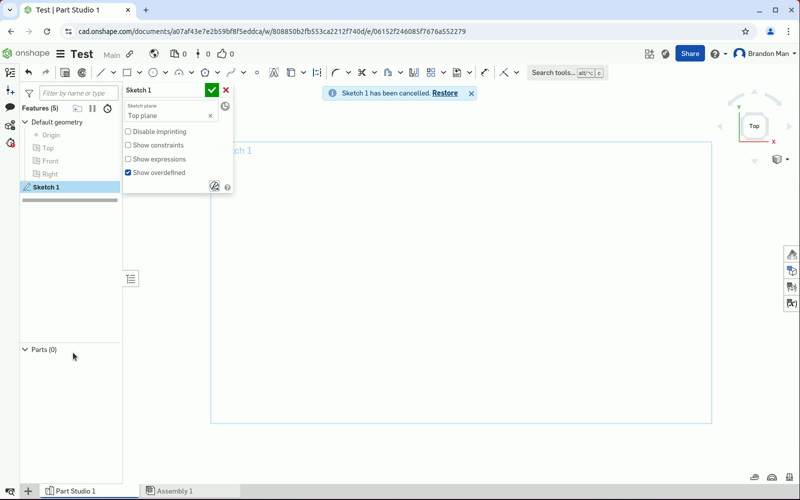
key(y)
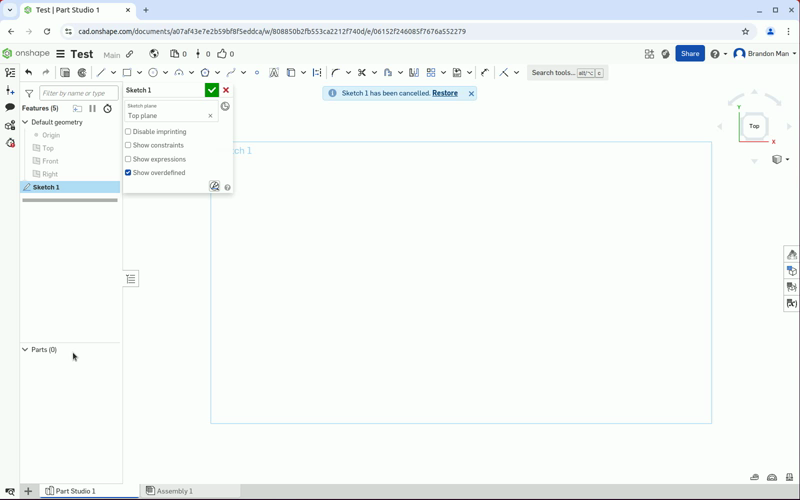
key(c)
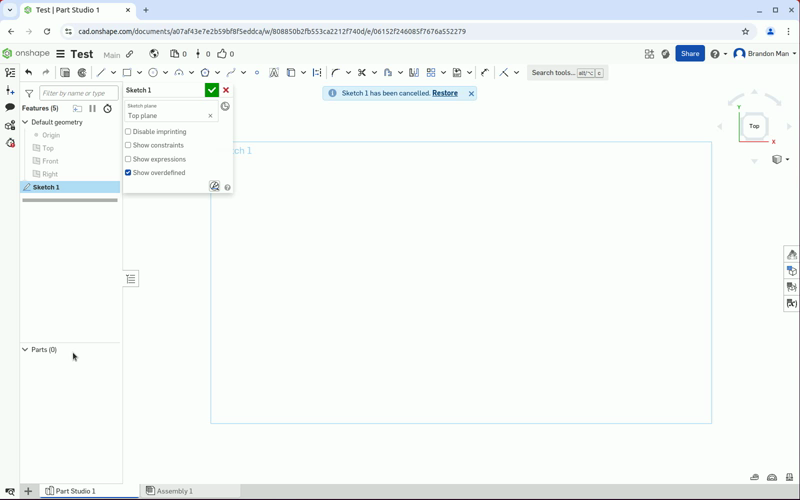
key_down(shift)
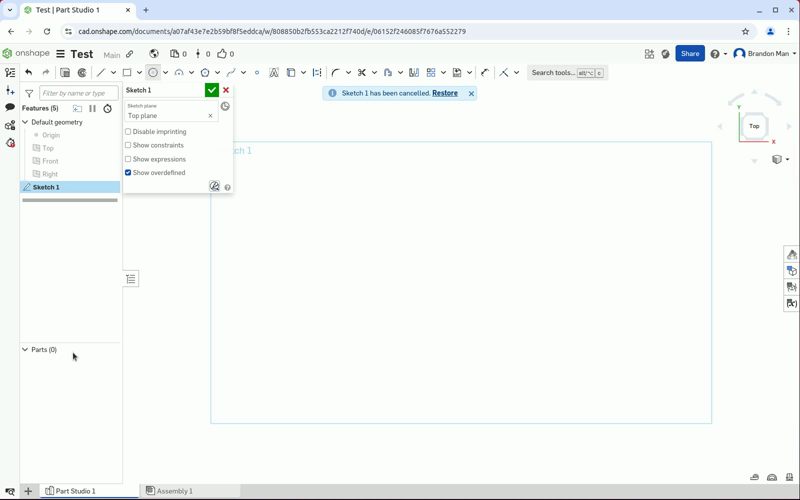
mouse_move(461, 282)
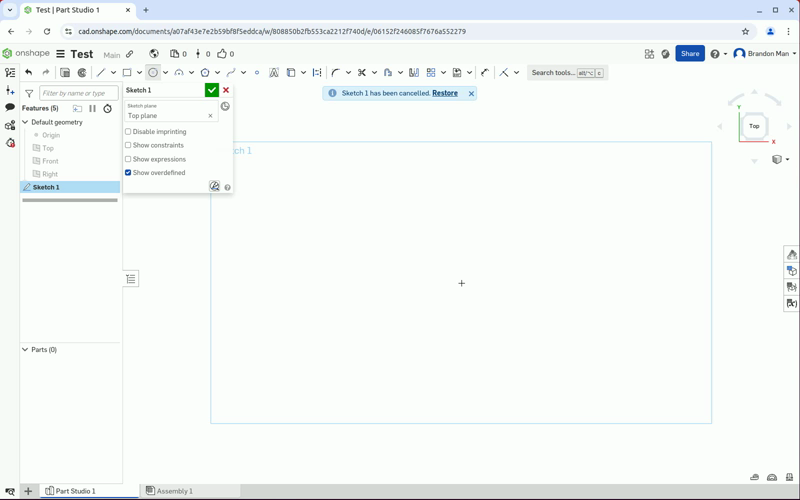
click(461, 282)
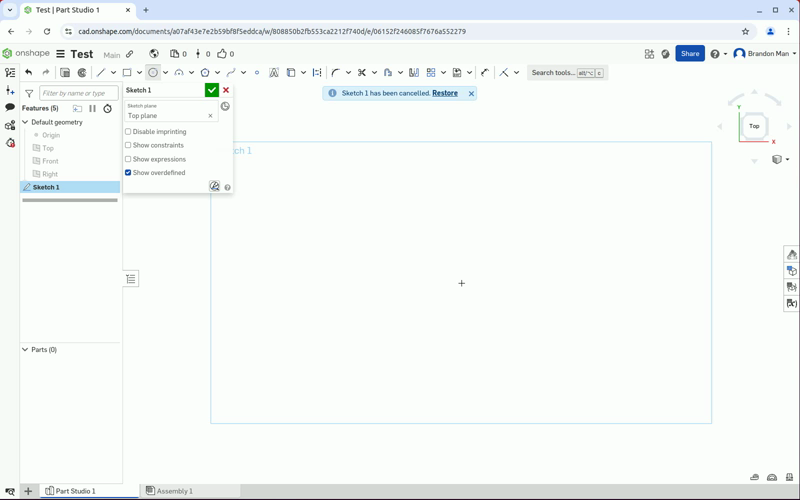
key_up(shift)
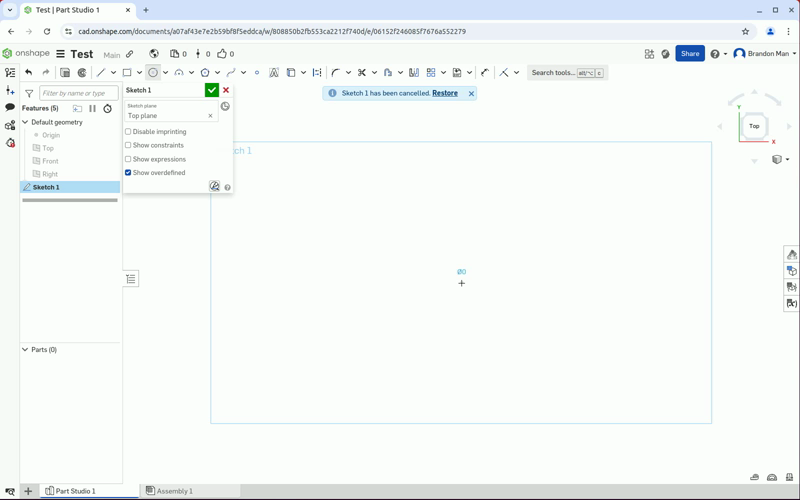
mouse_move(464, 282)
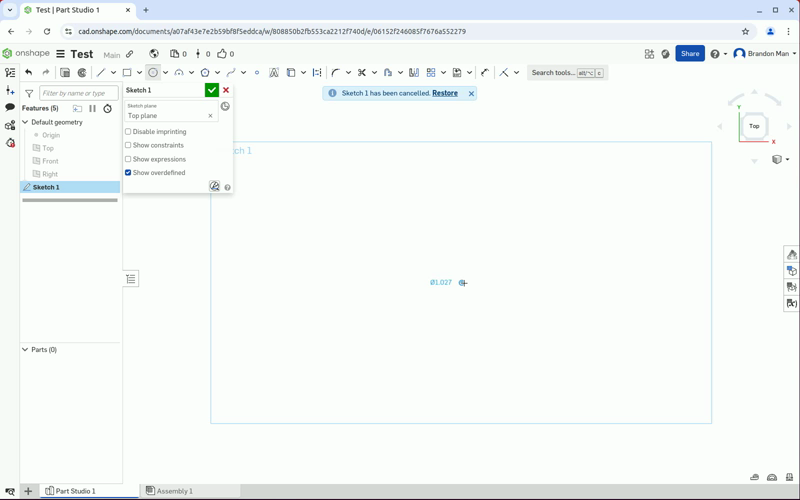
scroll(6)
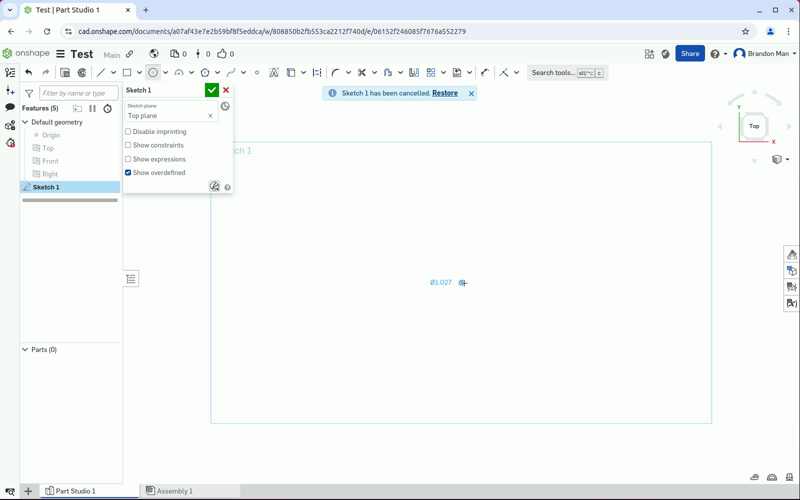
scroll(6)
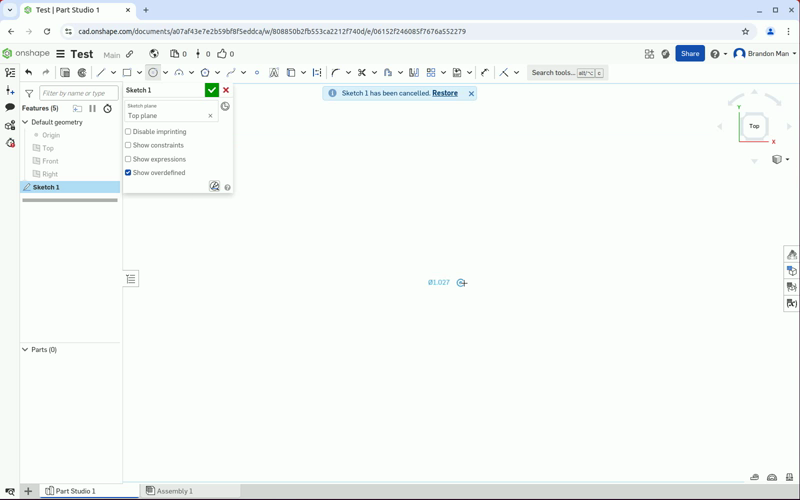
scroll(6)
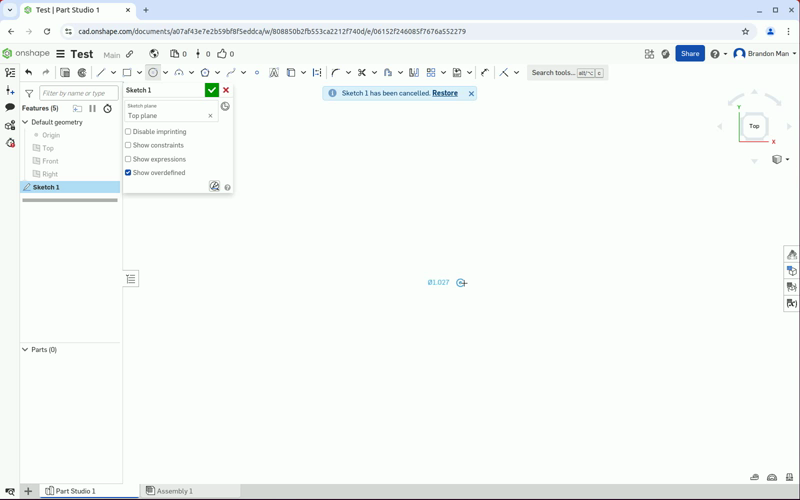
scroll(6)
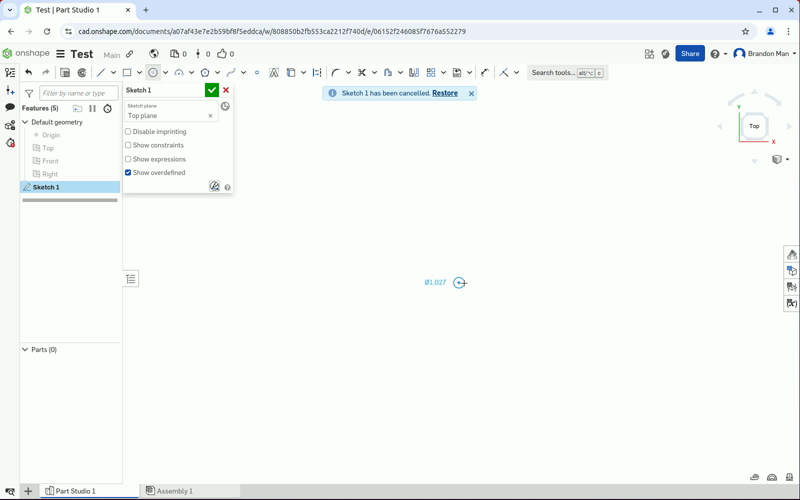
scroll(6)
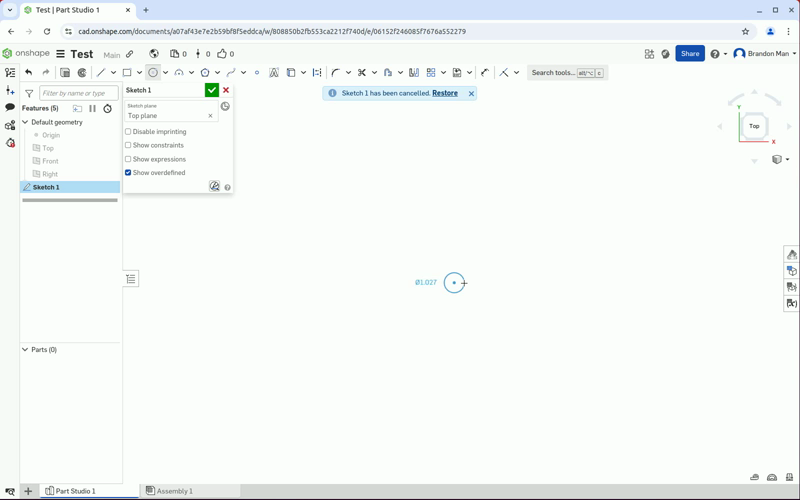
scroll(6)
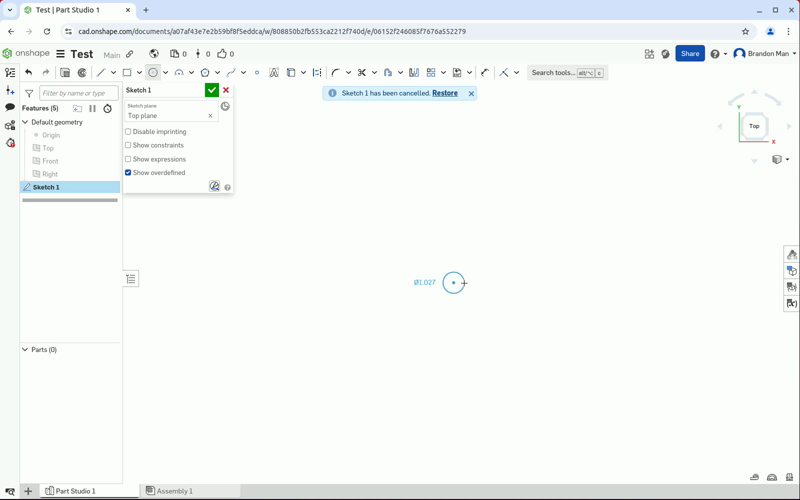
scroll(6)
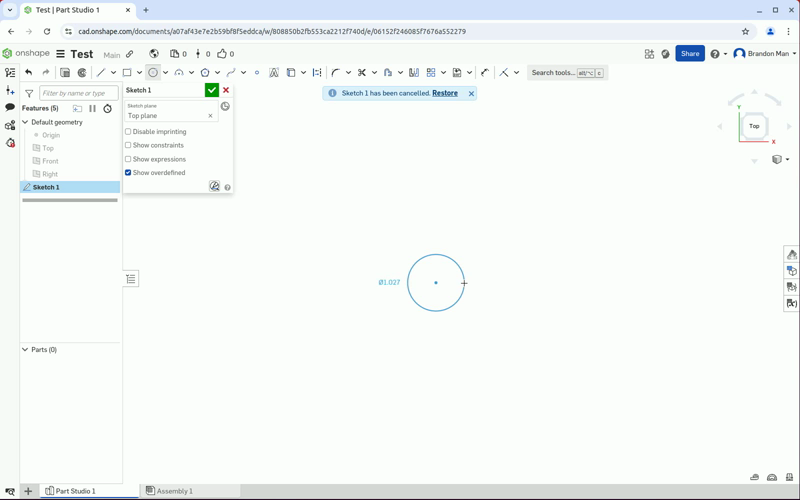
click(464, 282)
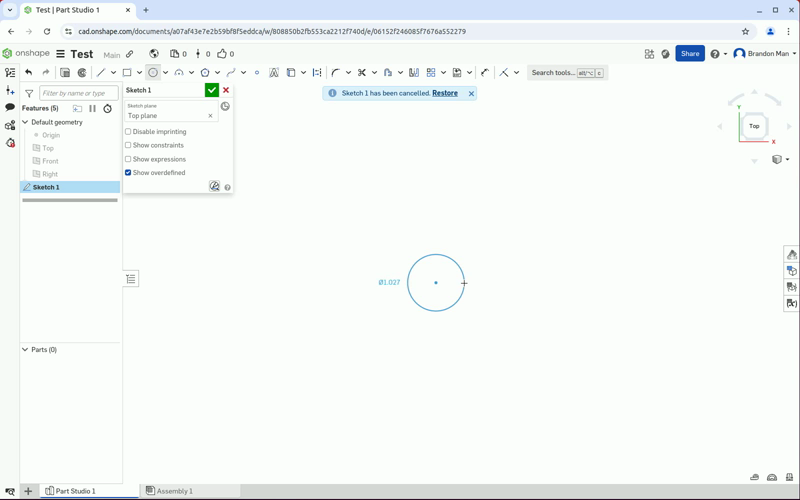
scroll(-6)
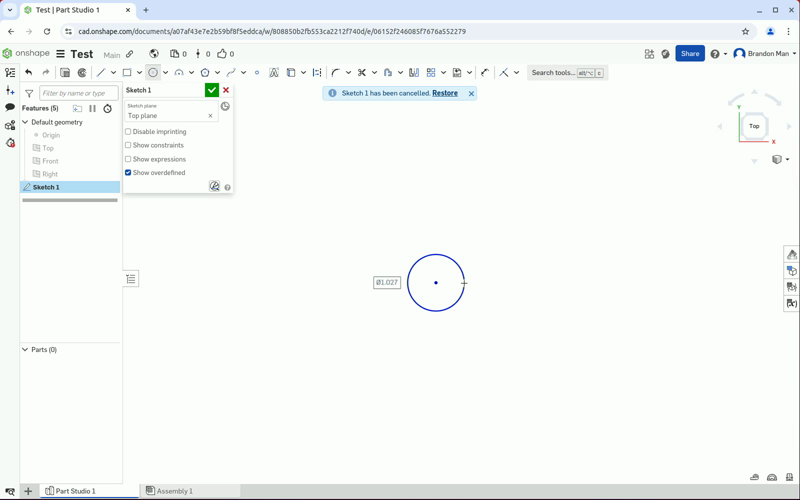
scroll(-6)
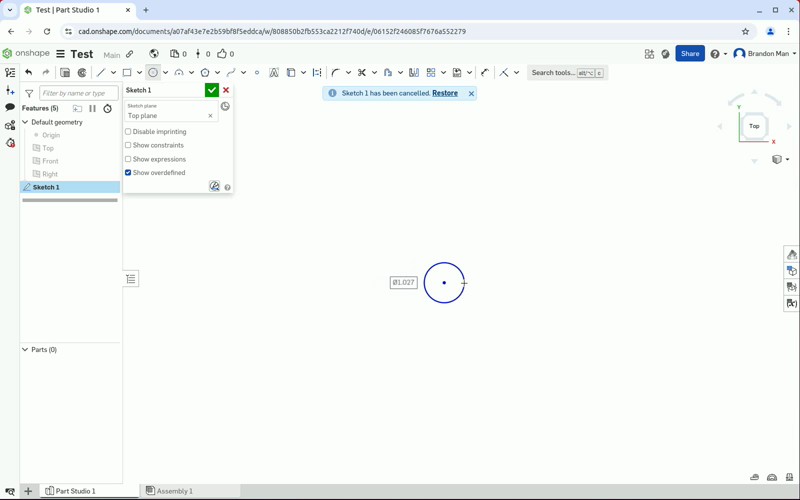
scroll(-6)
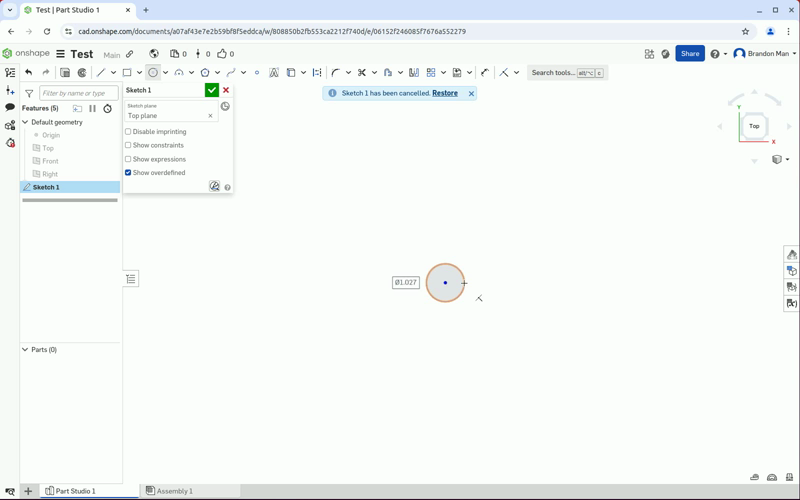
scroll(-6)
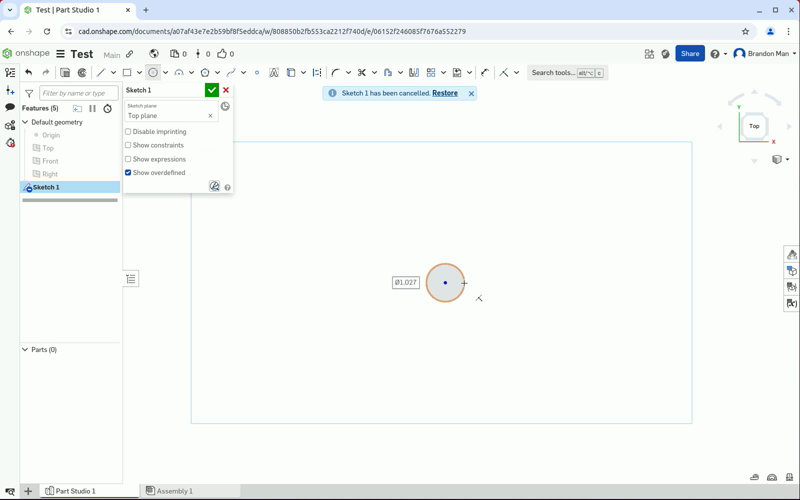
scroll(-6)
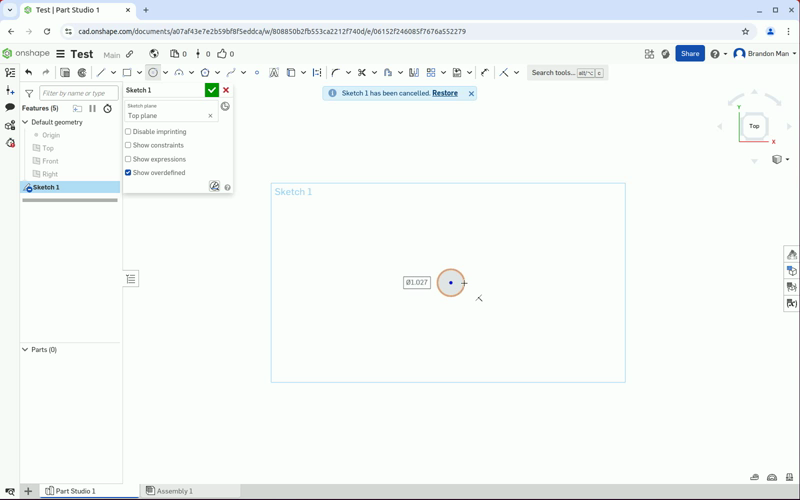
scroll(-6)
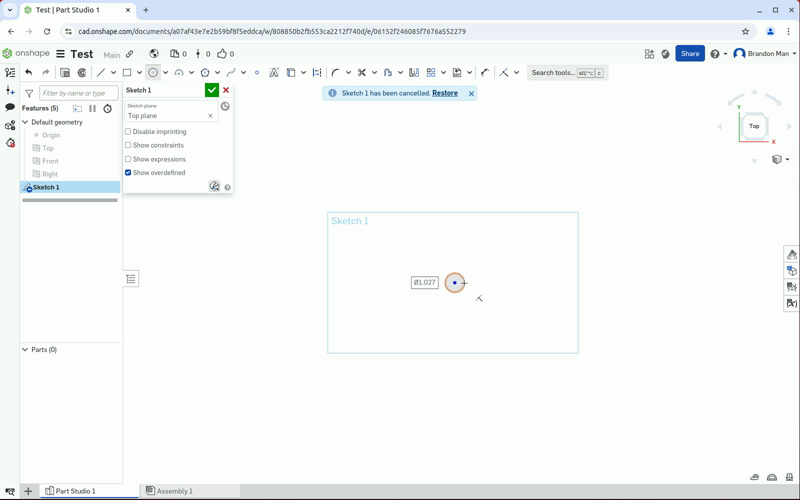
scroll(-6)
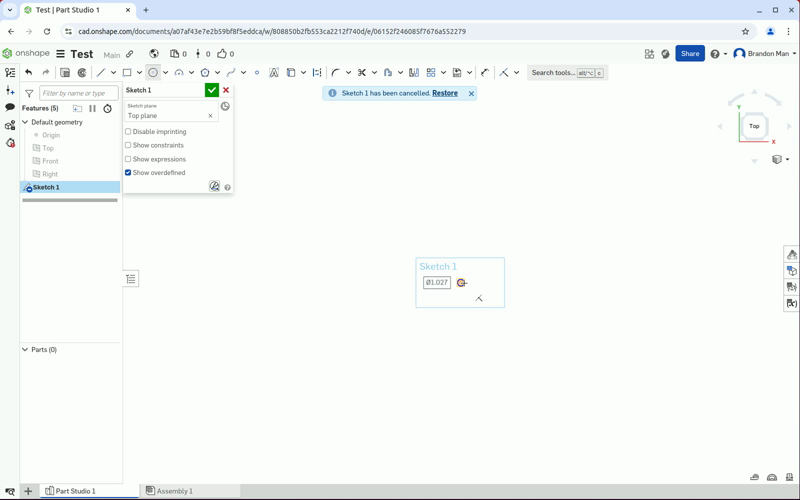
key(esc)
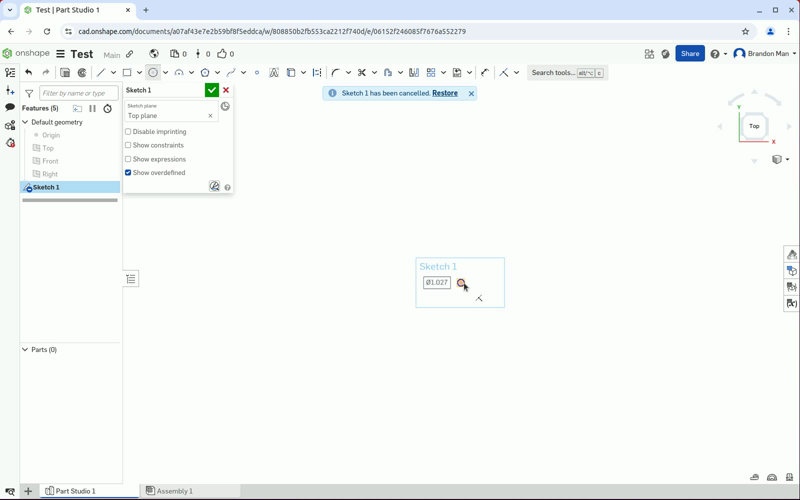
key(c)
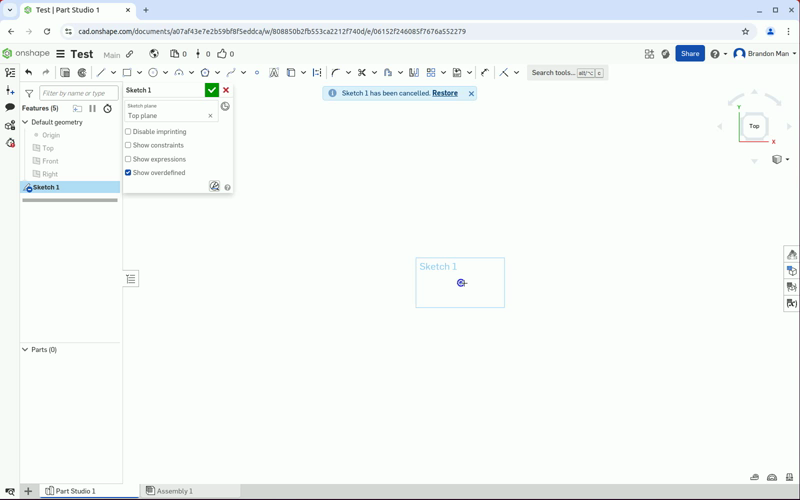
key_down(shift)
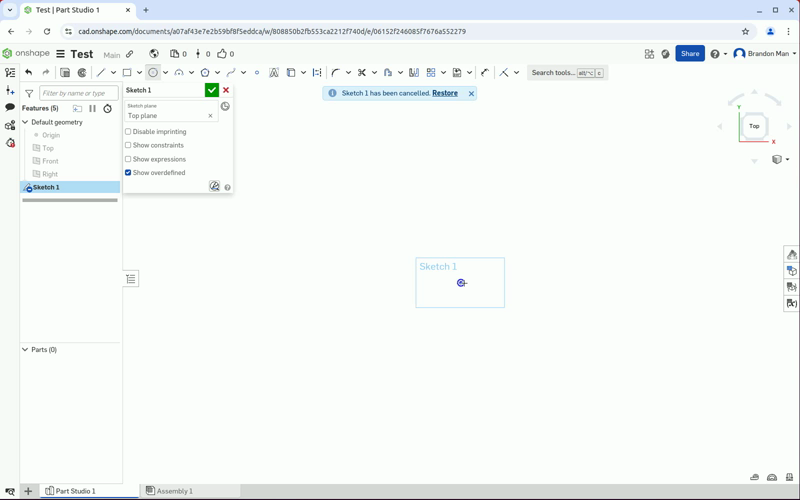
mouse_move(461, 282)
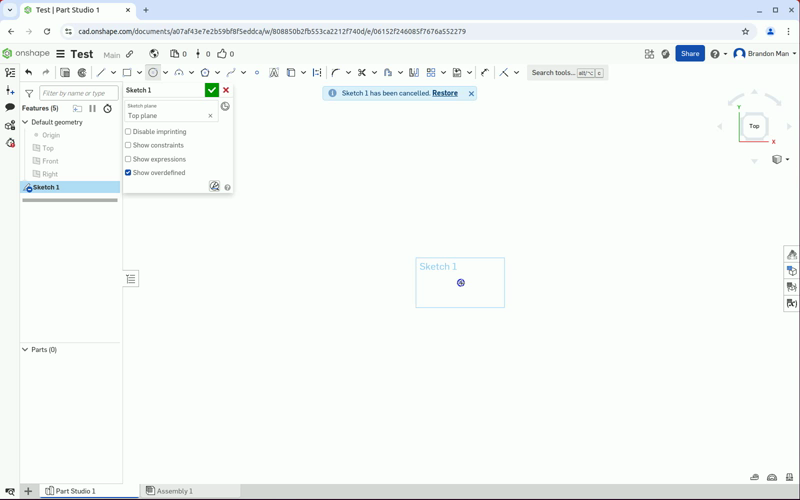
scroll(6)
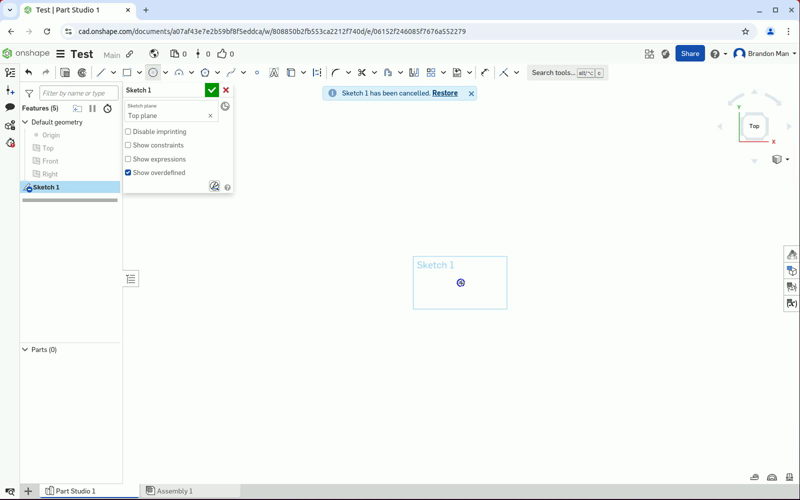
scroll(6)
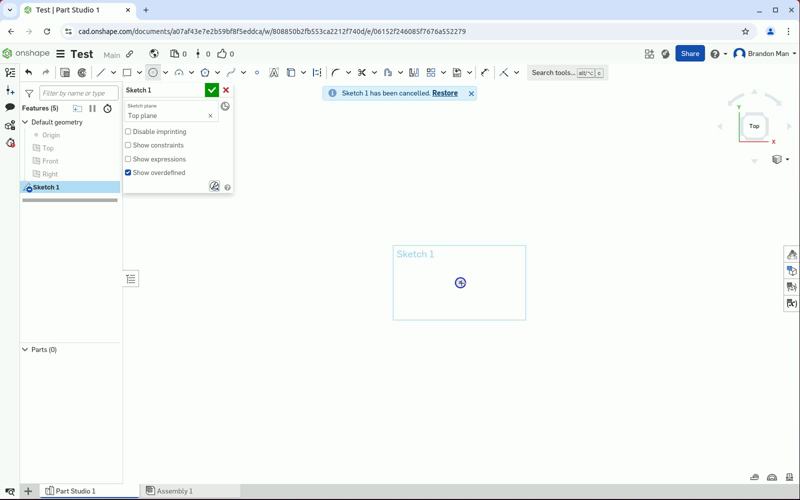
scroll(6)
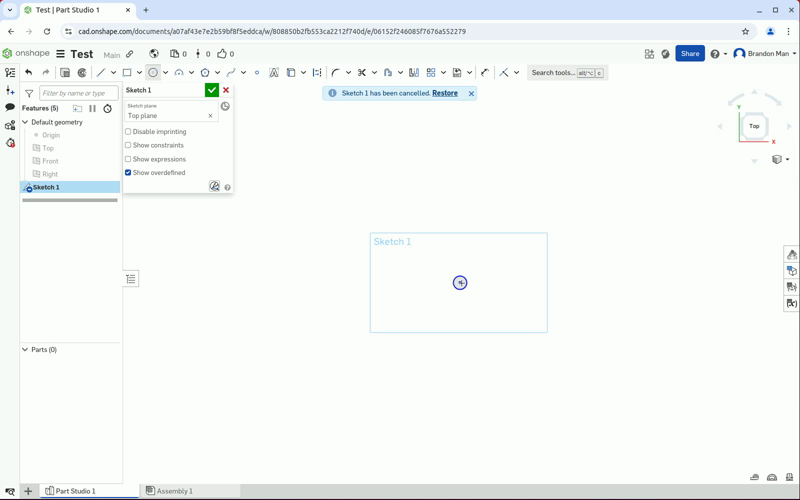
scroll(6)
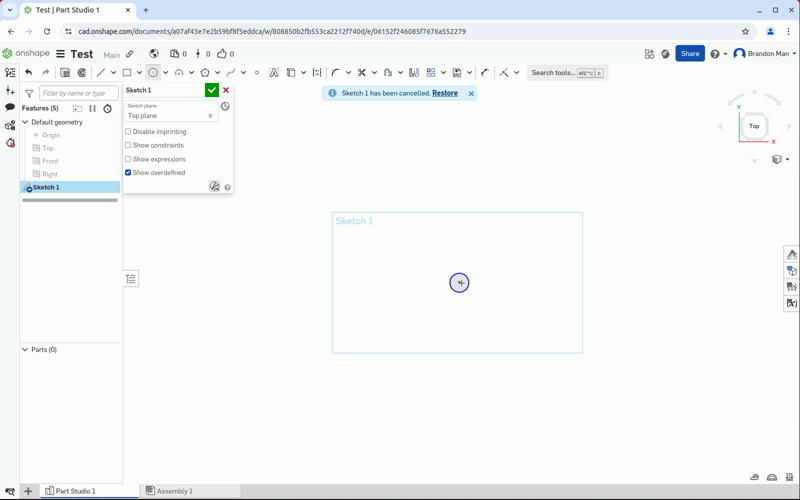
scroll(6)
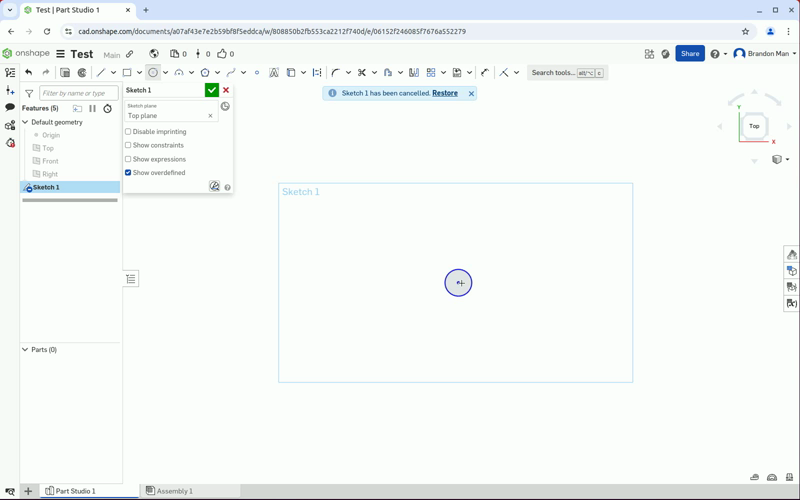
scroll(6)
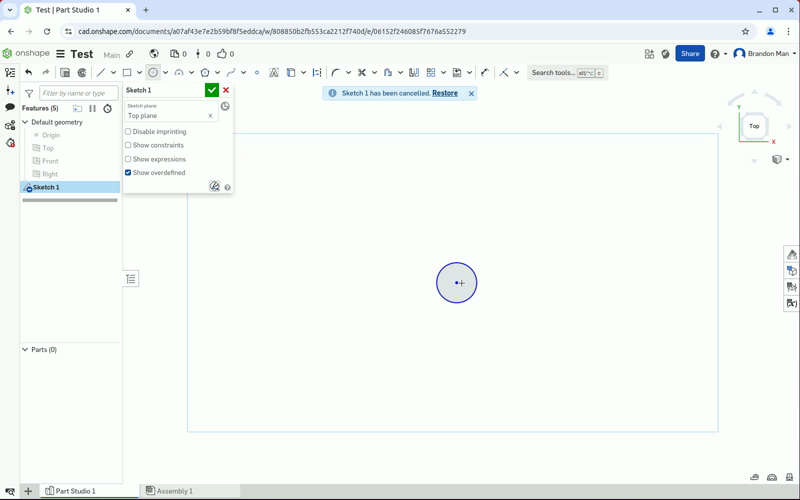
scroll(6)
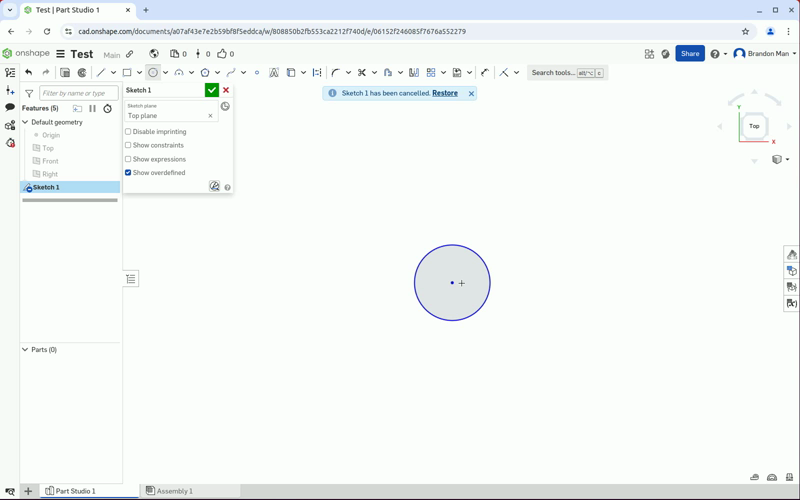
click(461, 282)
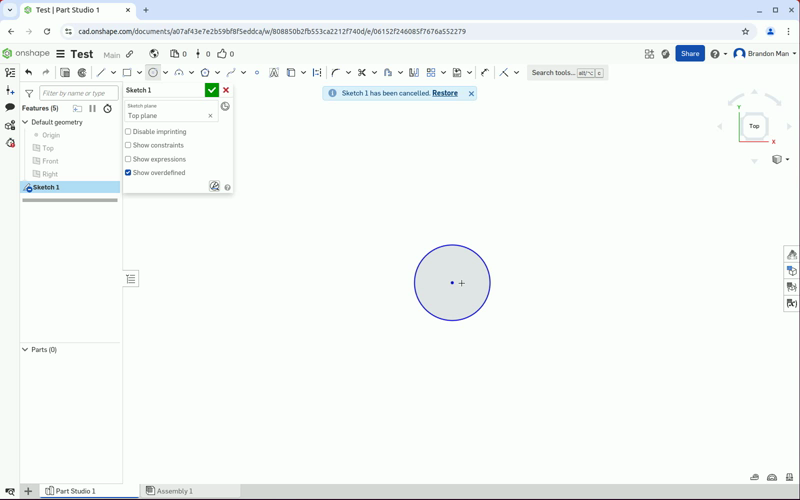
scroll(-6)
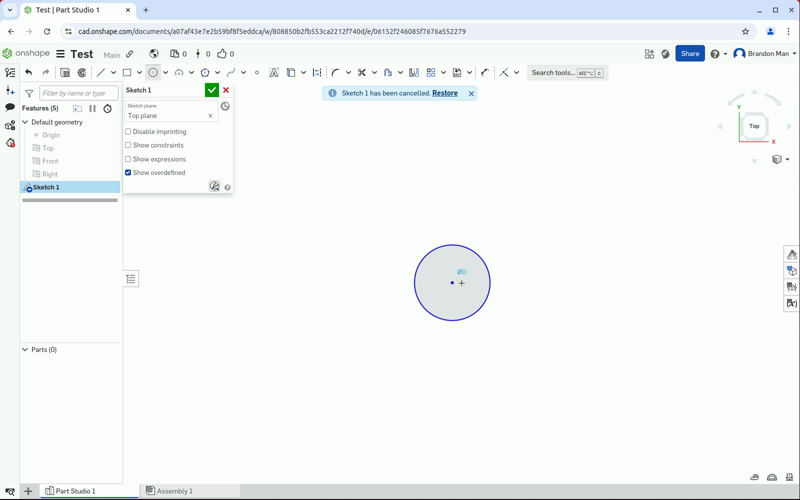
scroll(-6)
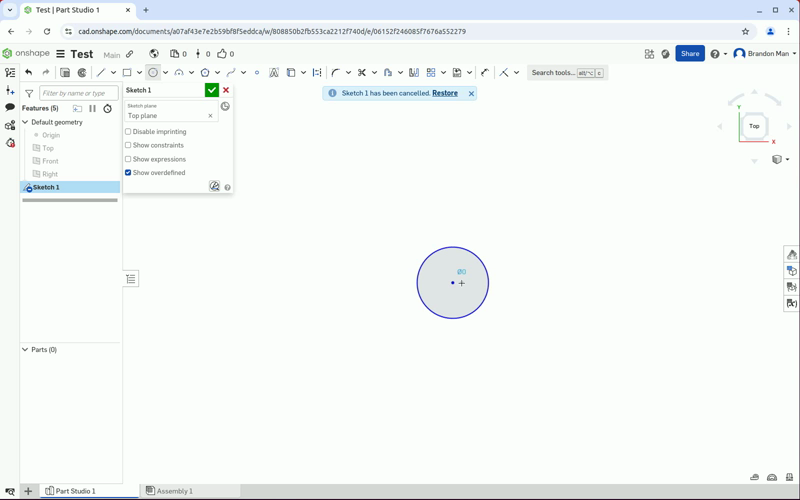
scroll(-6)
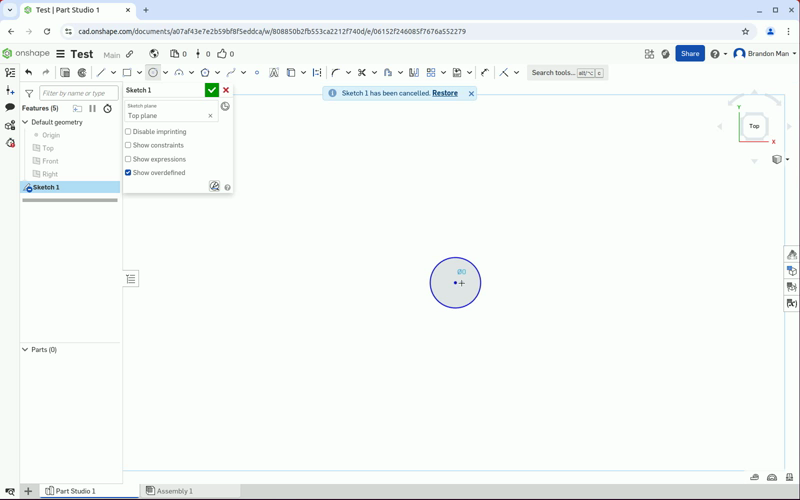
scroll(-6)
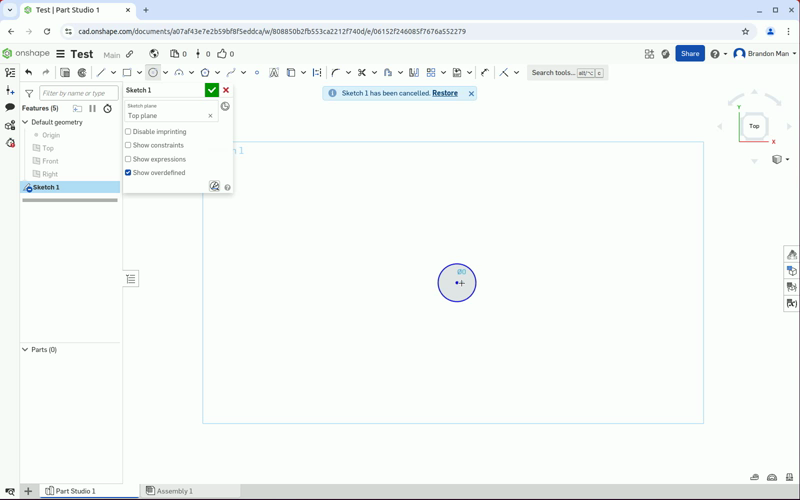
scroll(-6)
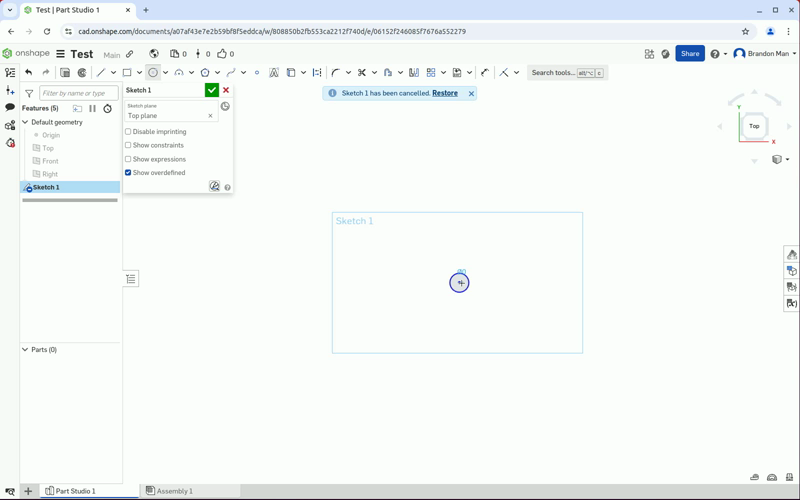
scroll(-6)
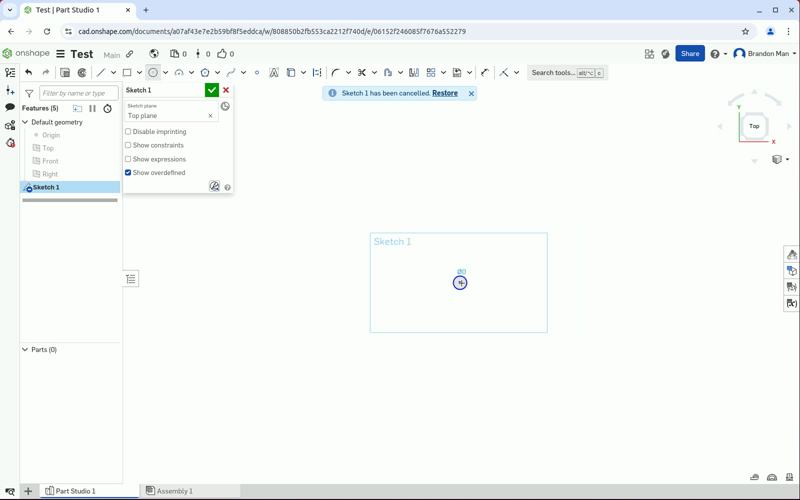
scroll(-6)
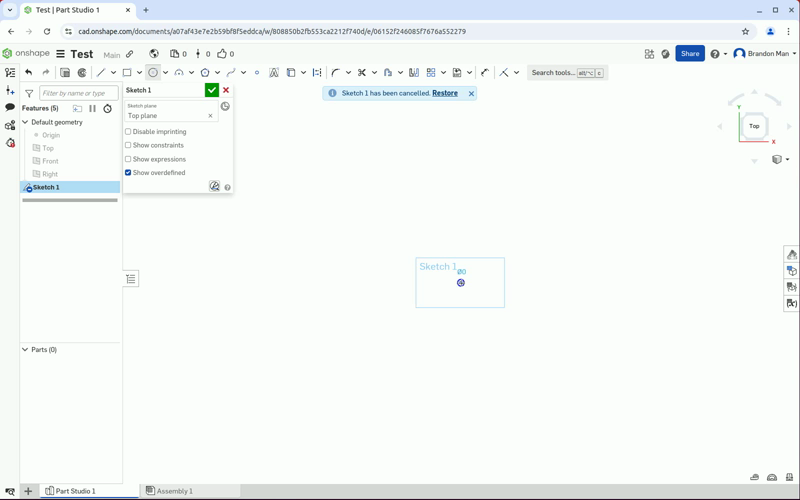
key_up(shift)
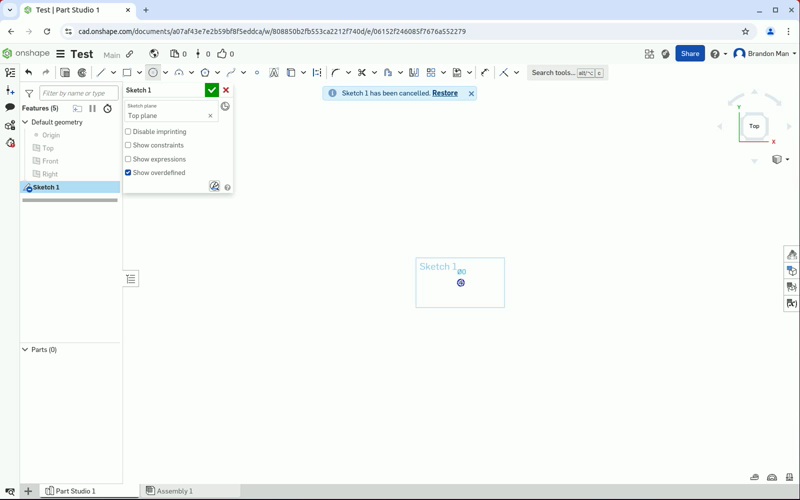
mouse_move(464, 282)
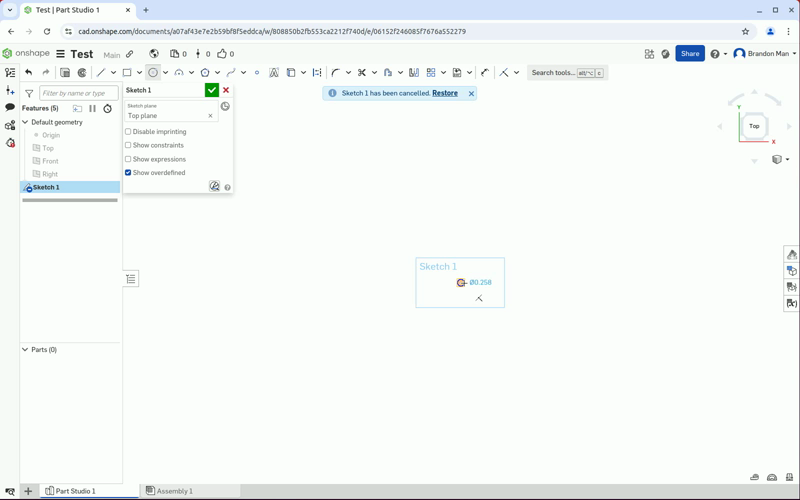
scroll(6)
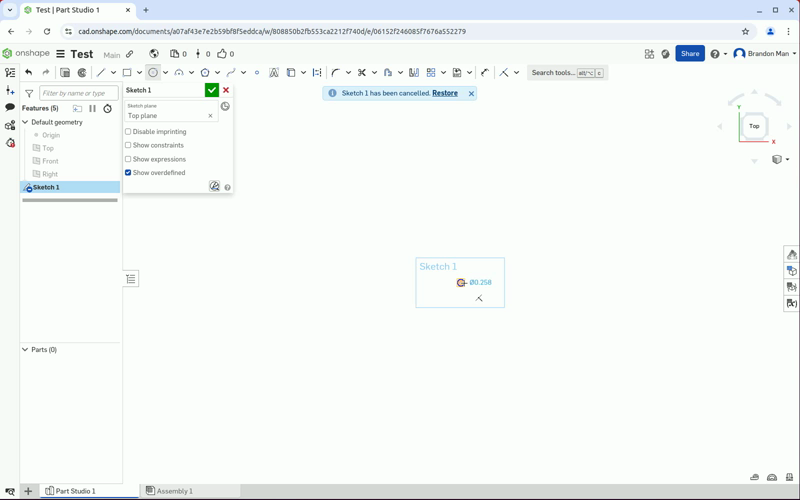
scroll(6)
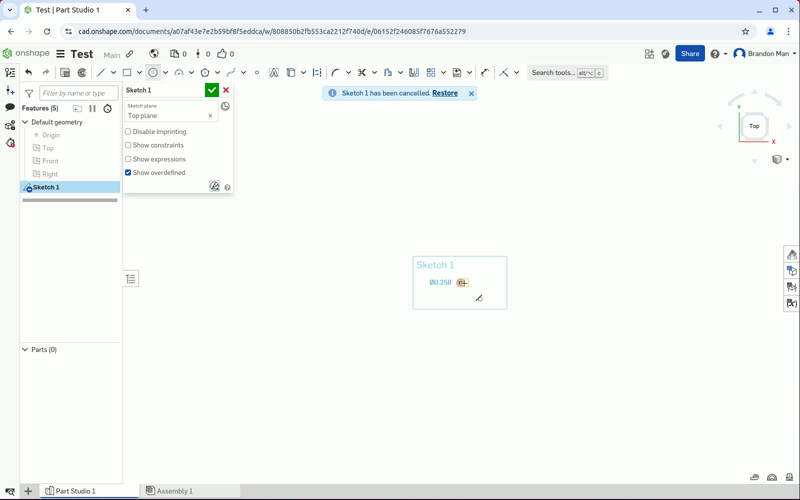
scroll(6)
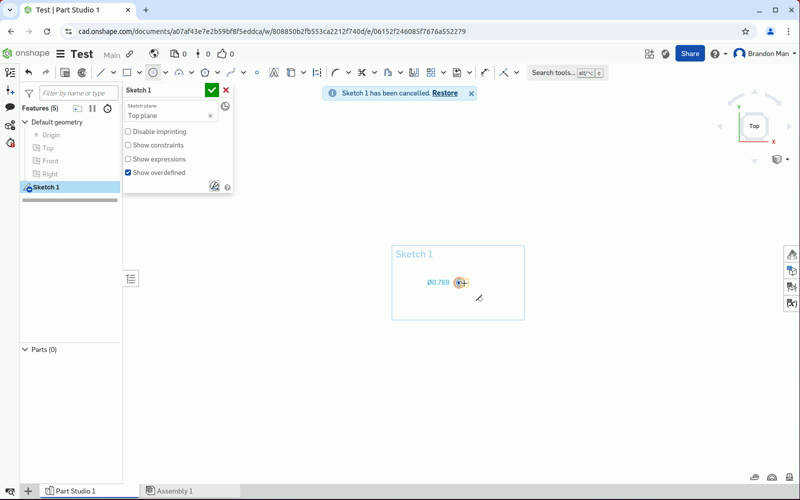
scroll(6)
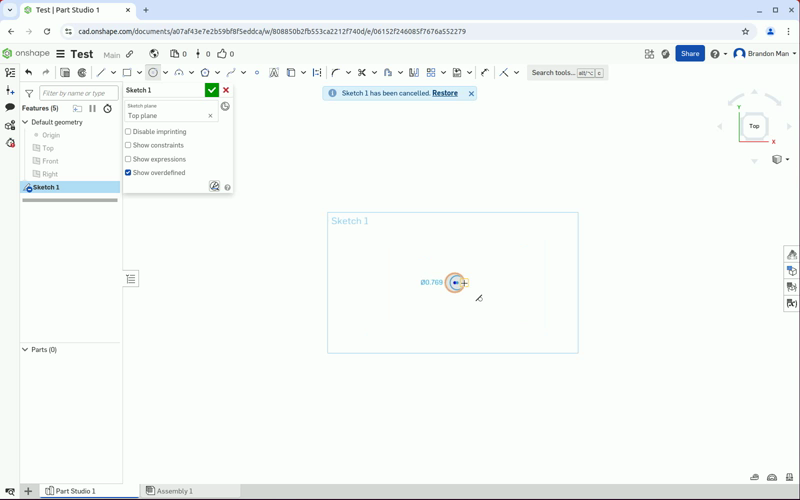
scroll(6)
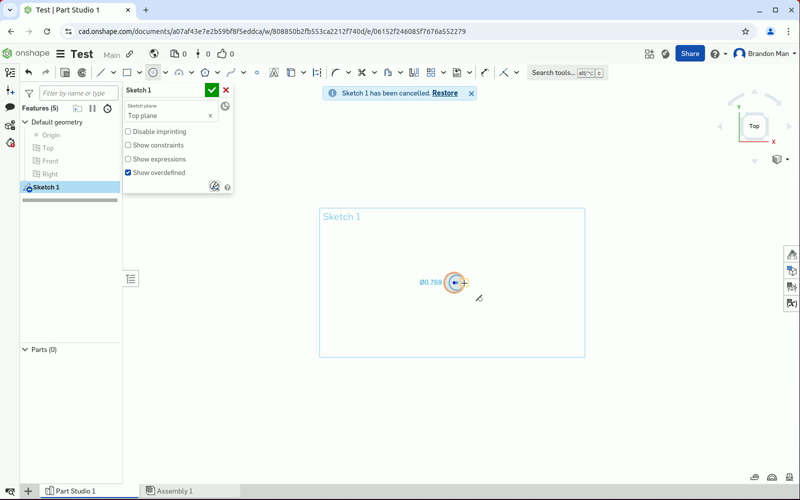
scroll(6)
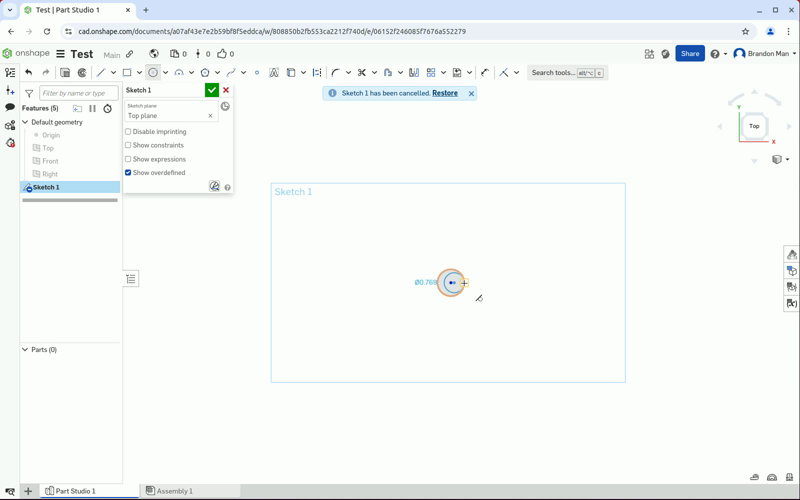
scroll(6)
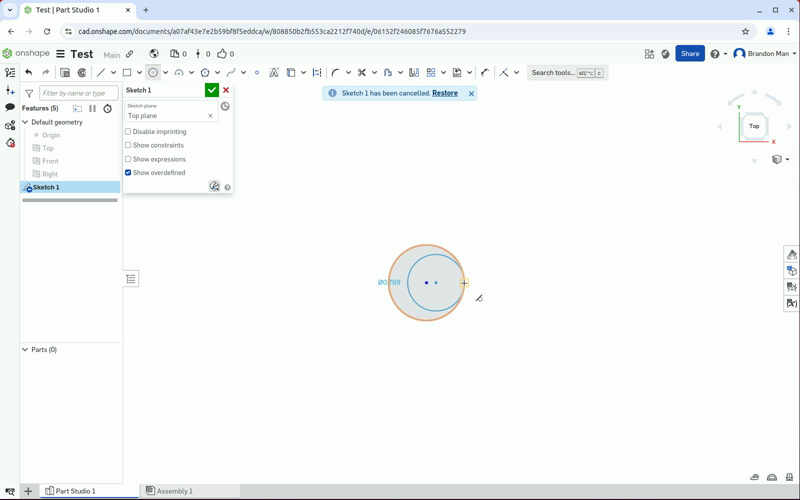
click(464, 282)
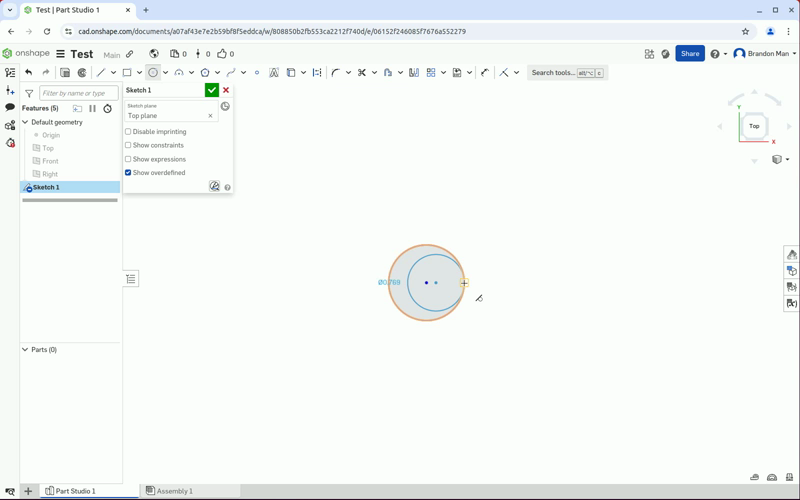
scroll(-6)
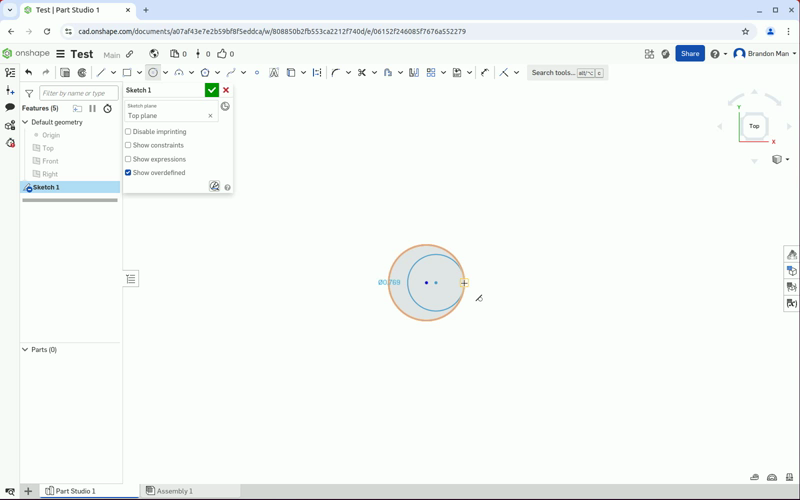
scroll(-6)
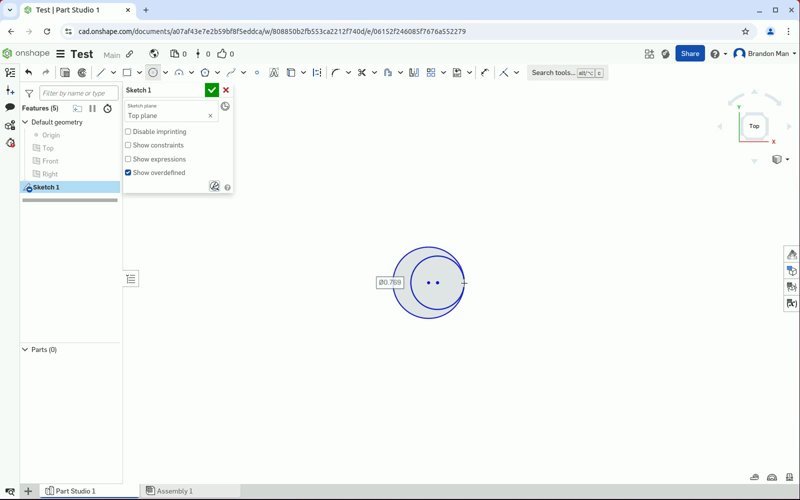
scroll(-6)
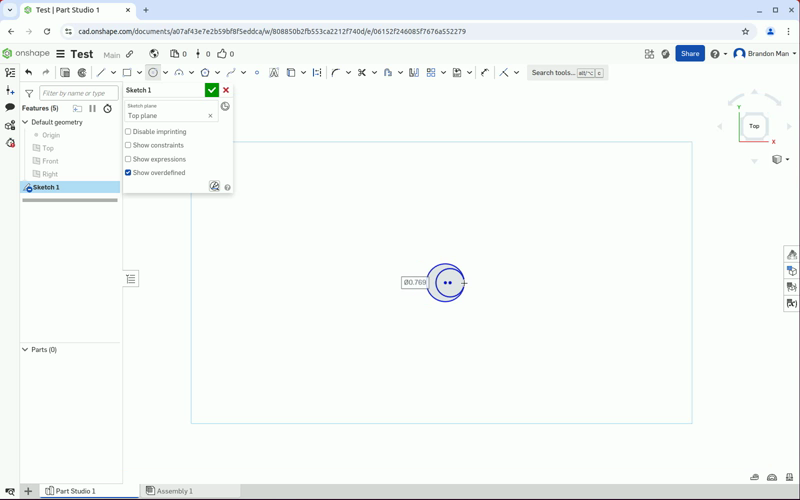
scroll(-6)
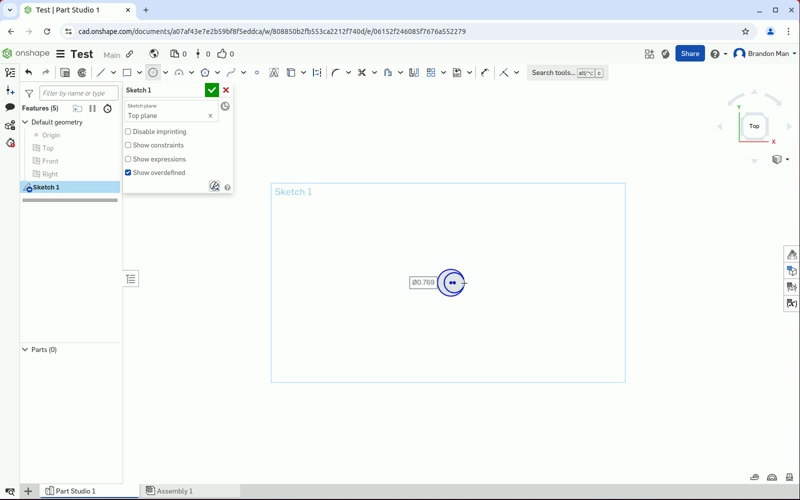
scroll(-6)
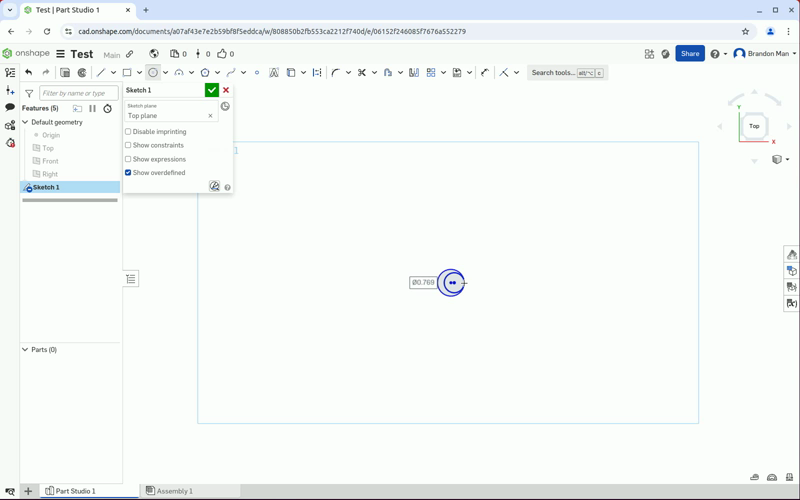
scroll(-6)
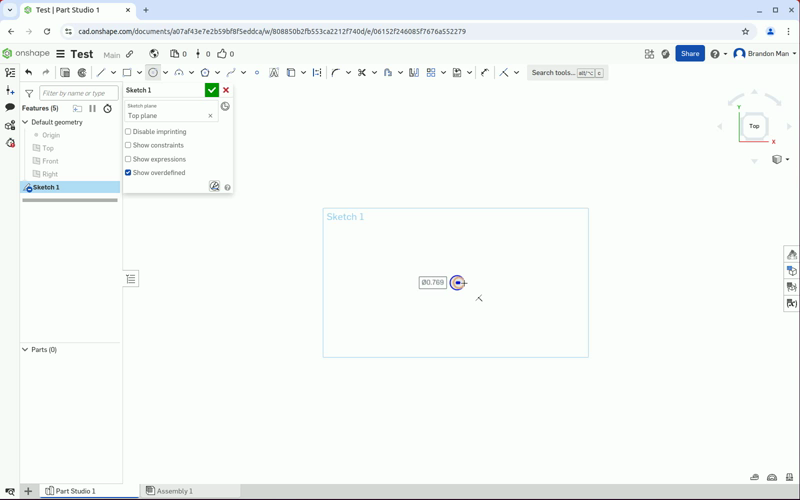
scroll(-6)
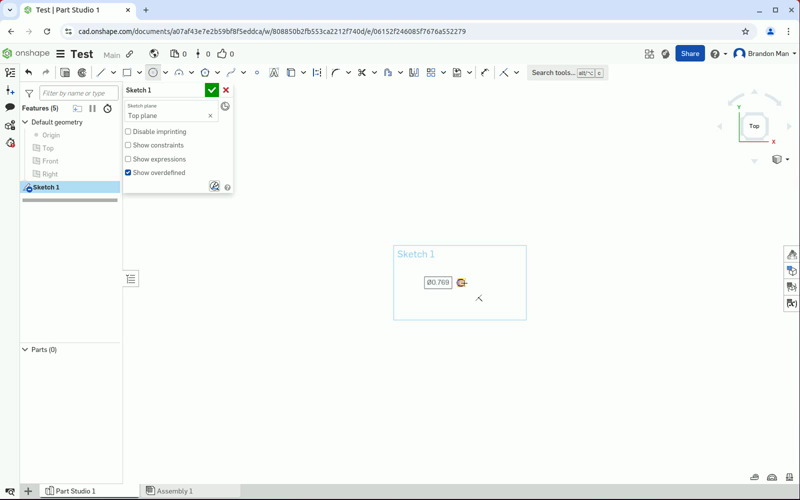
key(esc)
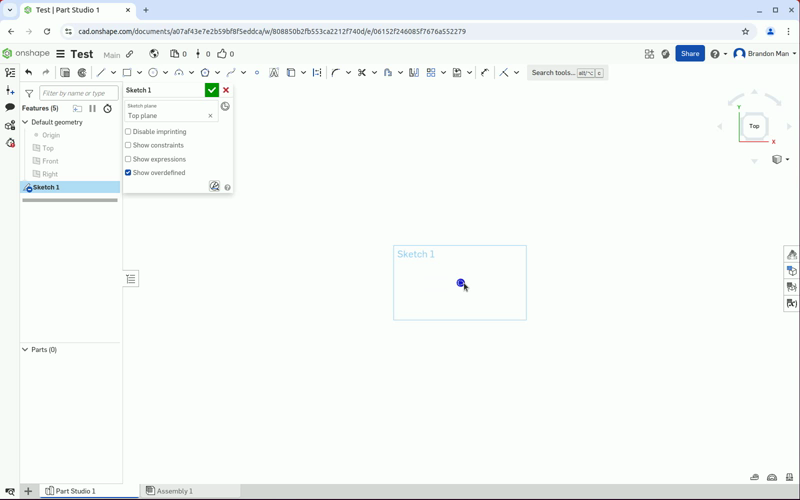
mouse_move(461, 284)
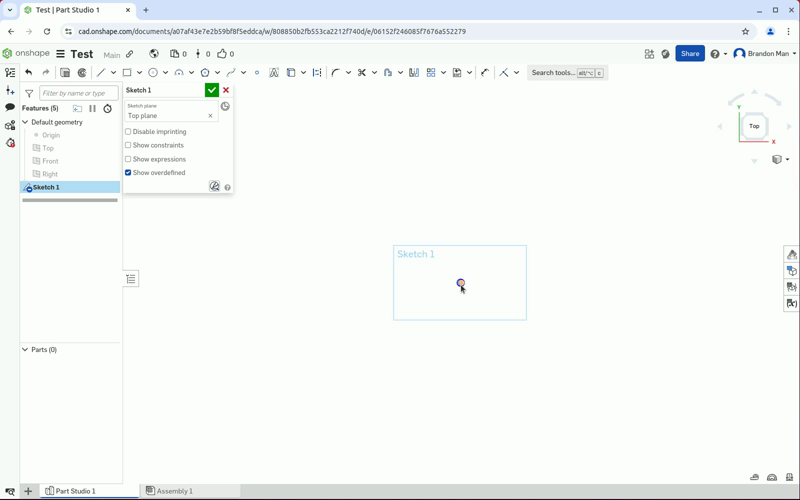
scroll(6)
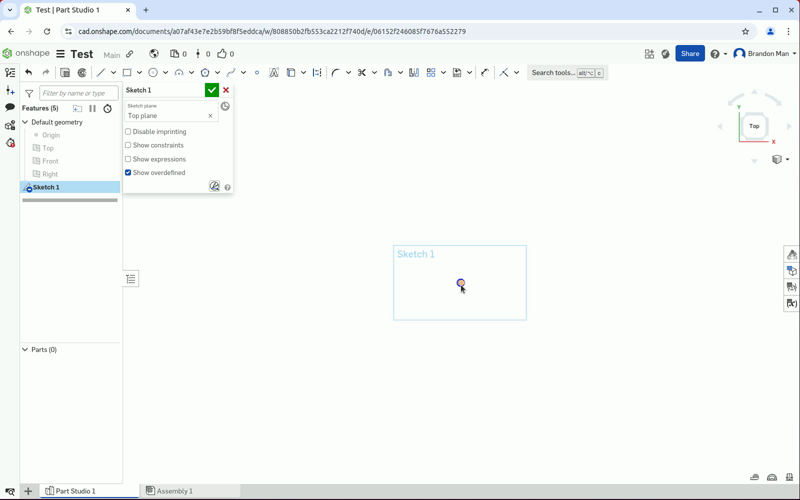
scroll(6)
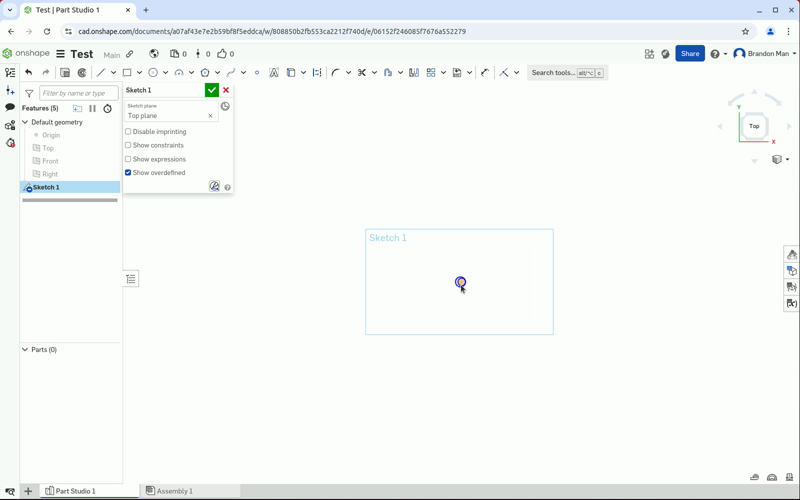
scroll(6)
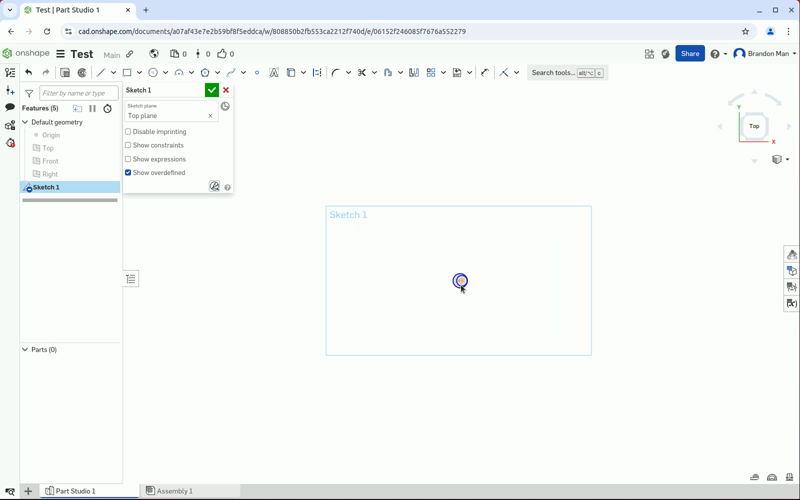
scroll(6)
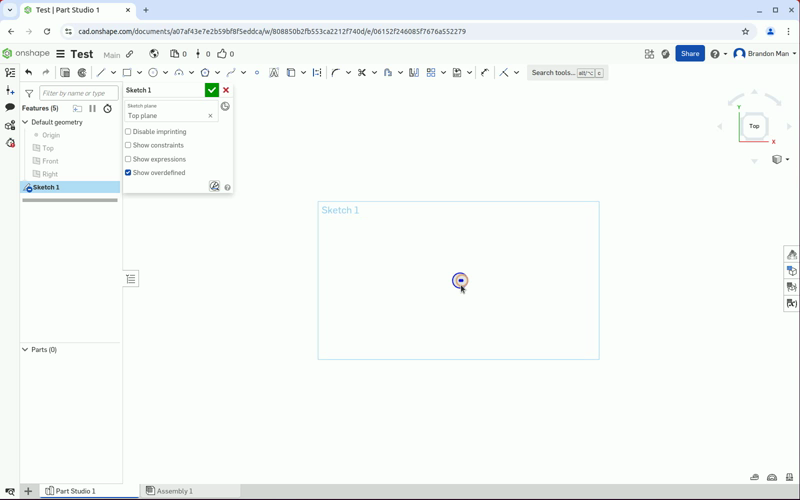
scroll(6)
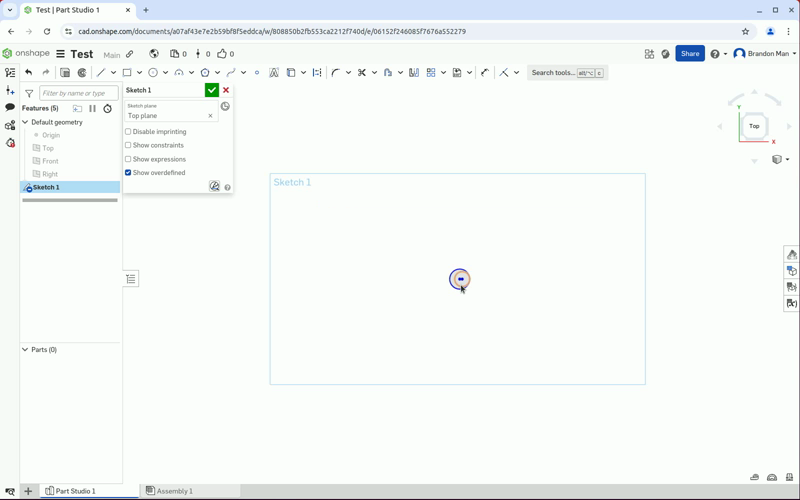
scroll(6)
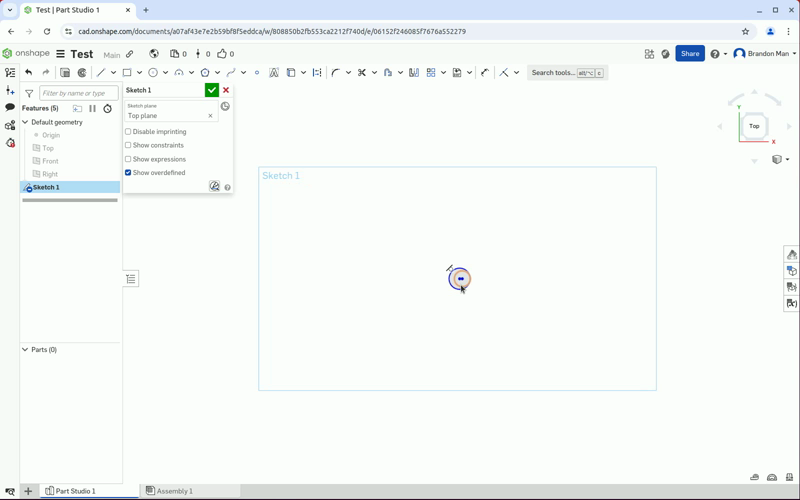
scroll(6)
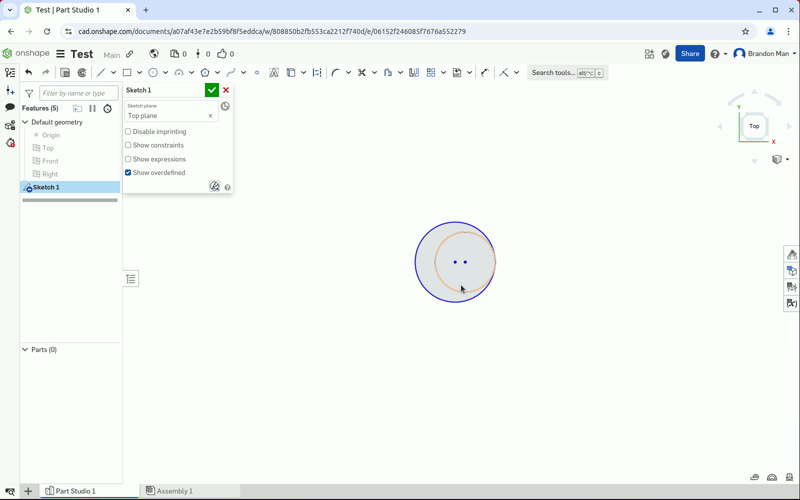
click(461, 284)
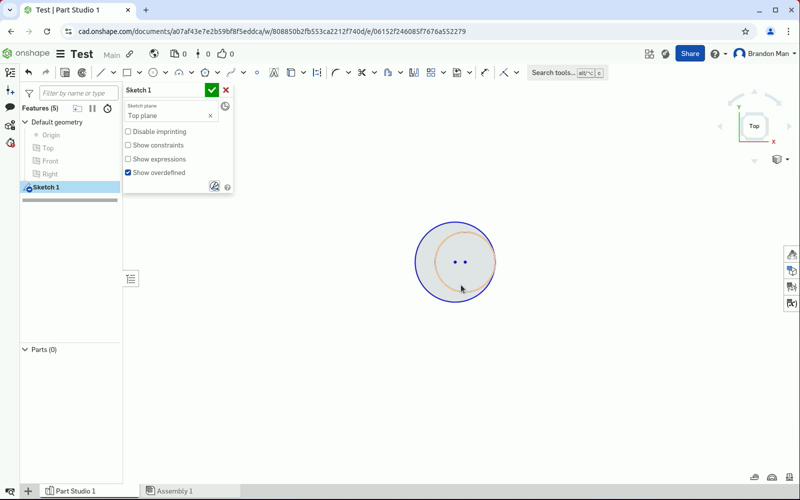
scroll(-6)
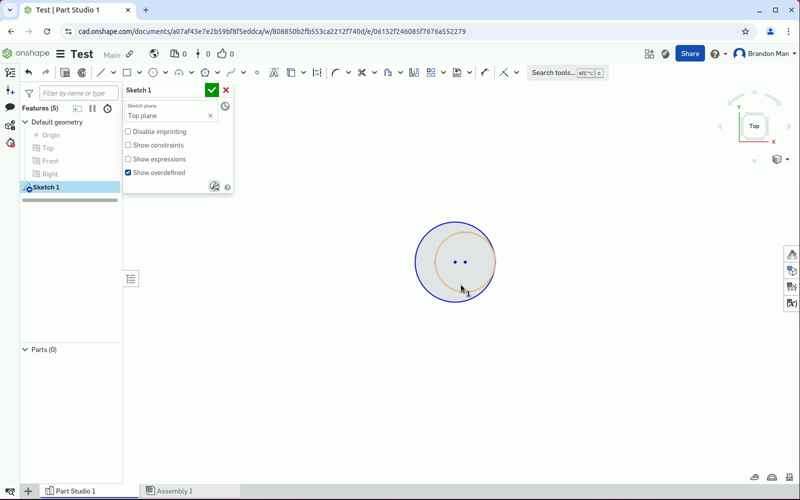
scroll(-6)
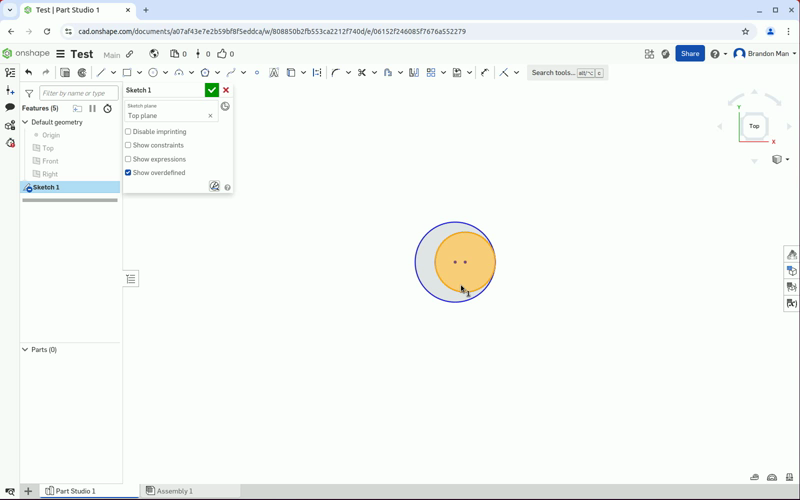
scroll(-6)
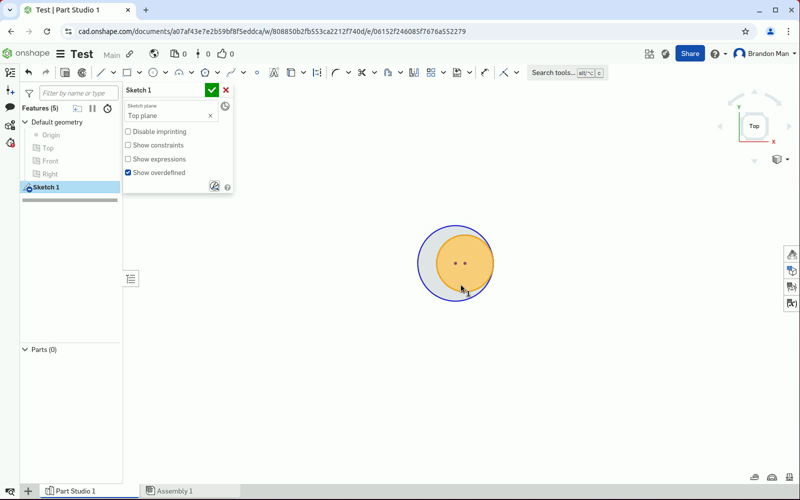
scroll(-6)
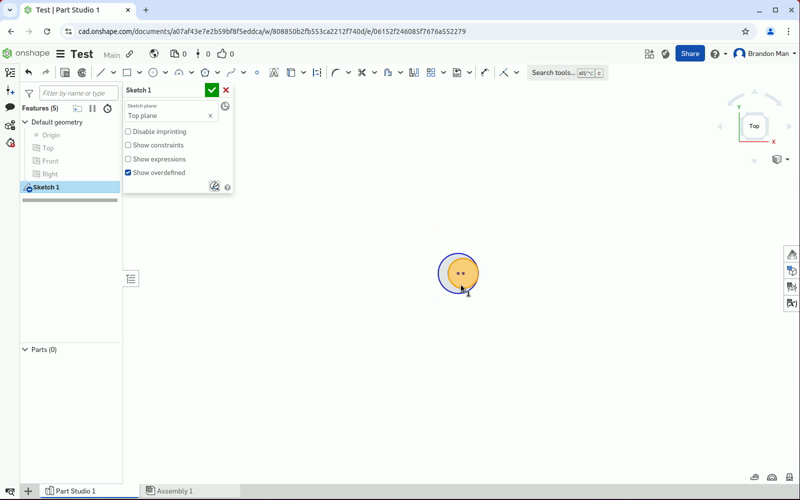
scroll(-6)
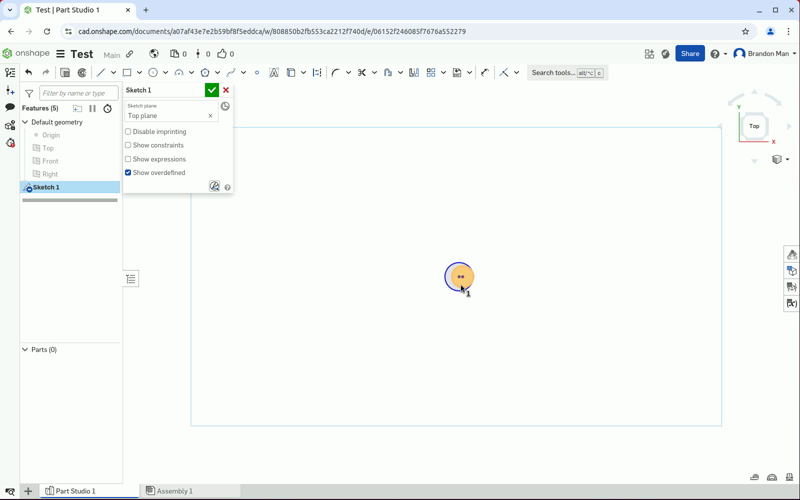
scroll(-6)
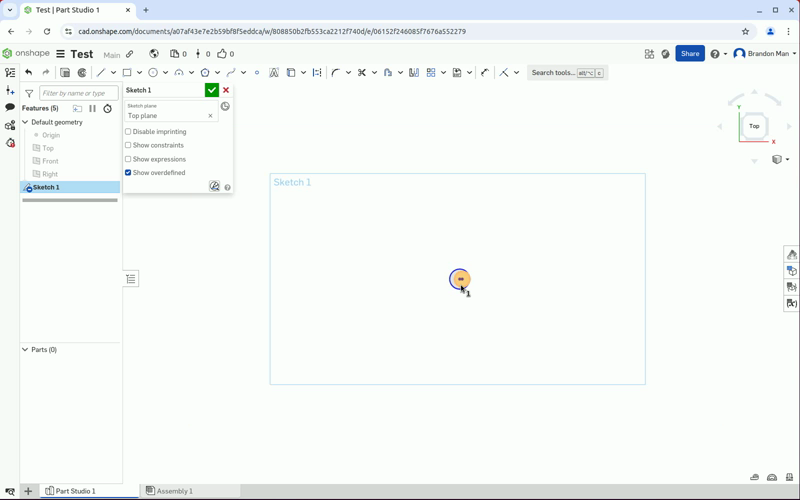
scroll(-6)
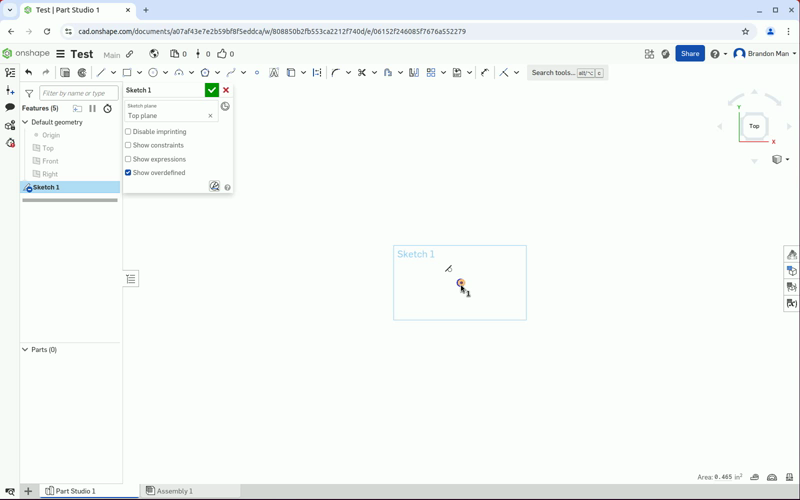
mouse_move(73, 352)
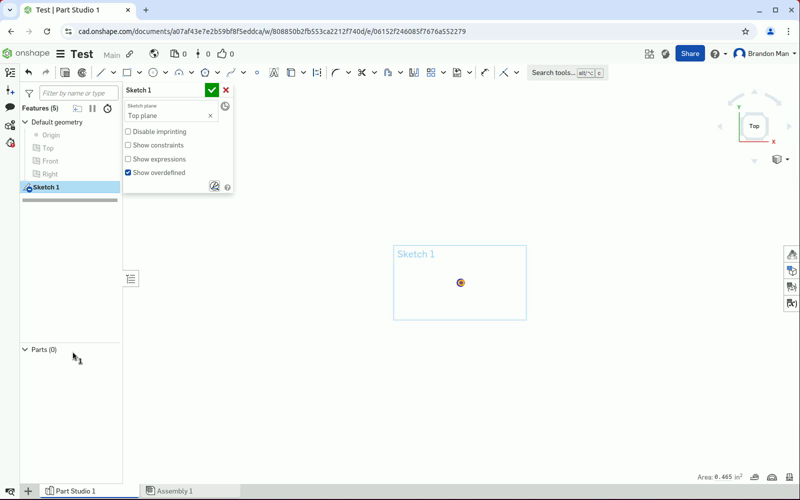
key(shift+y)
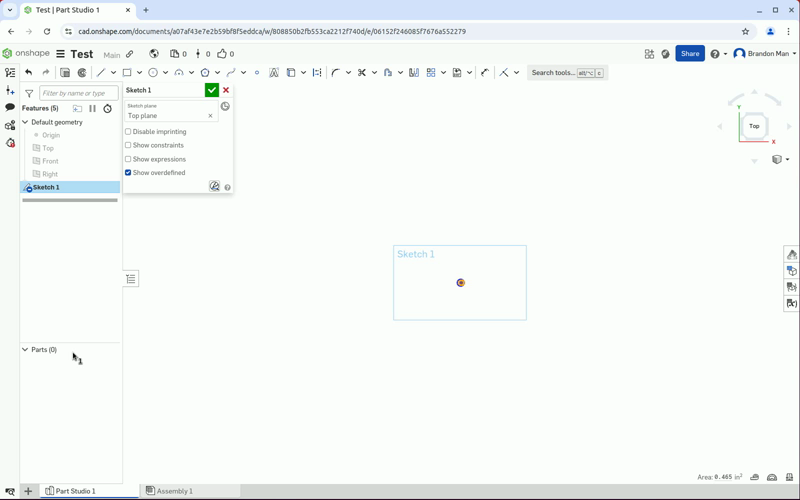
key(shift+e)
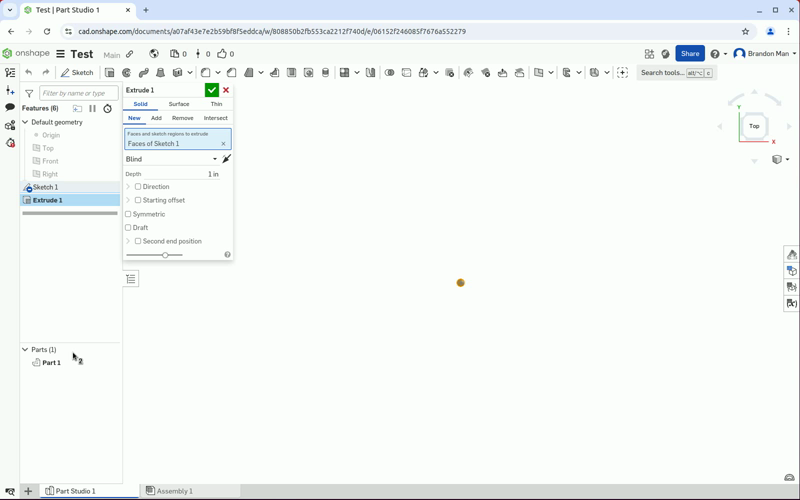
mouse_move(143, 106)
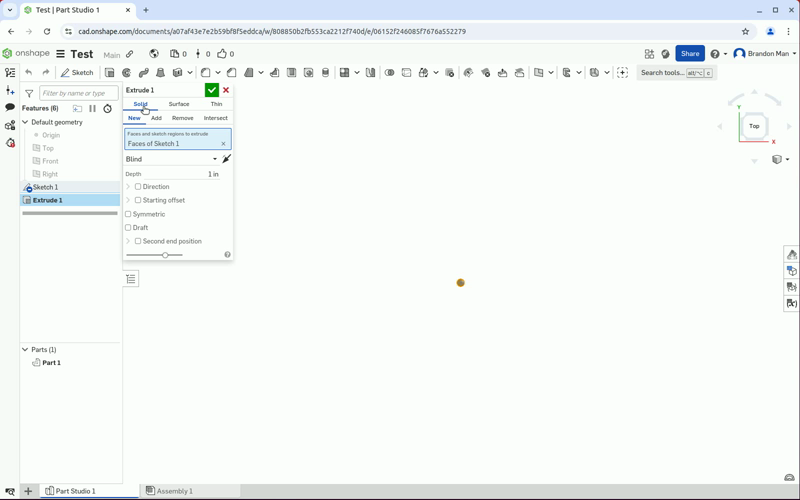
click(143, 106)
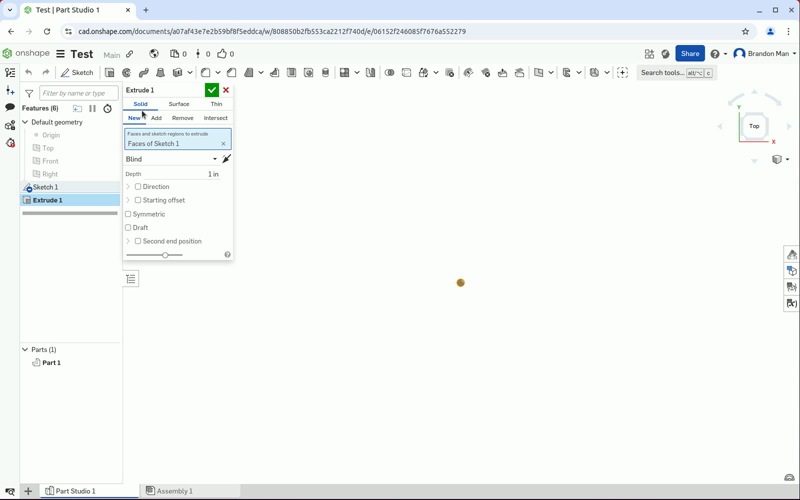
mouse_move(137, 120)
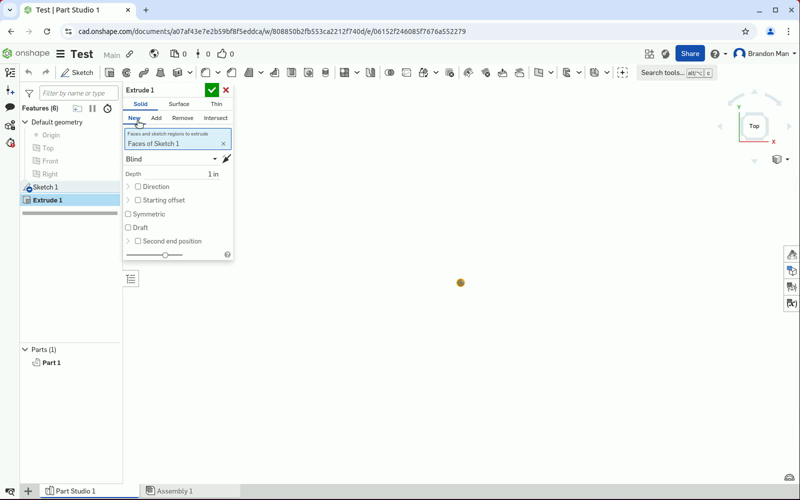
click(137, 120)
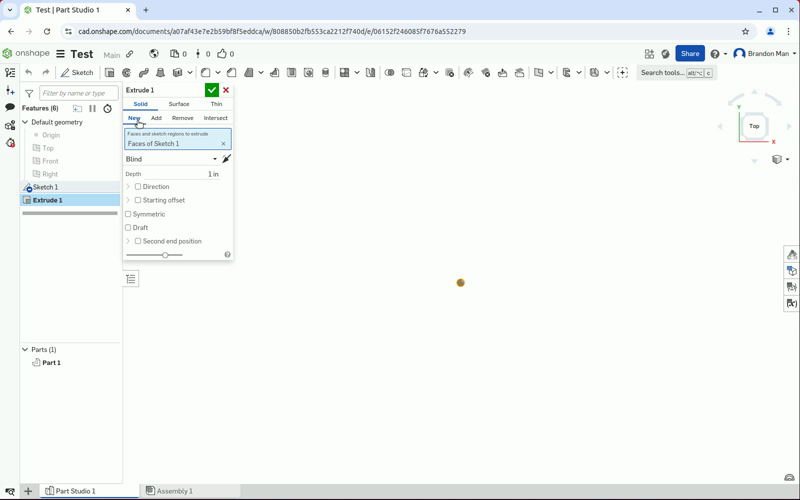
key(tab, 4)
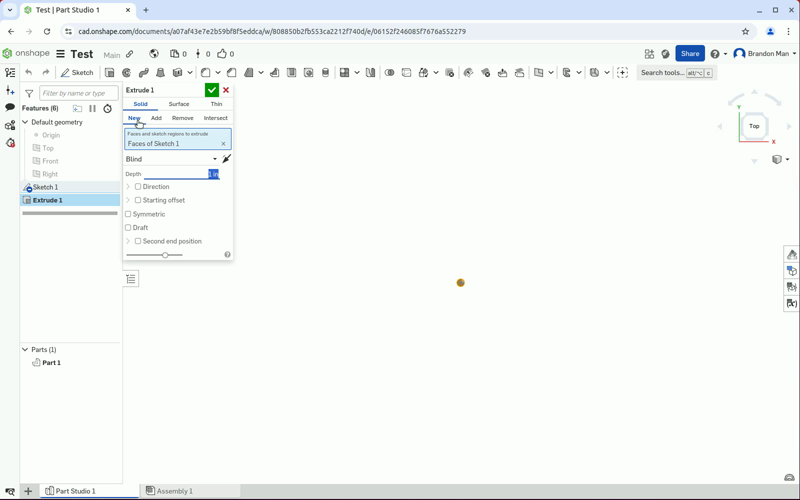
text(23.108)
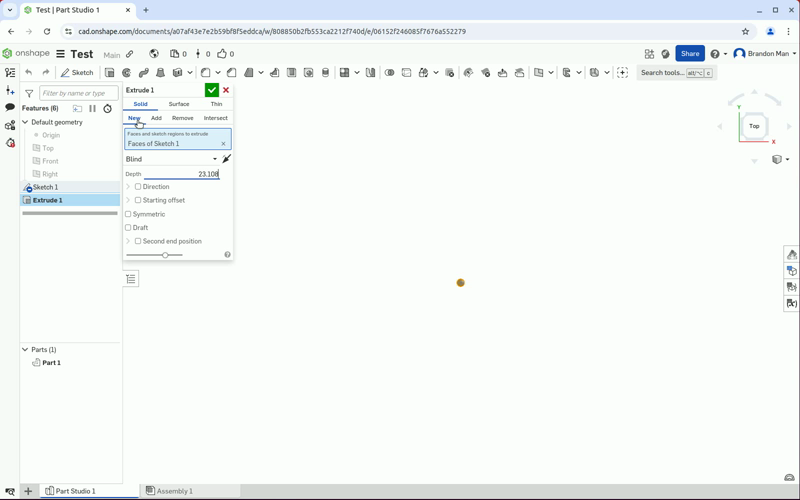
key(enter)
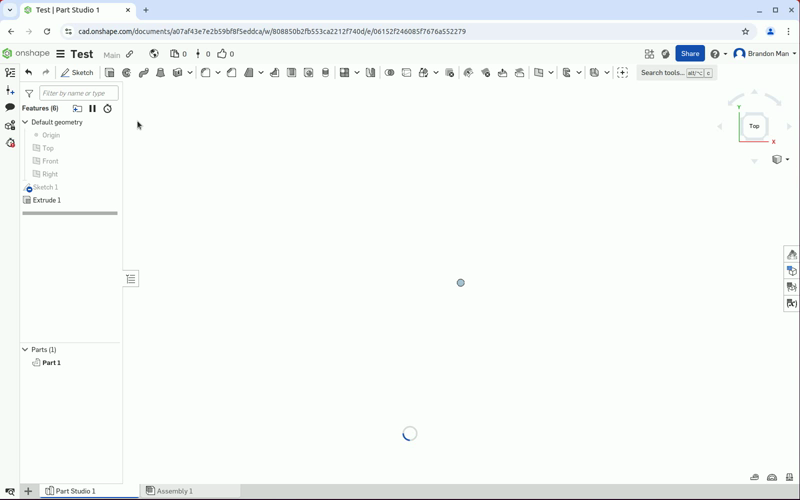
key(shift+h)
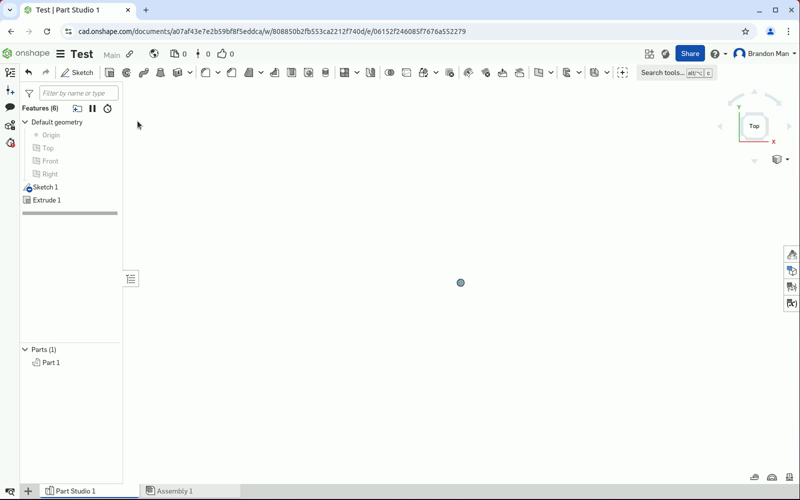
key(shift+h)
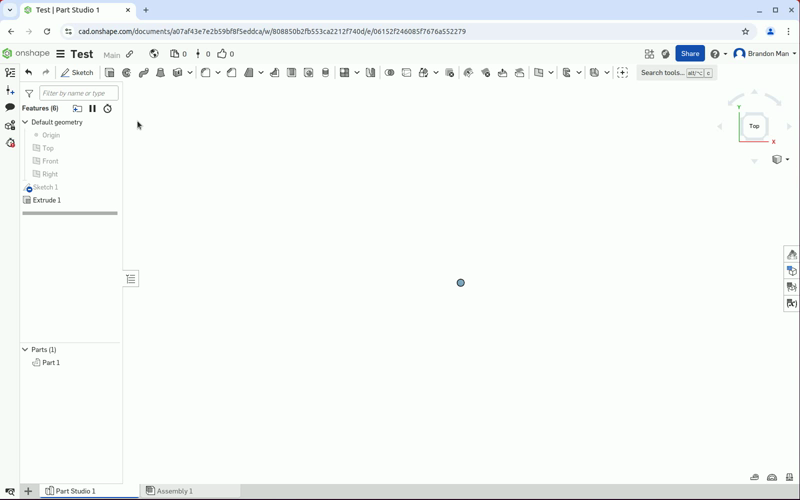
mouse_move(73, 189)
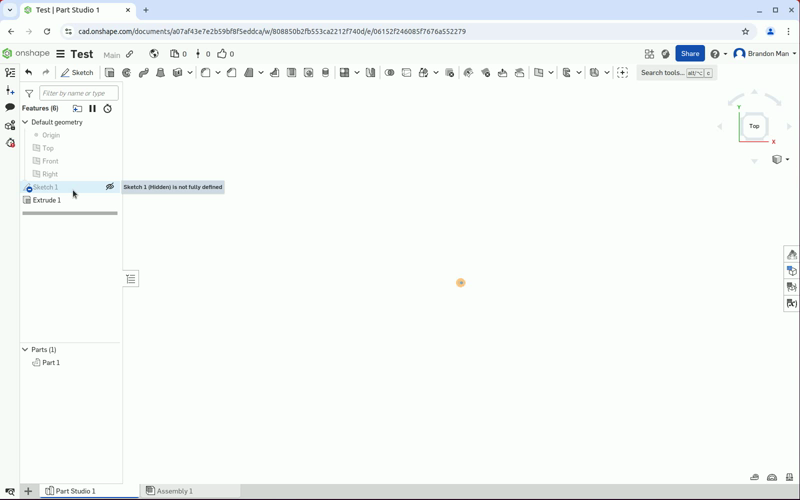
click(73, 189)
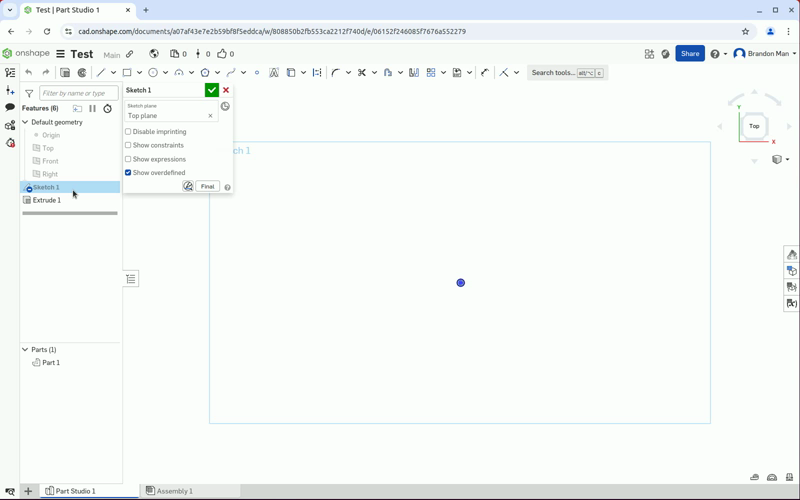
mouse_move(229, 92)
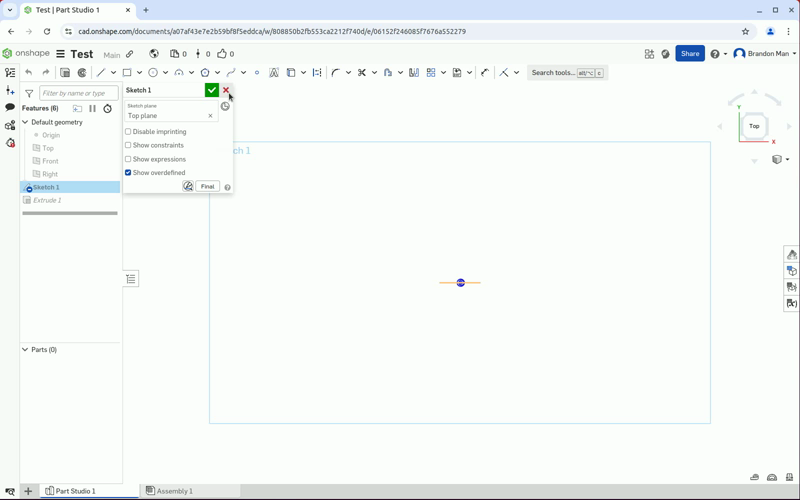
click(229, 92)
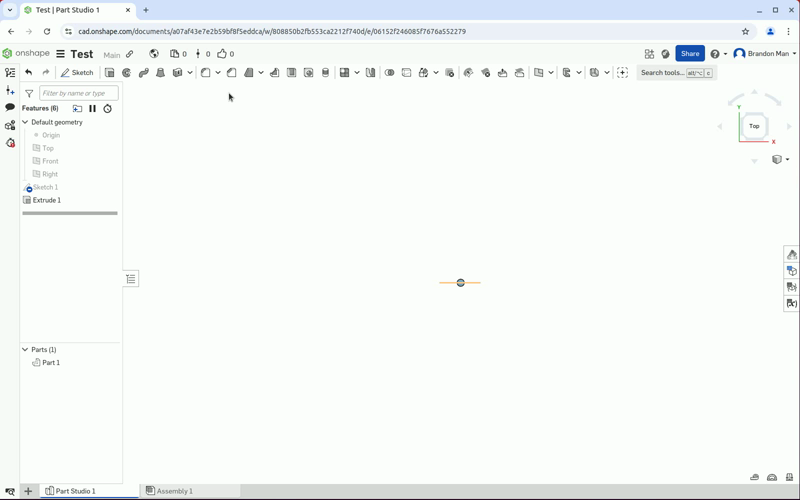
mouse_move(73, 352)
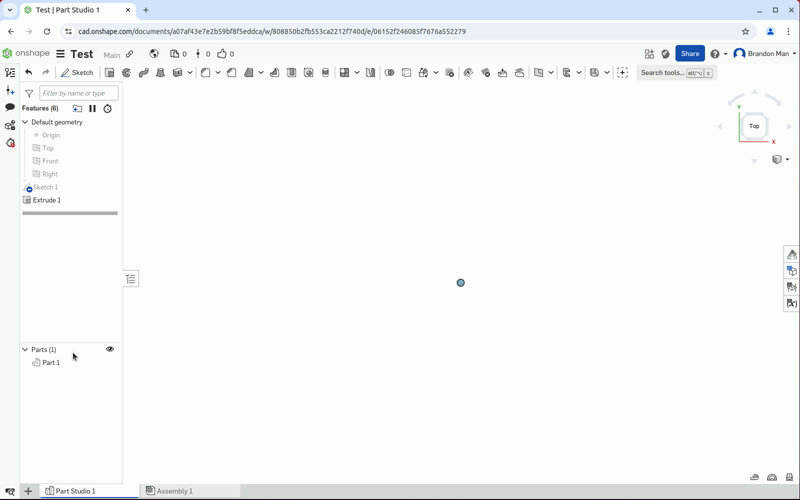
key(y)
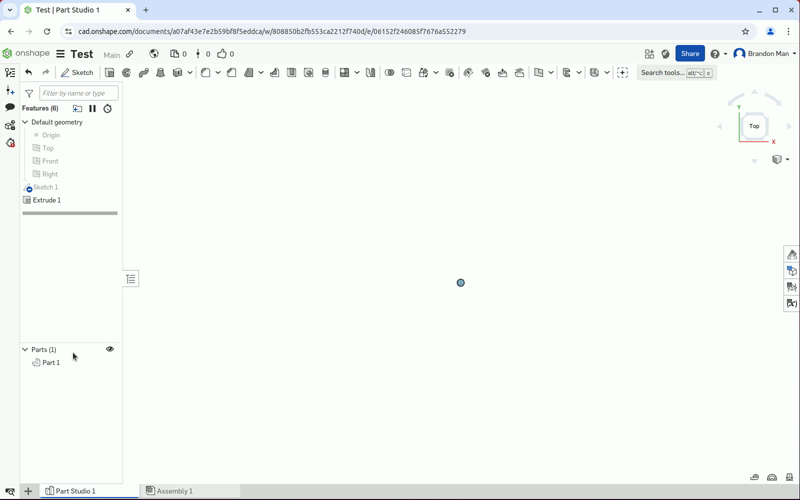
key(shift+p)
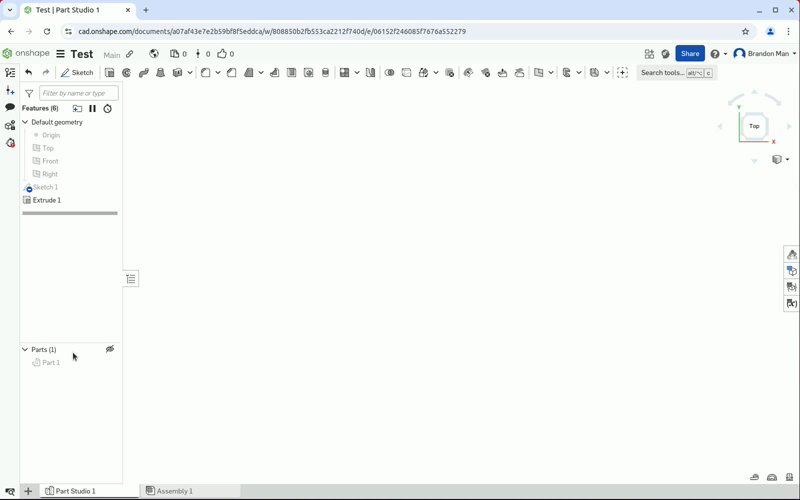
key(space)
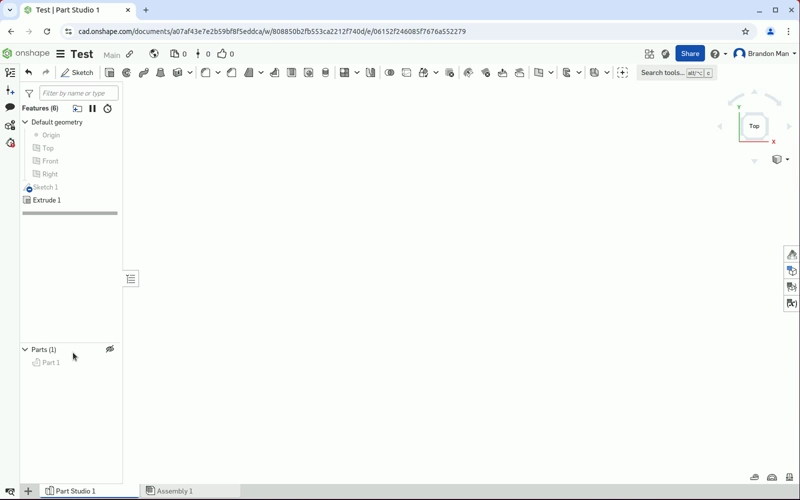
key_down(shift)
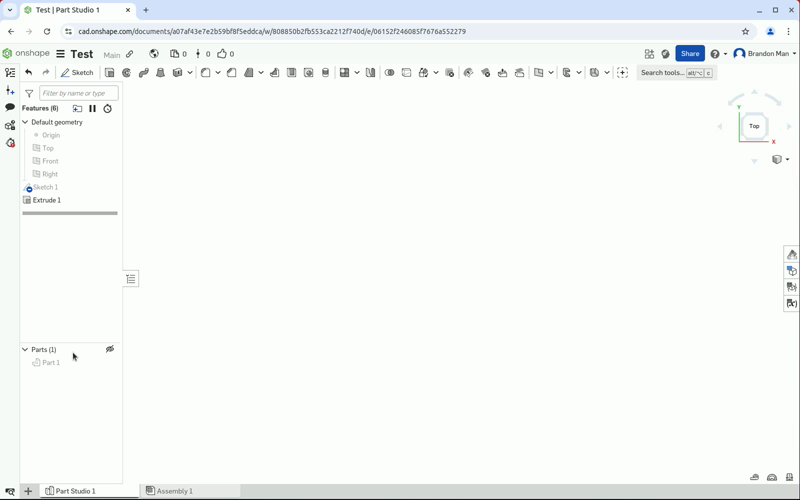
key(up)
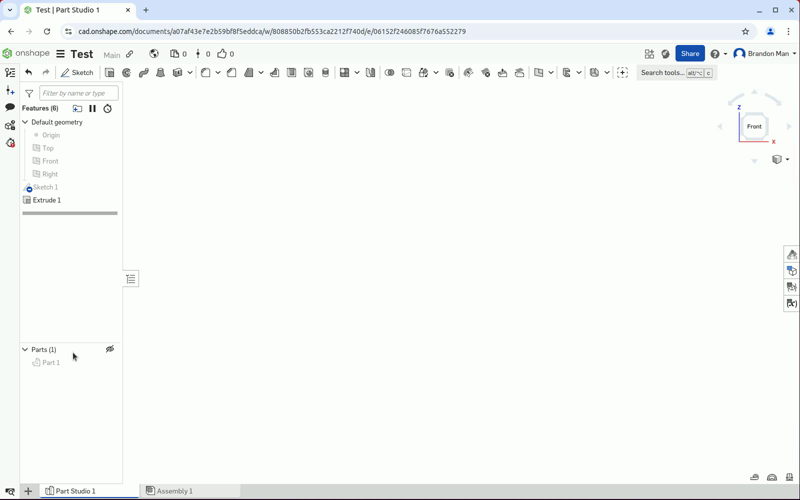
key_up(shift)
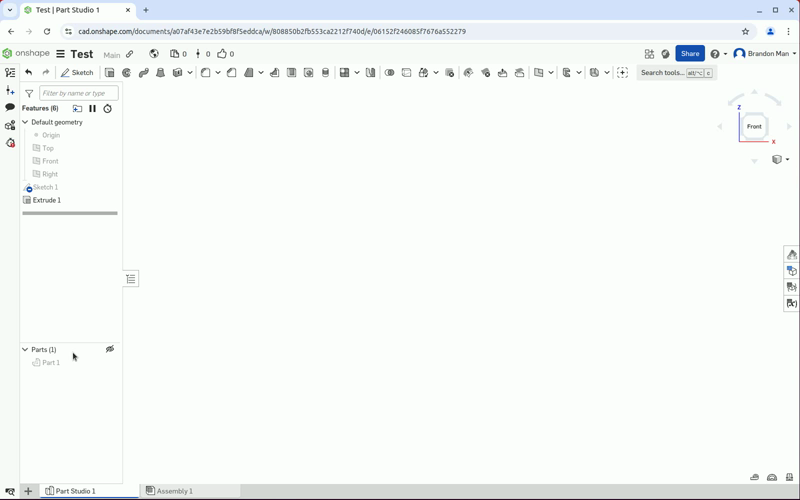
mouse_move(73, 352)
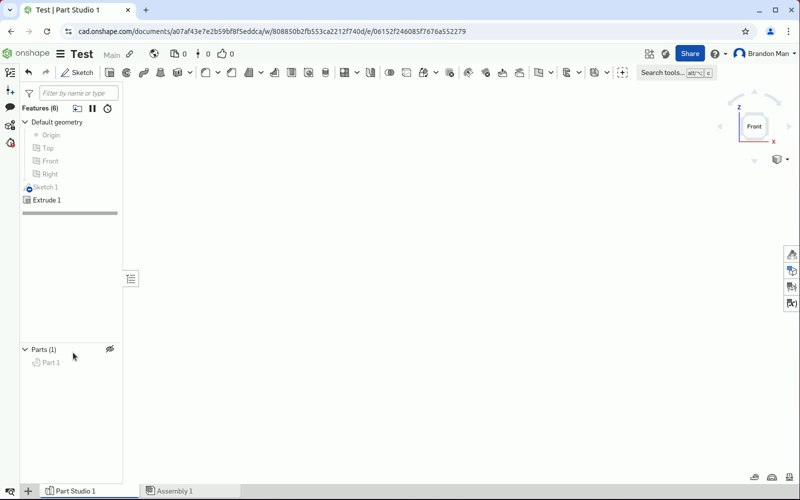
key(shift+y)
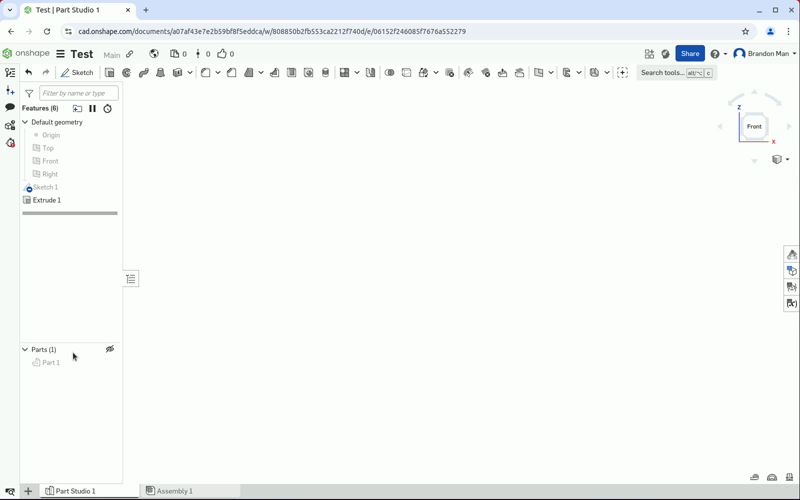
key(shift+s)
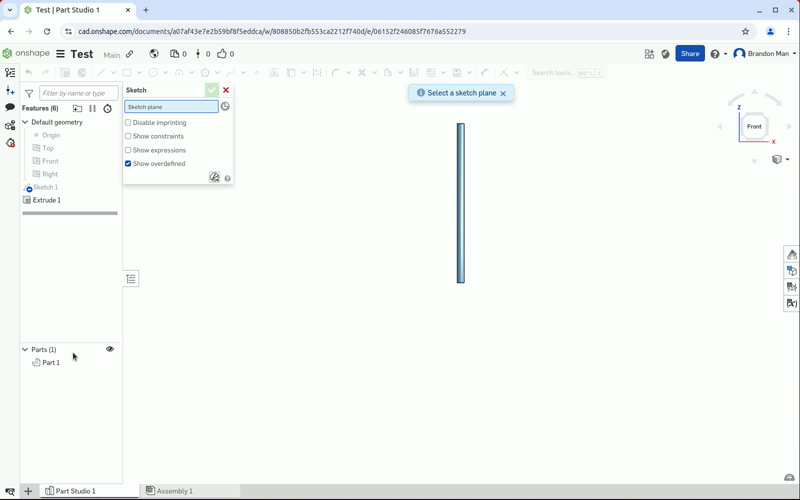
mouse_move(73, 163)
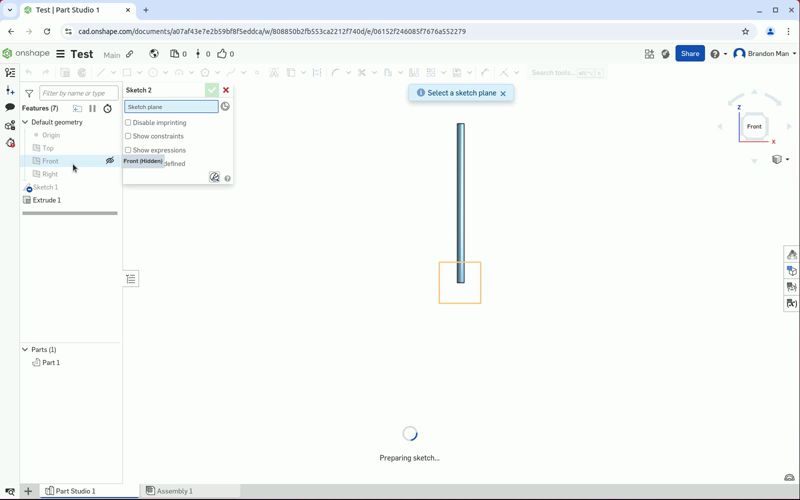
click(73, 163)
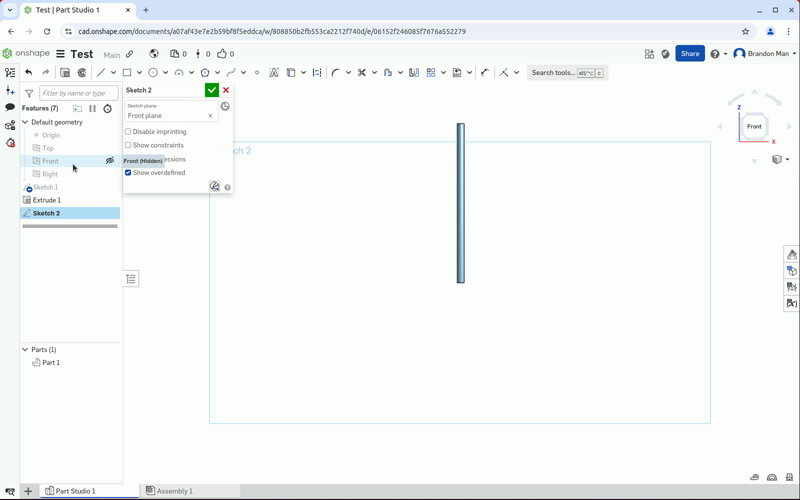
mouse_move(73, 352)
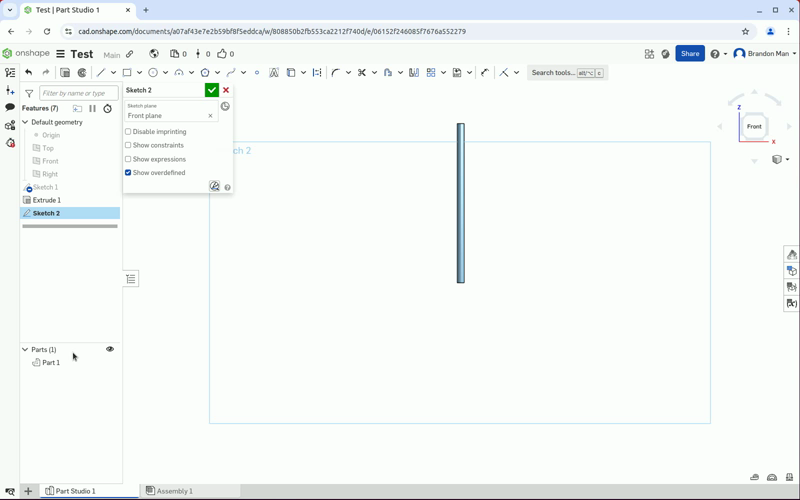
key(y)
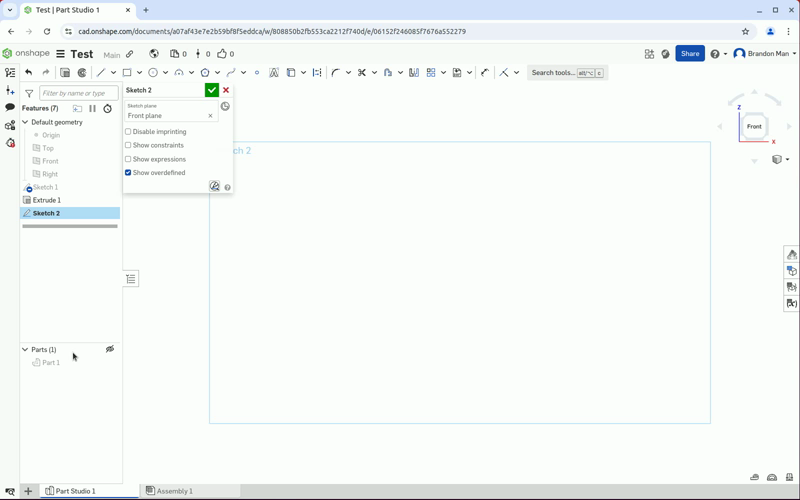
key(c)
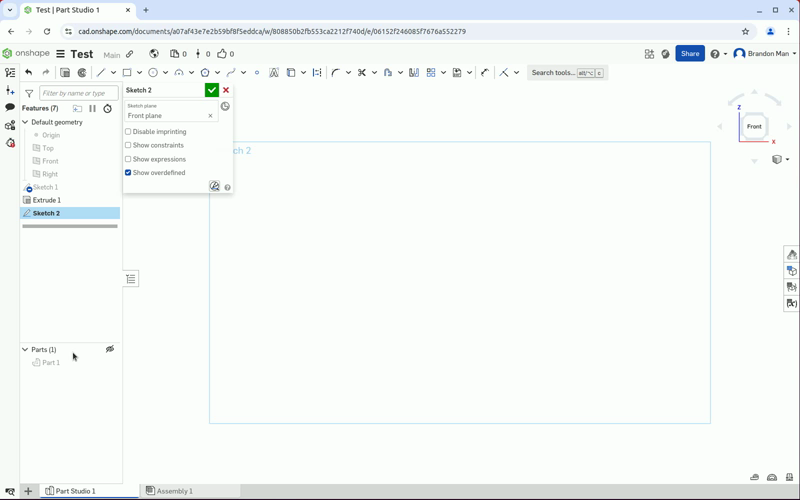
key_down(shift)
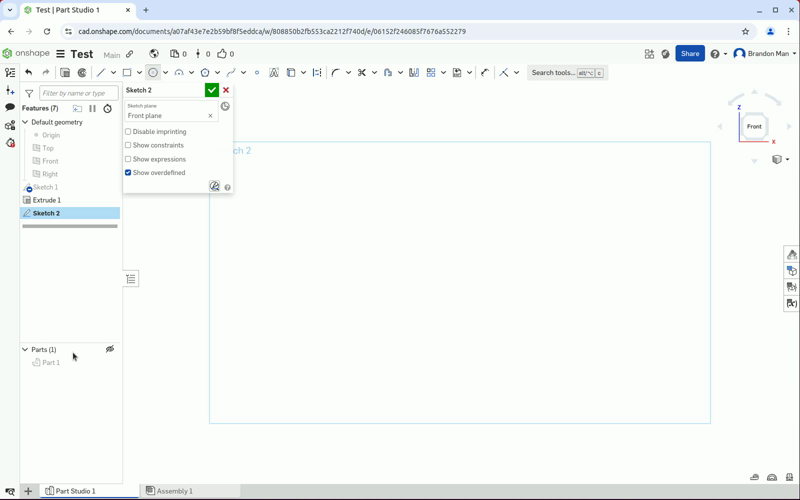
mouse_move(461, 281)
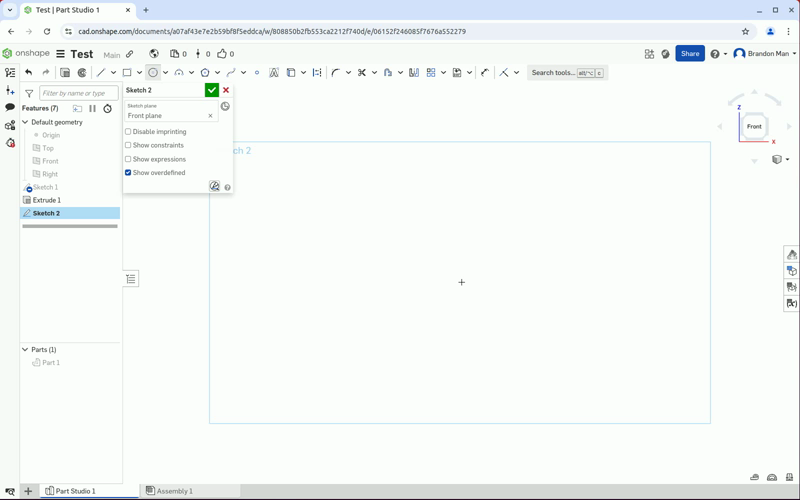
click(461, 281)
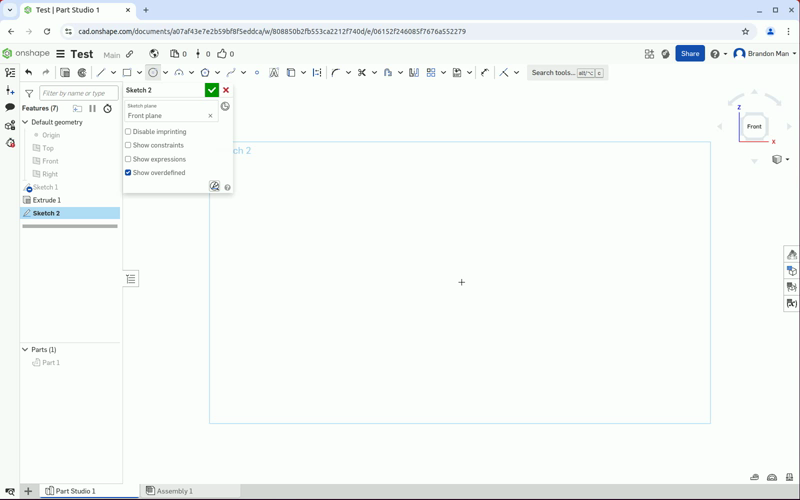
key_up(shift)
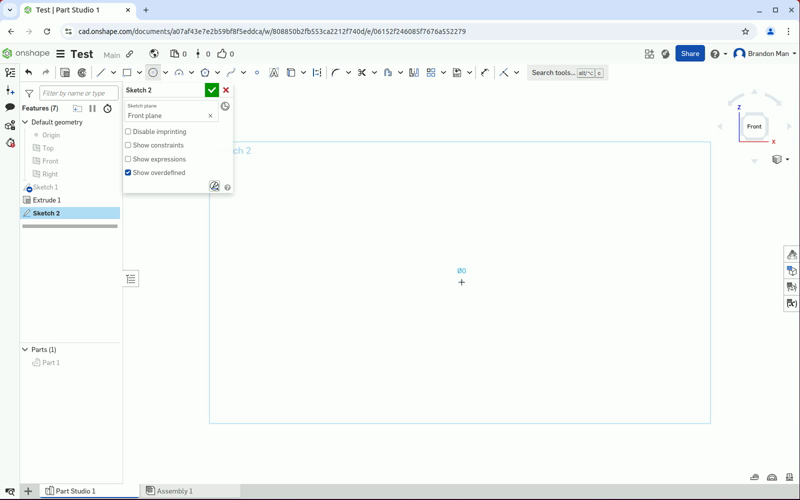
mouse_move(463, 281)
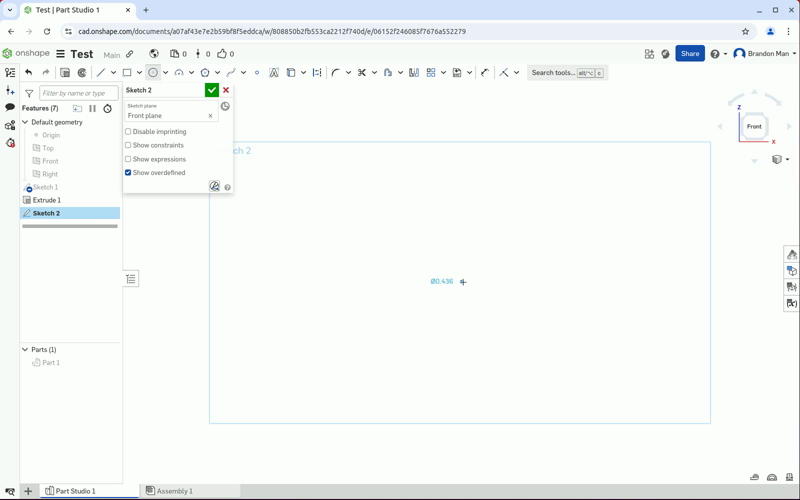
scroll(6)
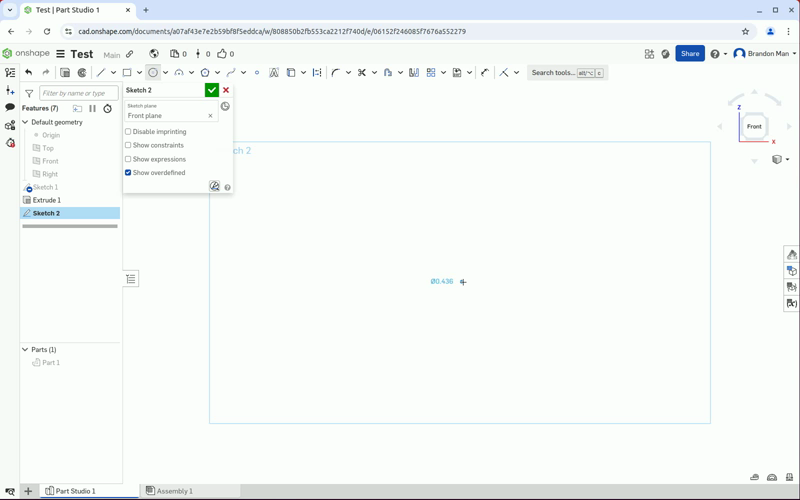
scroll(6)
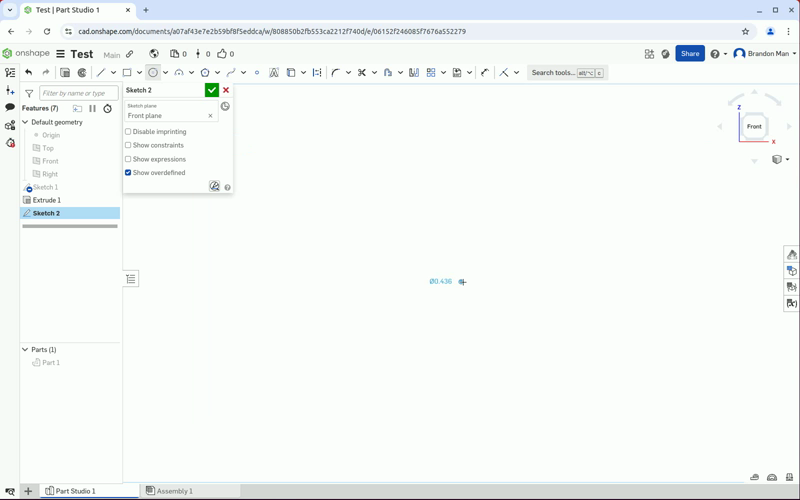
scroll(6)
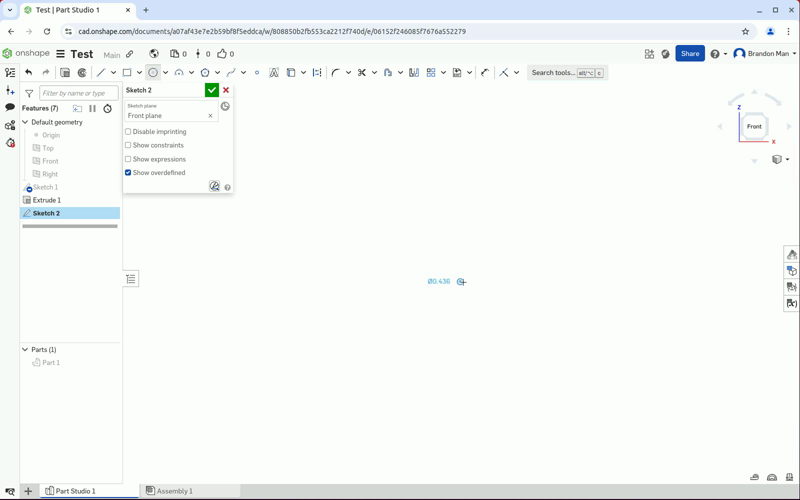
scroll(6)
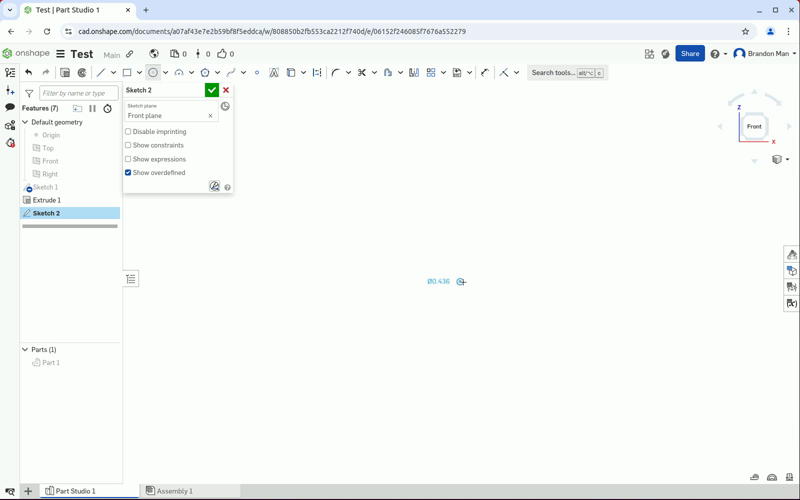
scroll(6)
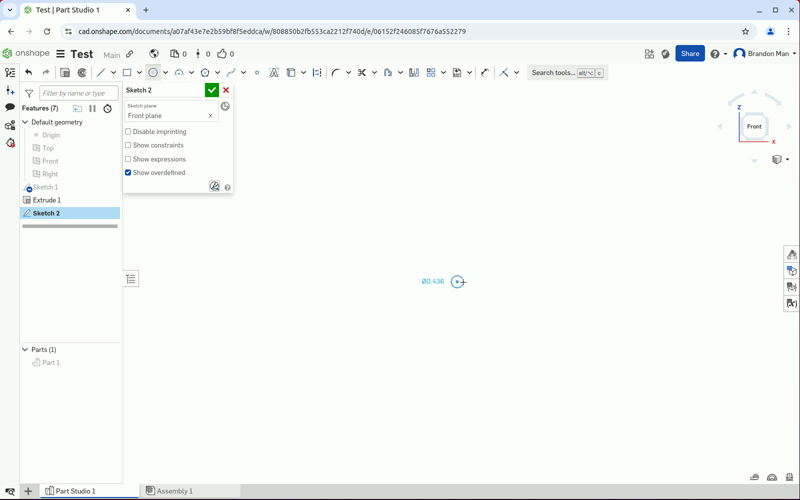
scroll(6)
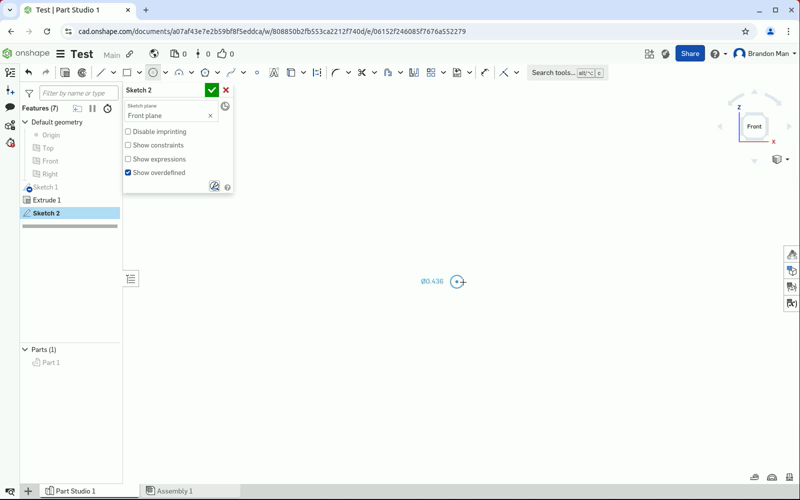
scroll(6)
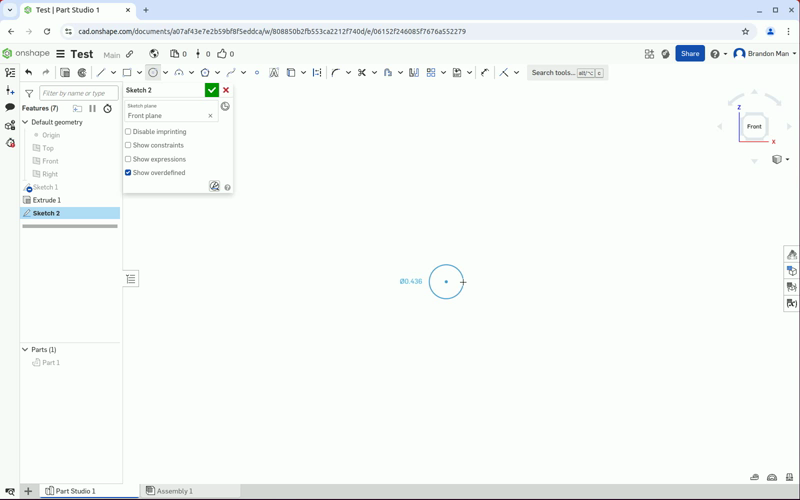
click(463, 281)
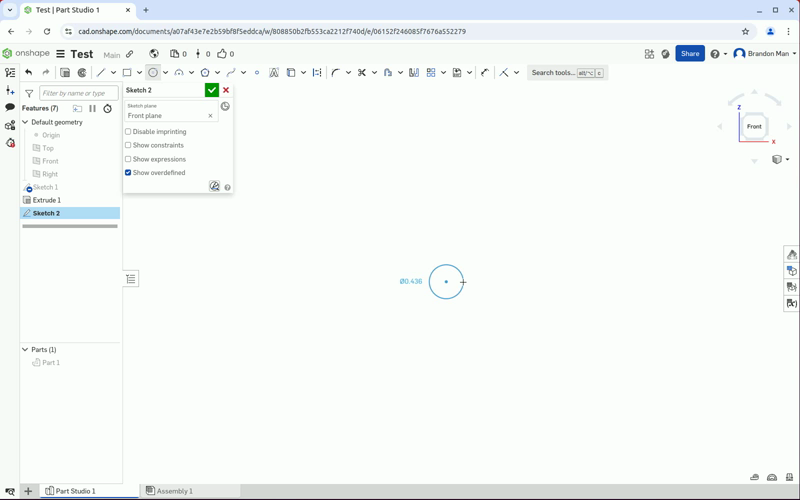
scroll(-6)
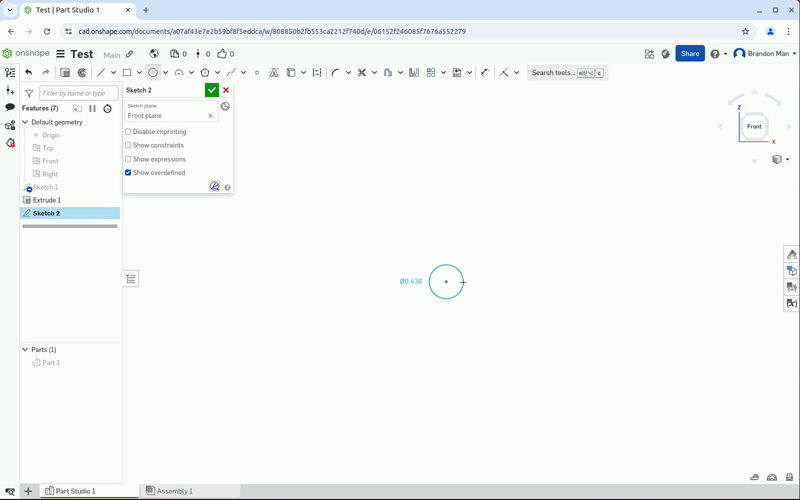
scroll(-6)
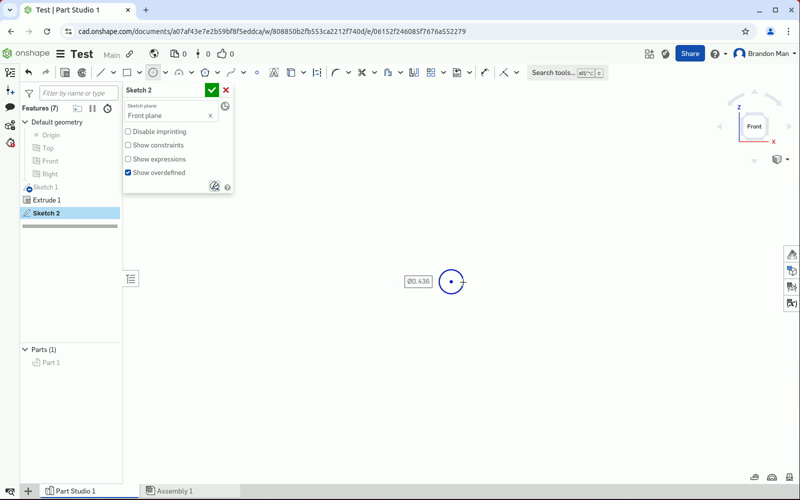
scroll(-6)
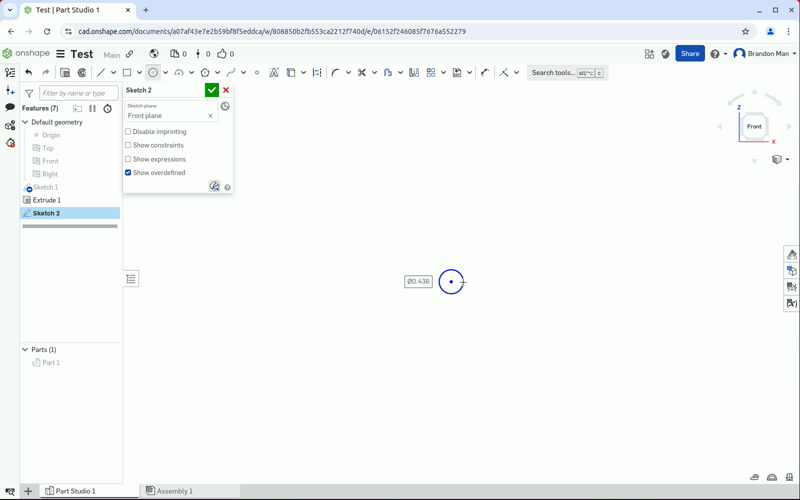
scroll(-6)
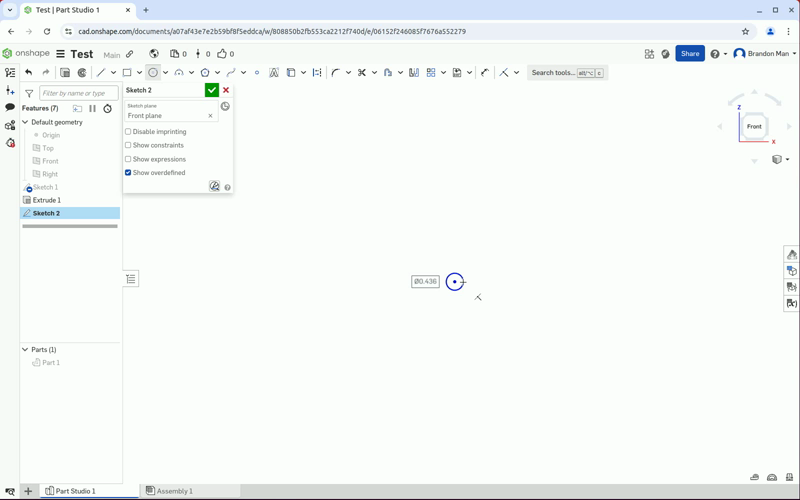
scroll(-6)
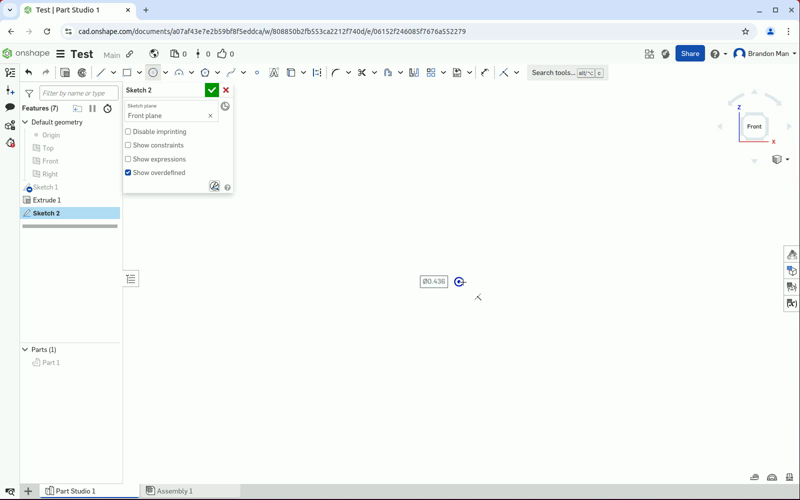
scroll(-6)
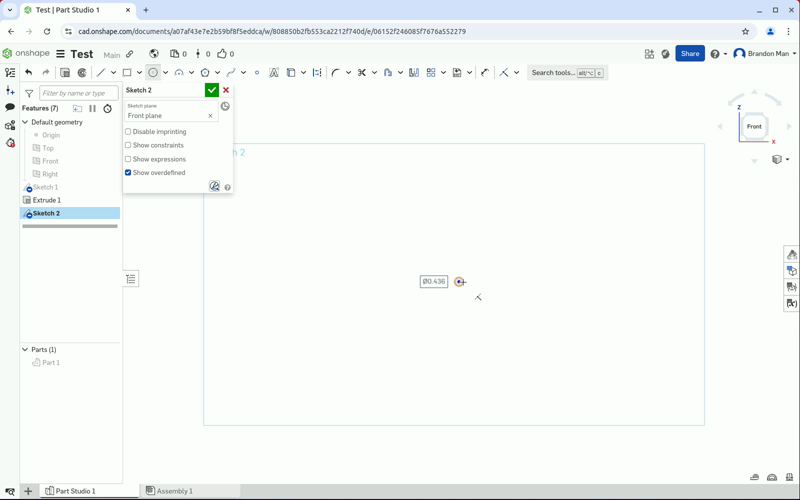
scroll(-6)
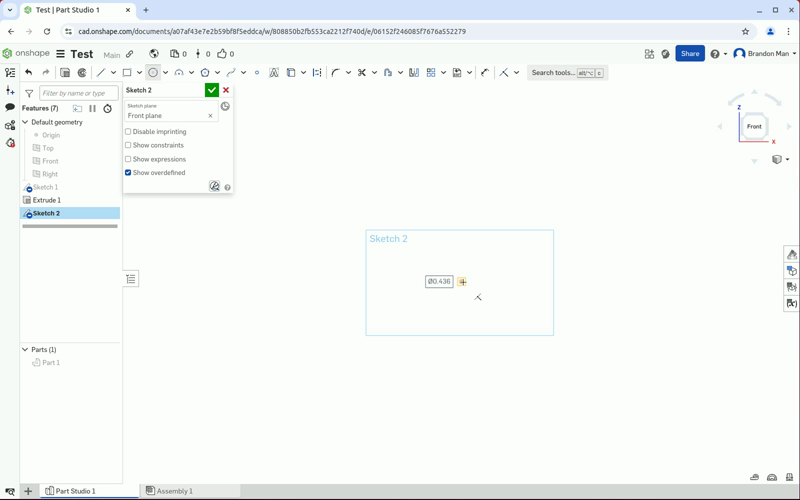
key(esc)
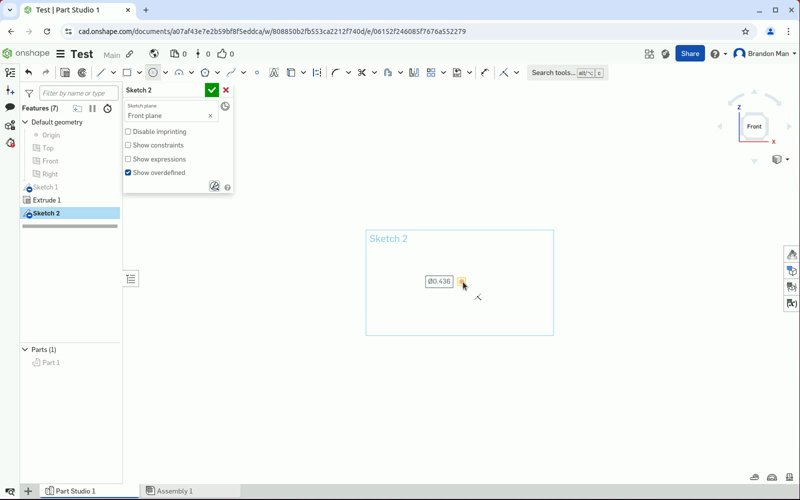
mouse_move(462, 282)
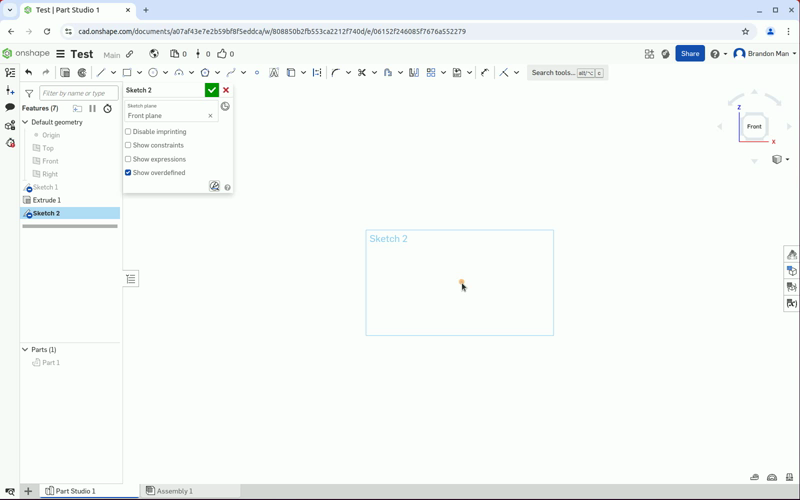
scroll(6)
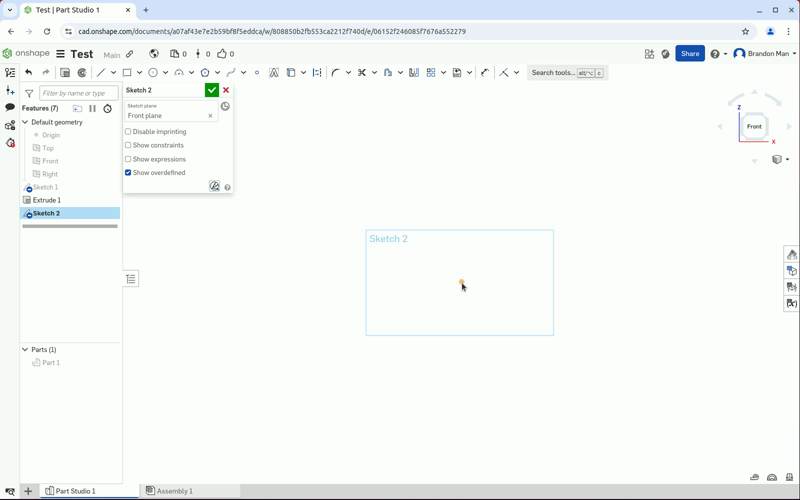
scroll(6)
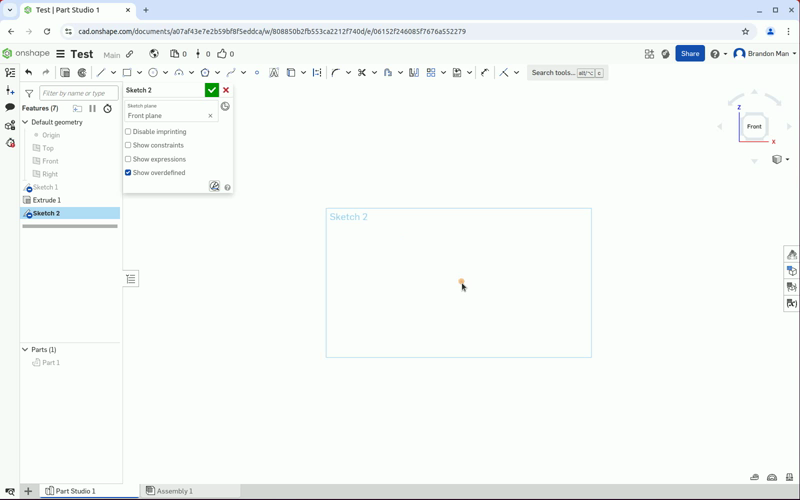
scroll(6)
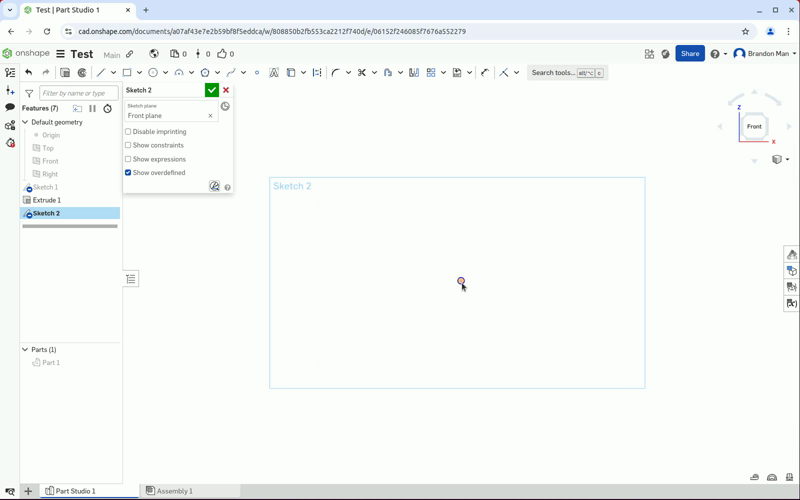
scroll(6)
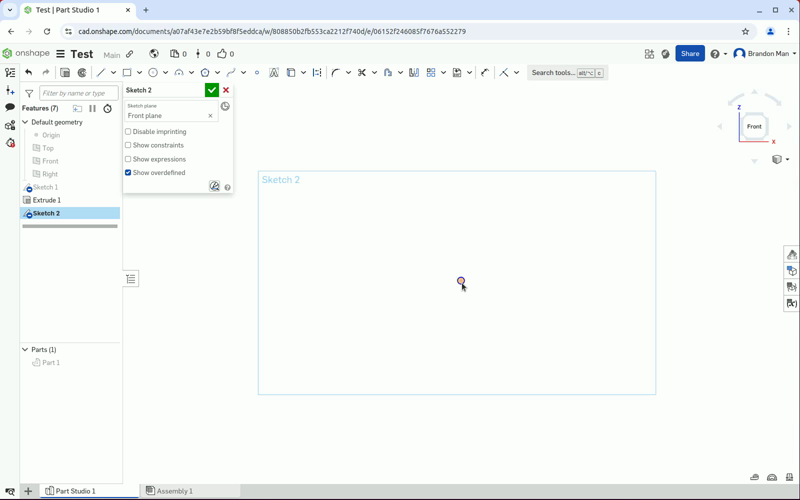
scroll(6)
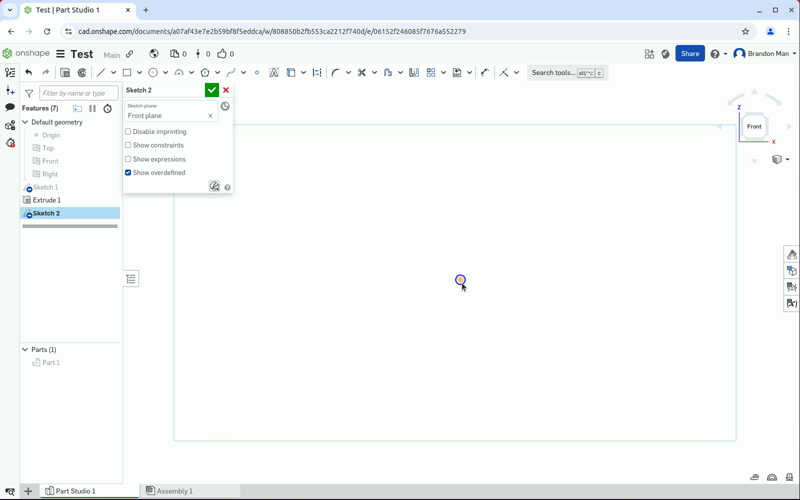
scroll(6)
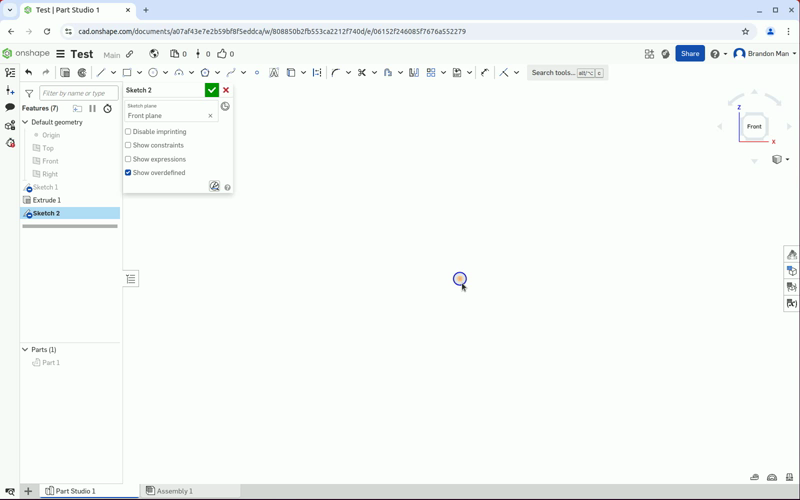
scroll(6)
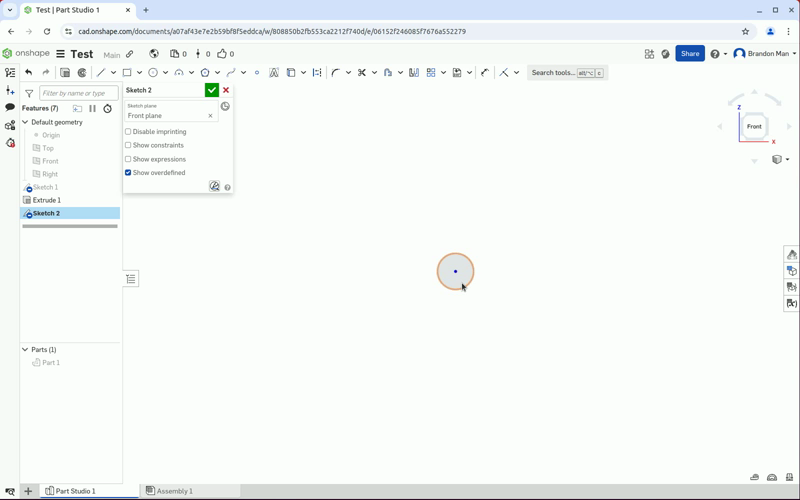
click(462, 282)
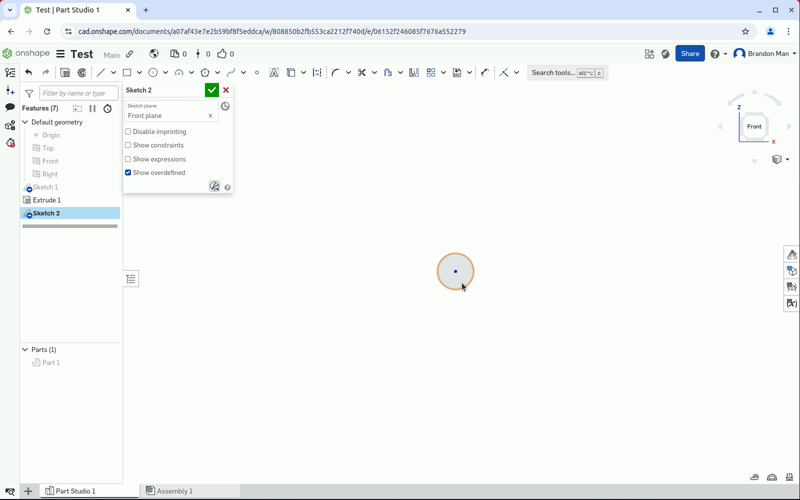
scroll(-6)
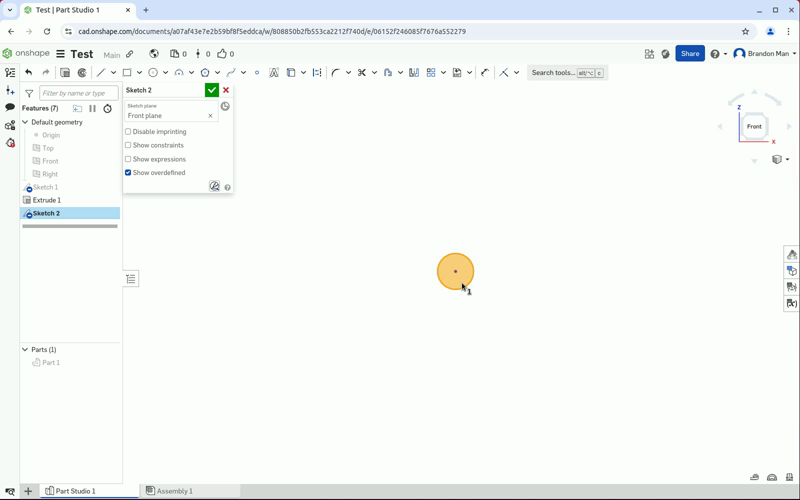
scroll(-6)
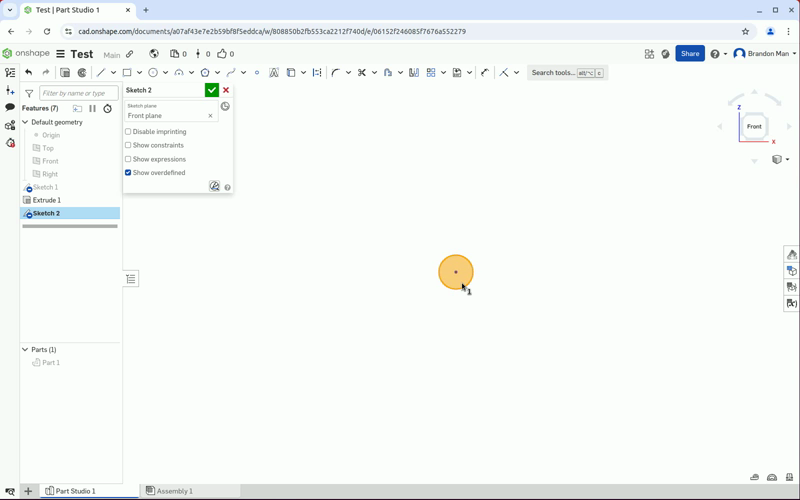
scroll(-6)
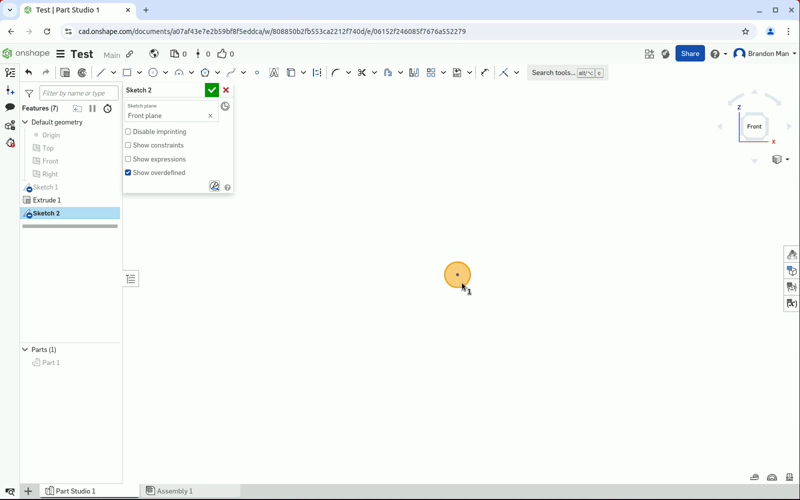
scroll(-6)
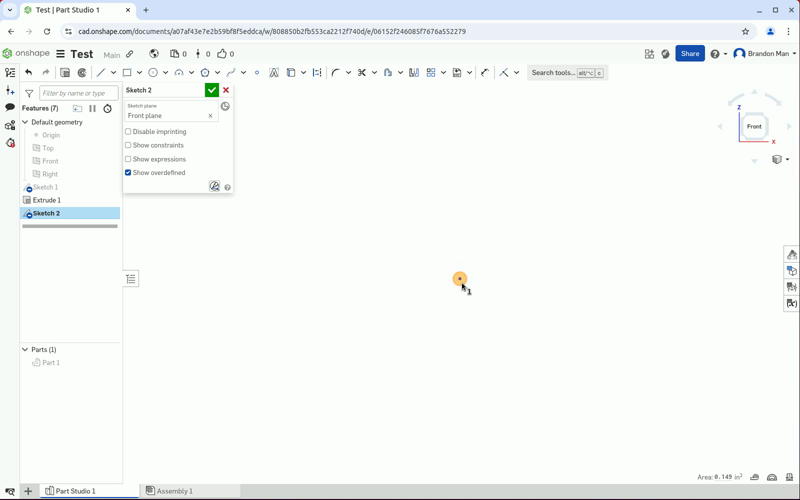
scroll(-6)
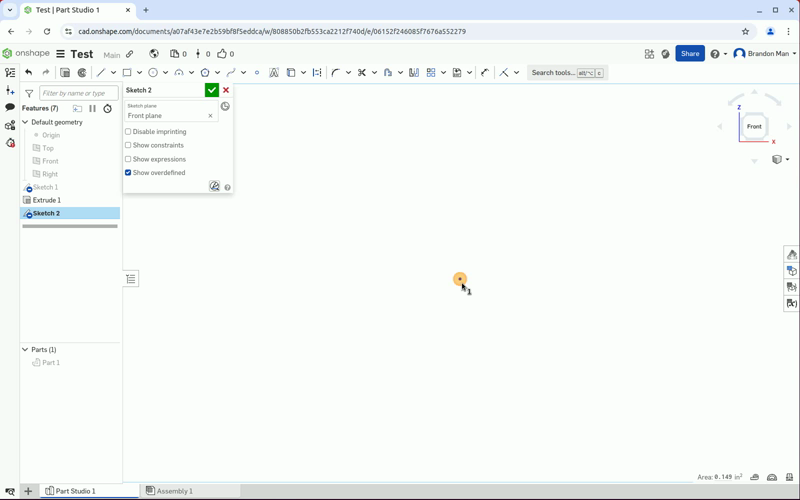
scroll(-6)
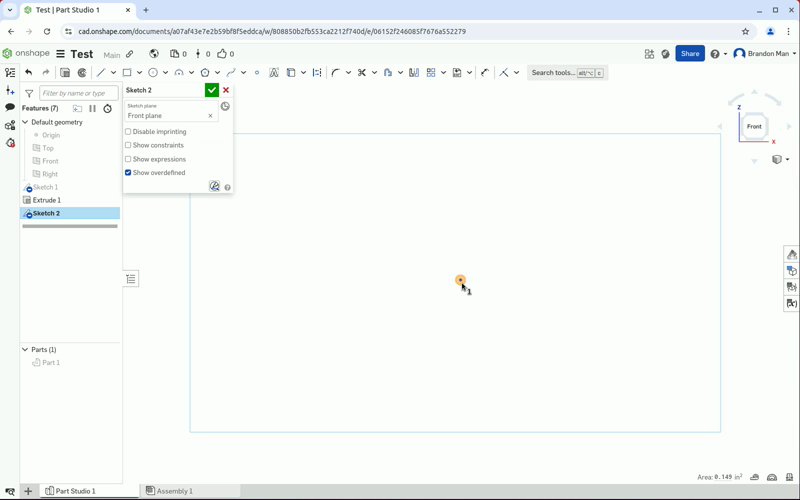
scroll(-6)
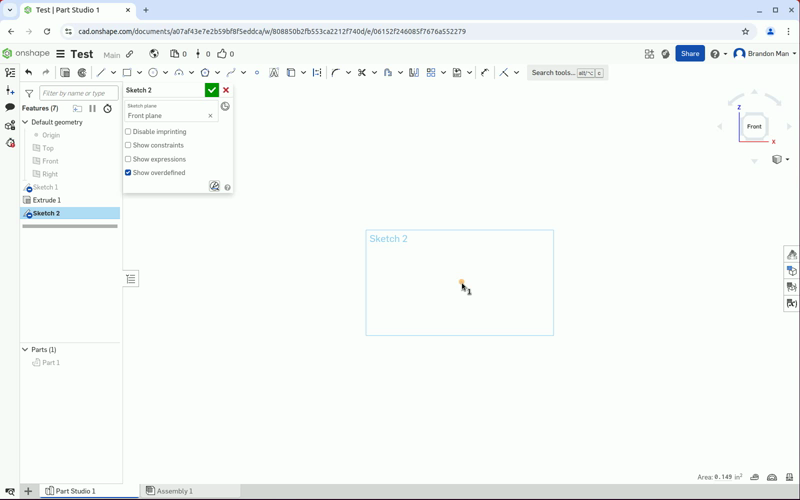
mouse_move(73, 352)
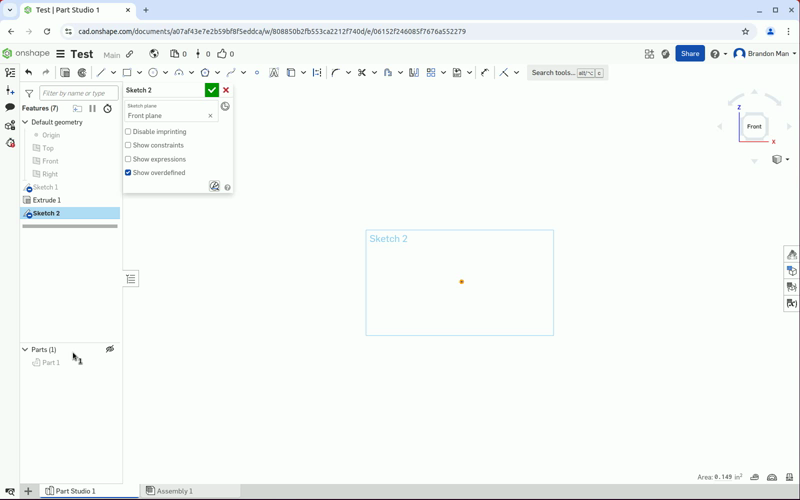
key(shift+y)
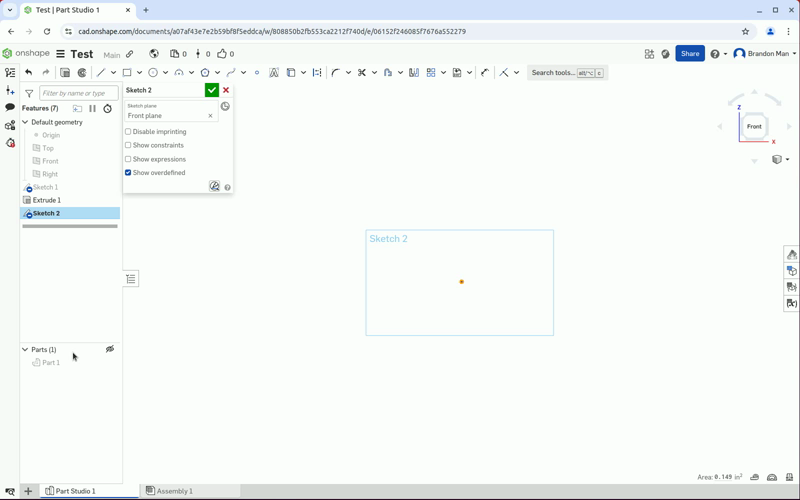
key(shift+e)
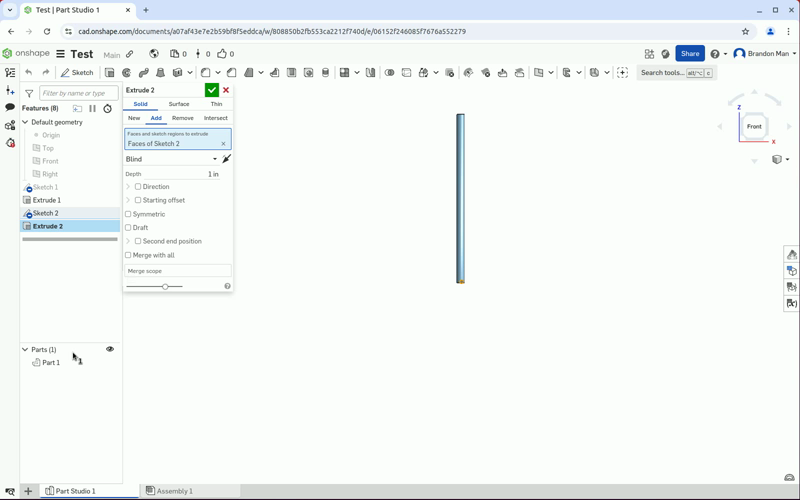
mouse_move(143, 106)
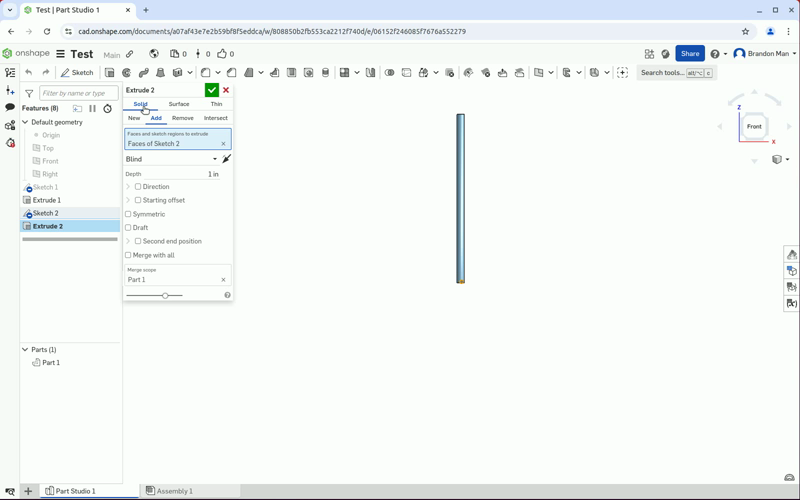
click(143, 106)
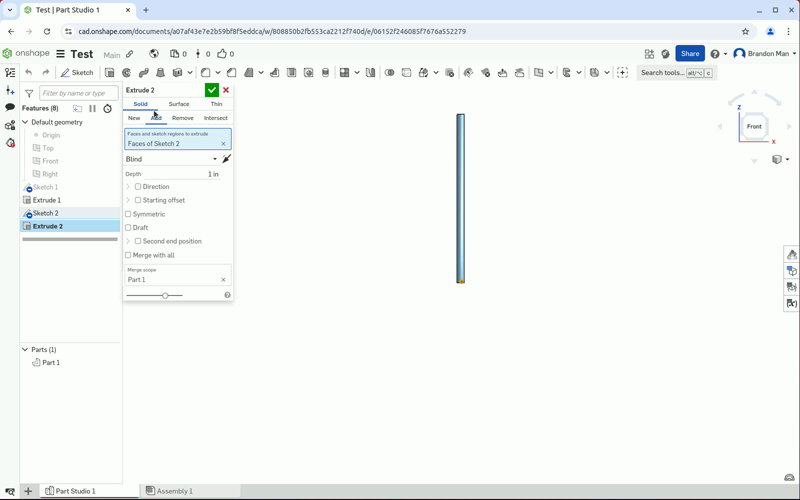
mouse_move(186, 120)
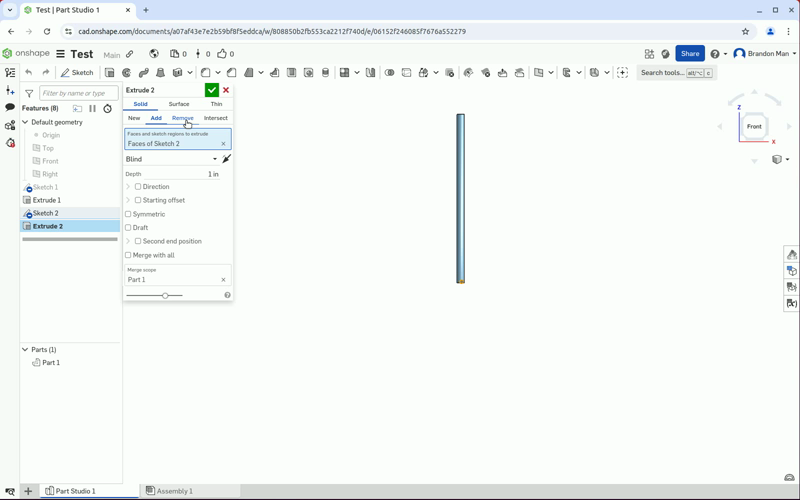
click(186, 120)
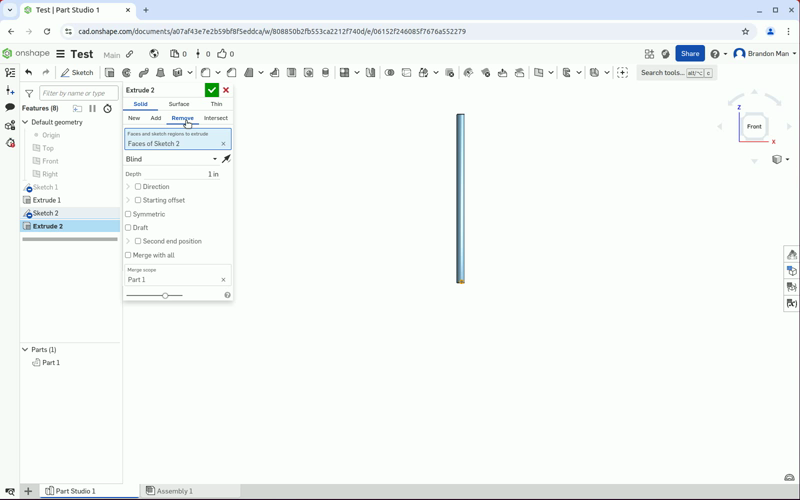
key(tab, 4)
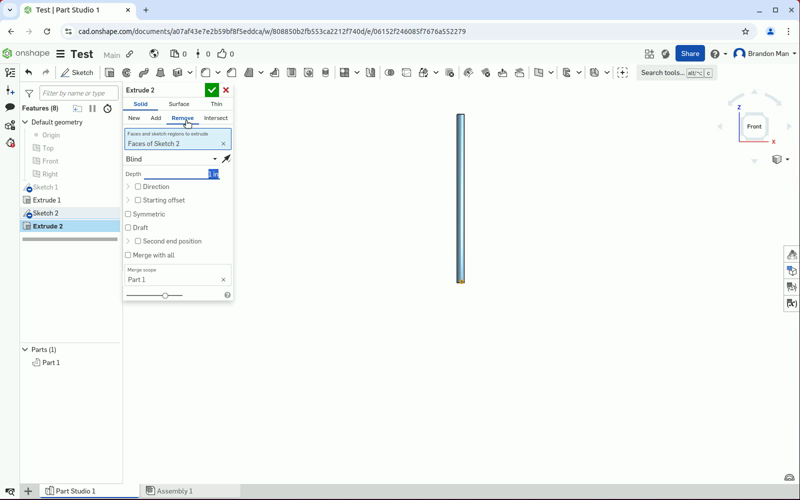
text(0.722)
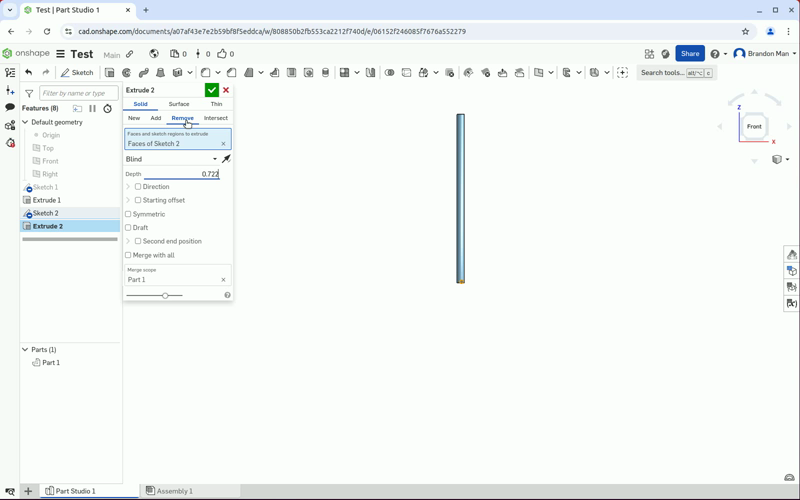
key(tab, 6)
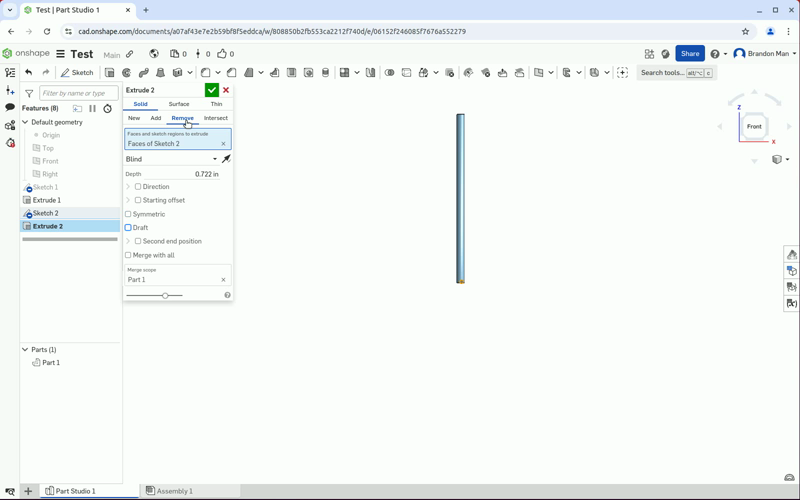
key(space)
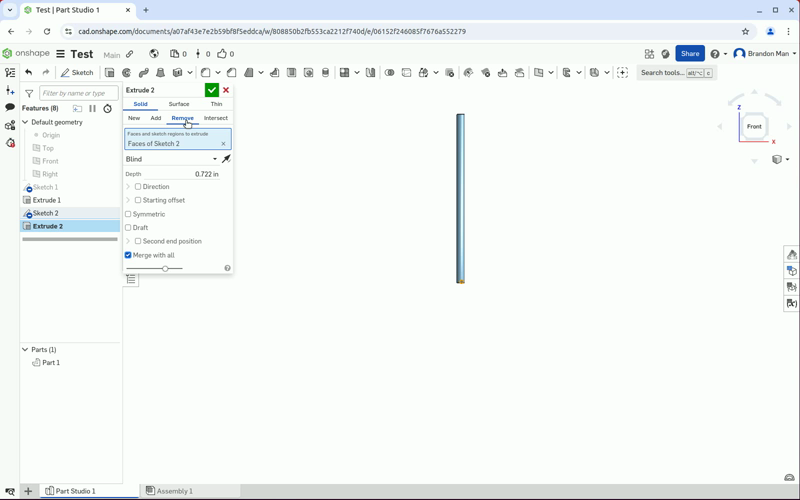
key(enter)
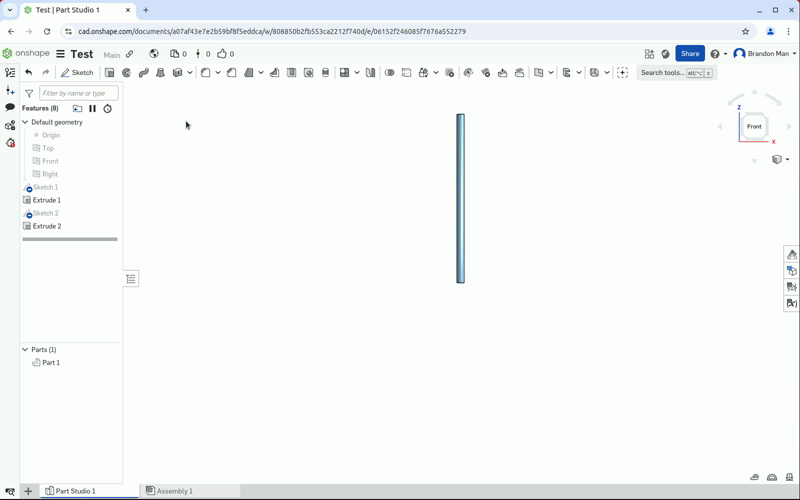
key(shift+h)
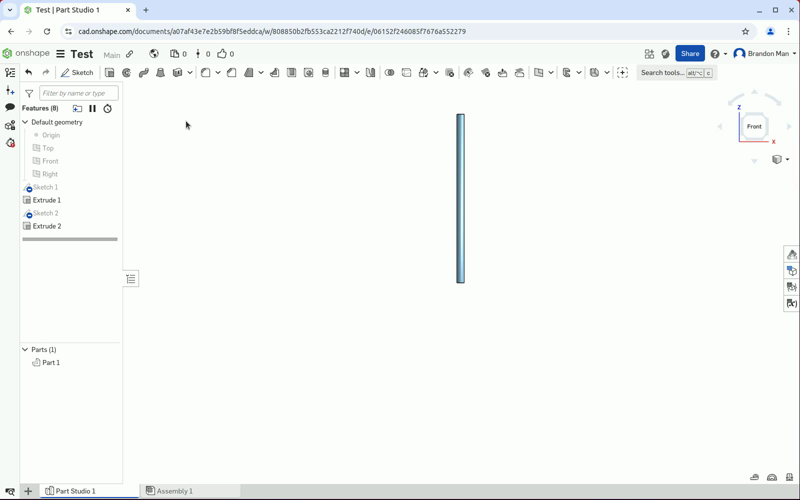
key(shift+h)
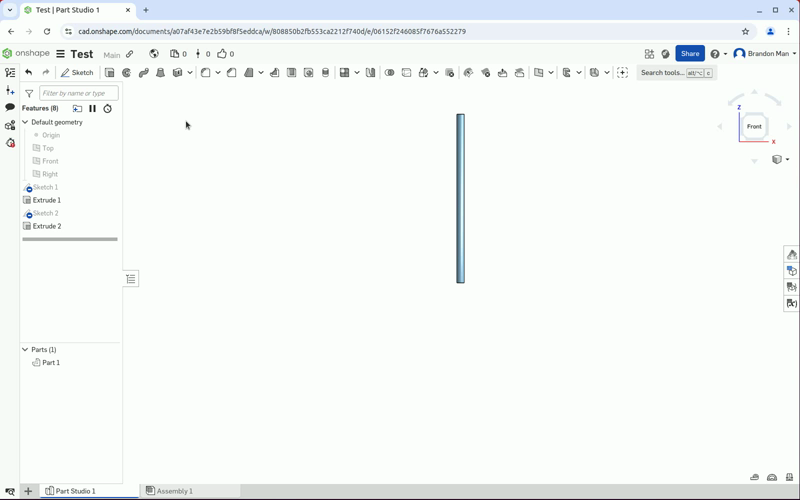
mouse_move(73, 189)
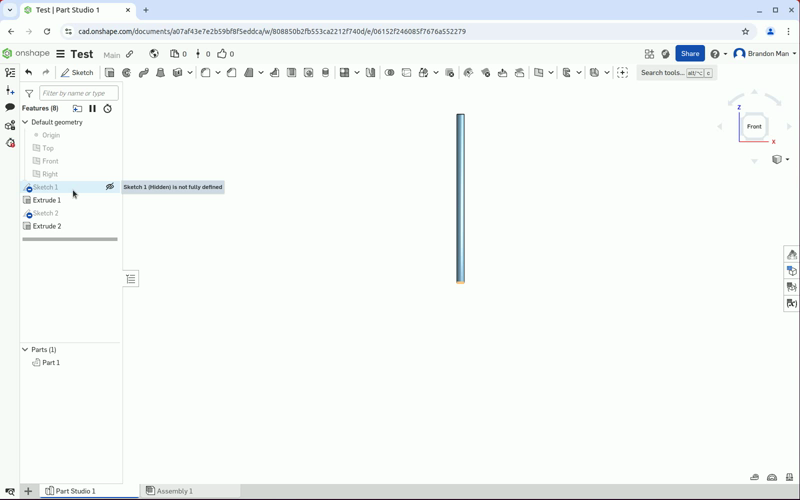
click(73, 189)
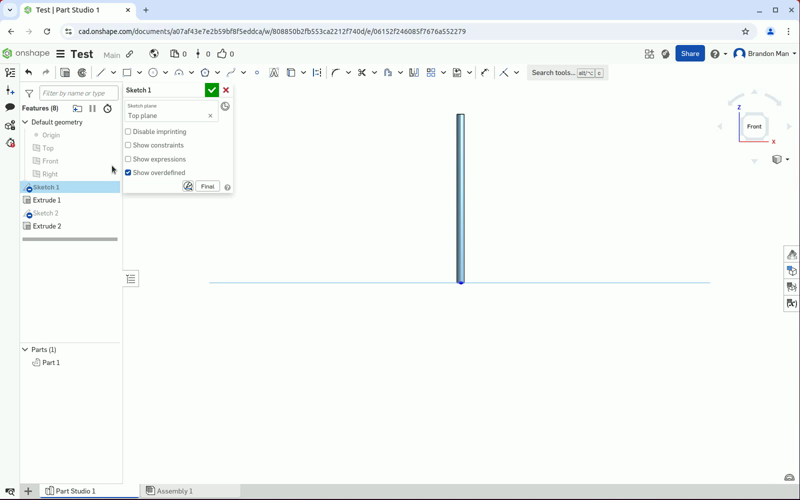
mouse_move(229, 92)
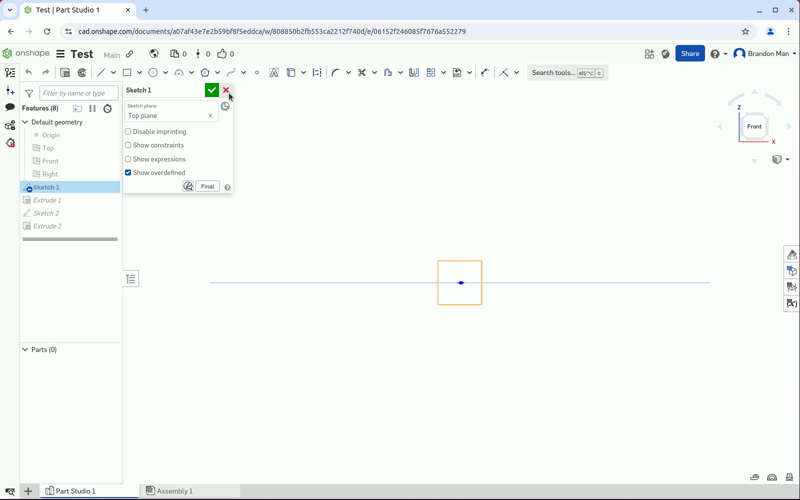
click(229, 92)
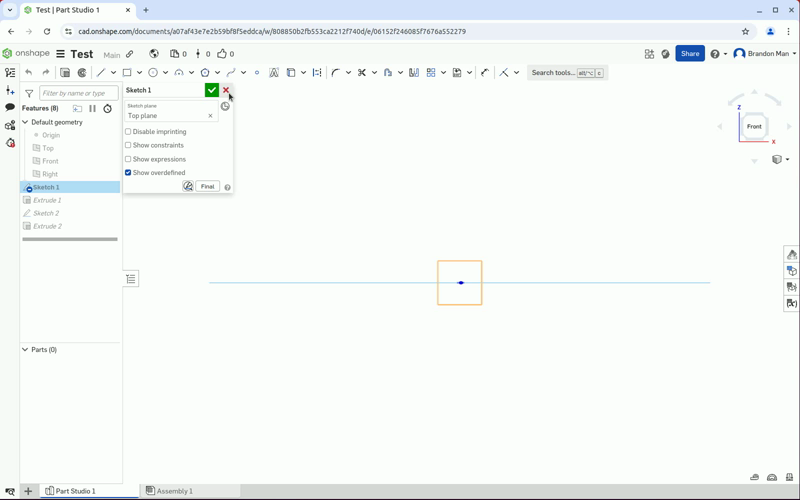
key(shift+s)
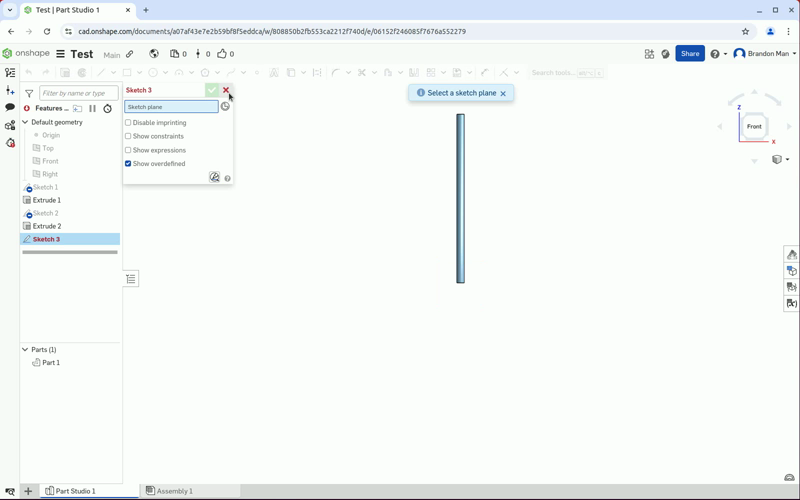
mouse_move(73, 163)
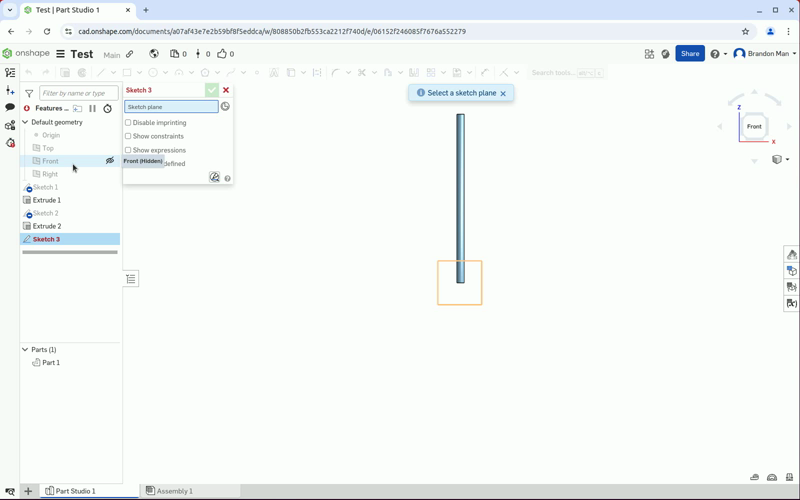
click(73, 163)
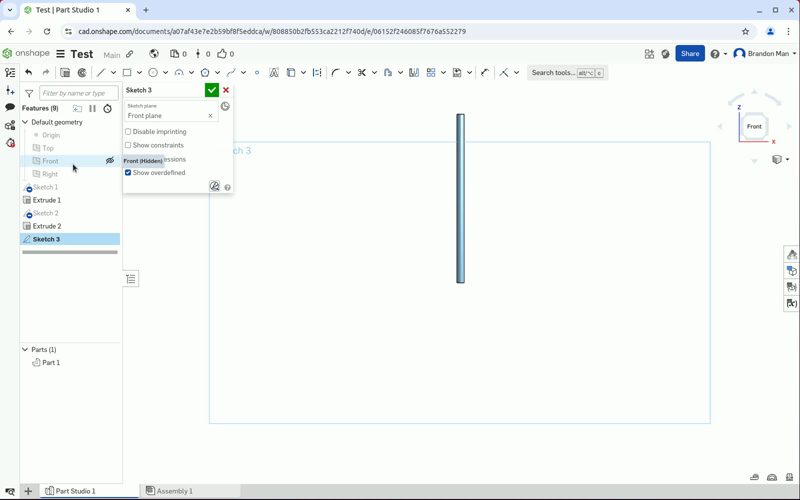
mouse_move(73, 352)
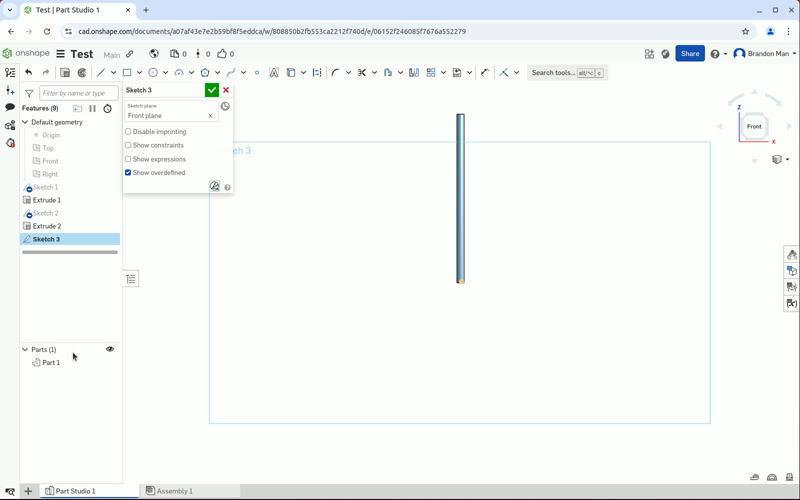
key(y)
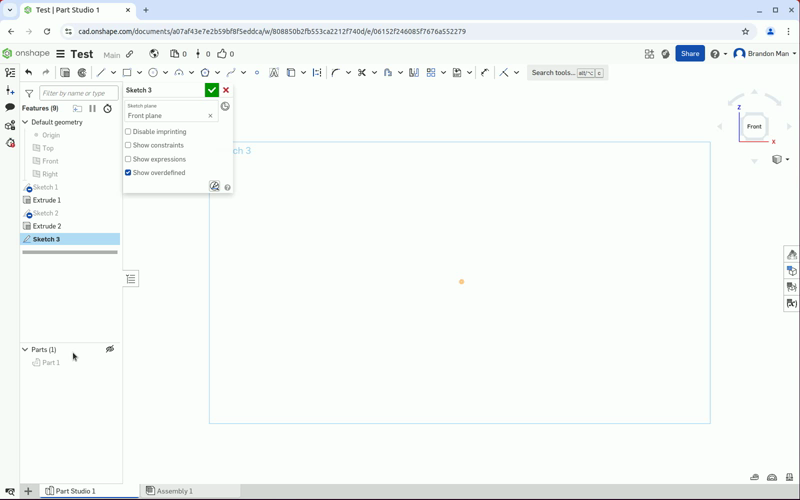
key(c)
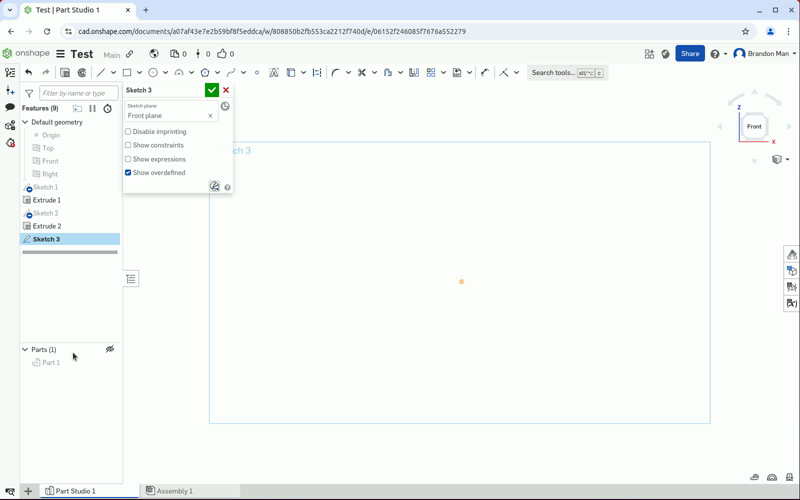
key_down(shift)
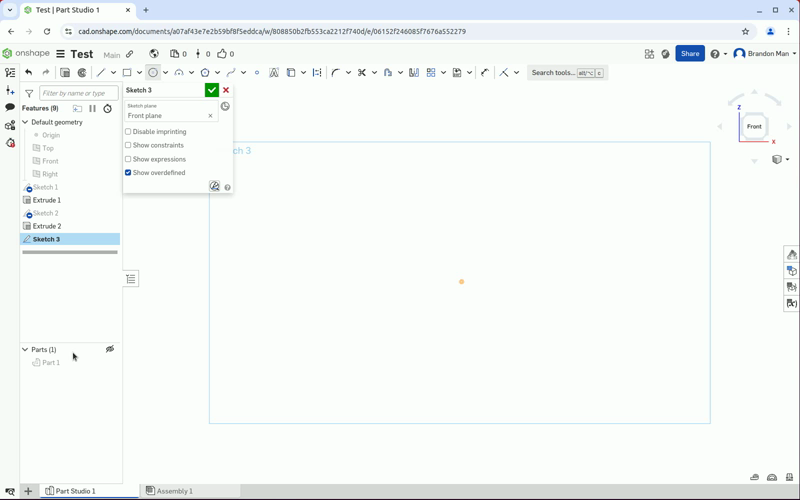
mouse_move(461, 171)
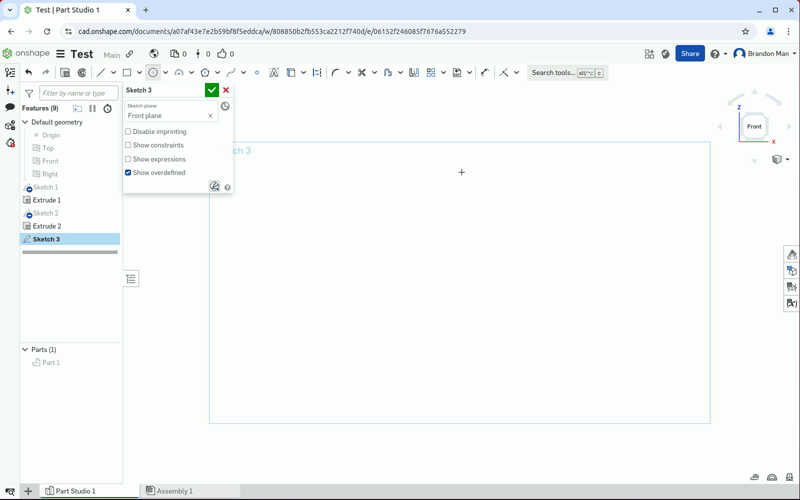
click(461, 171)
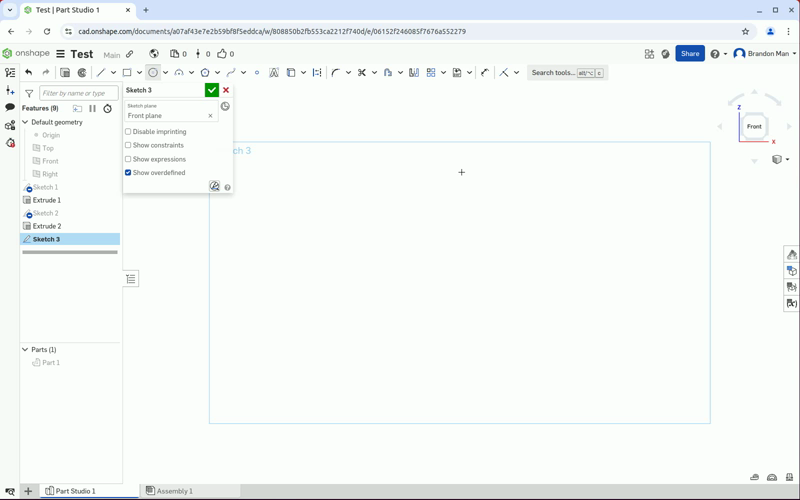
key_up(shift)
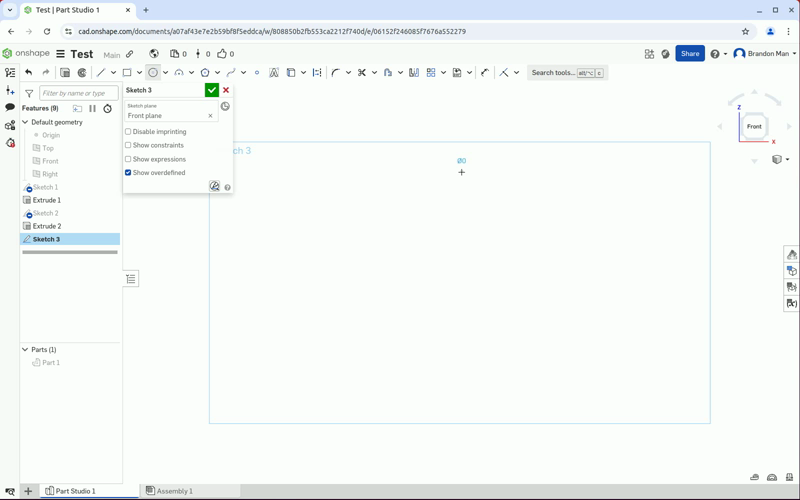
mouse_move(463, 171)
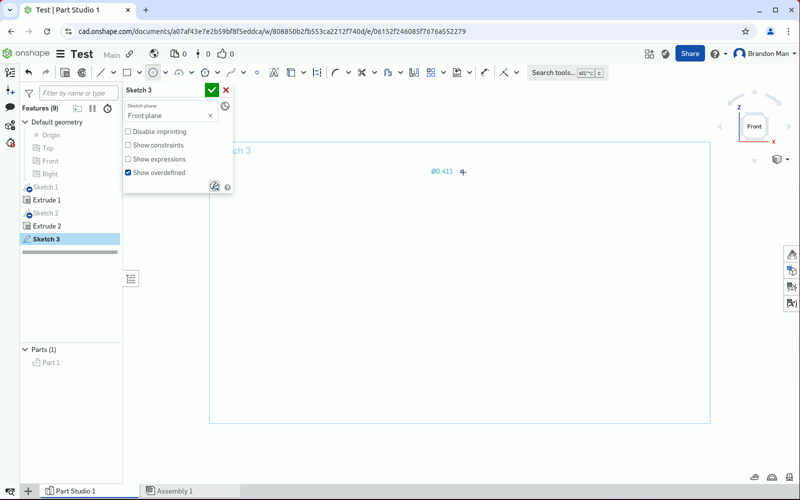
scroll(6)
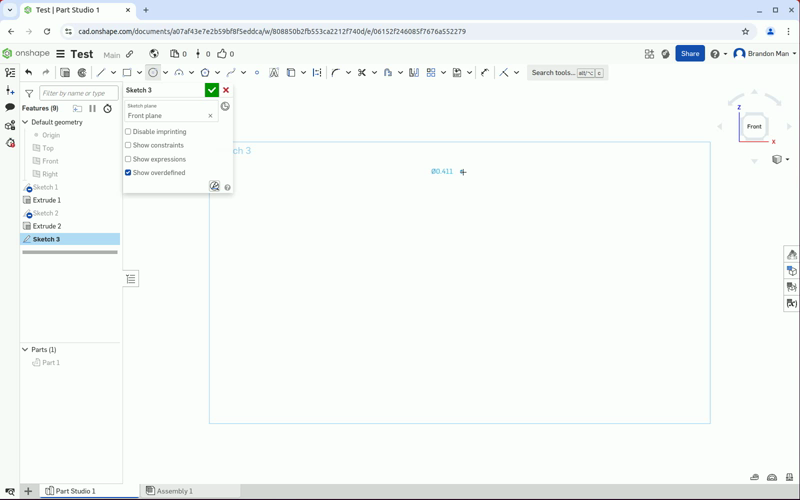
scroll(6)
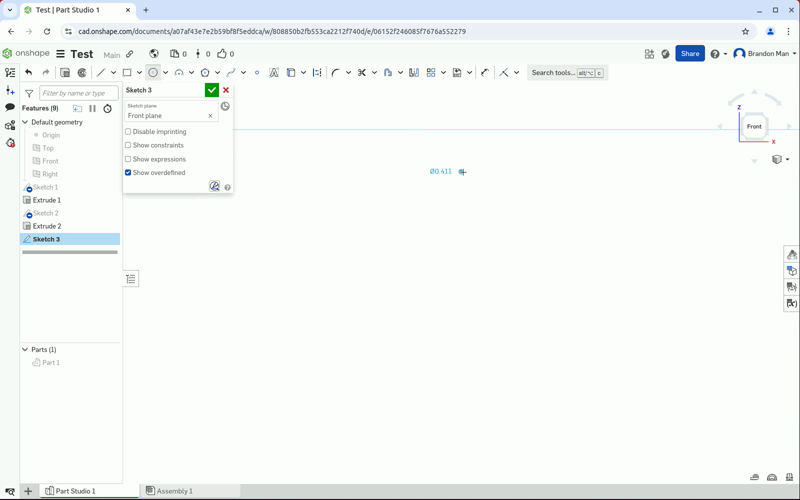
scroll(6)
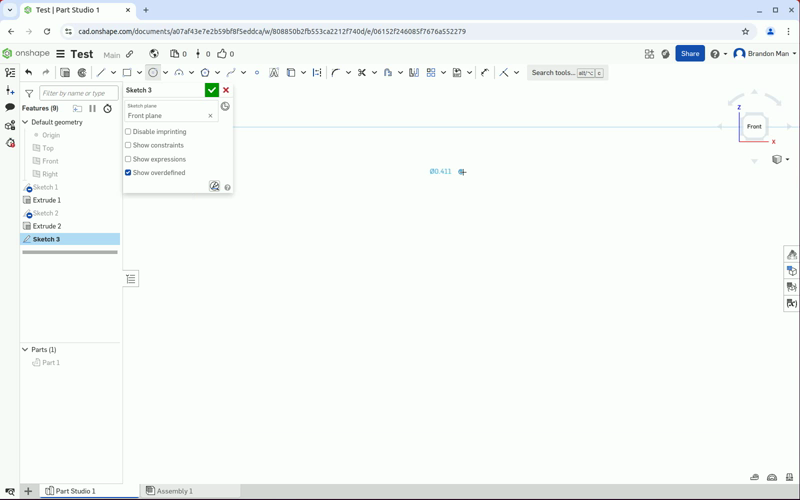
scroll(6)
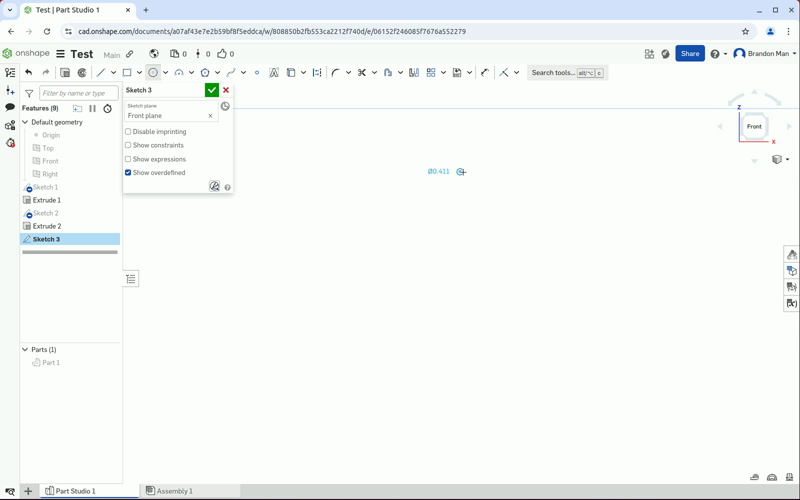
scroll(6)
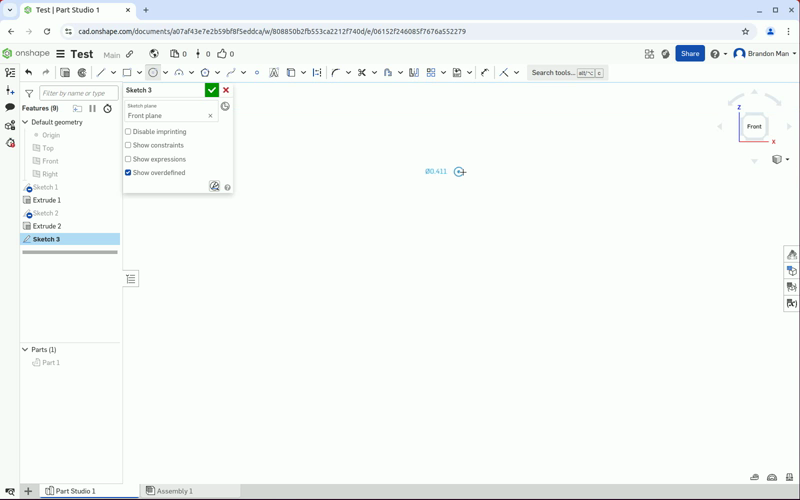
scroll(6)
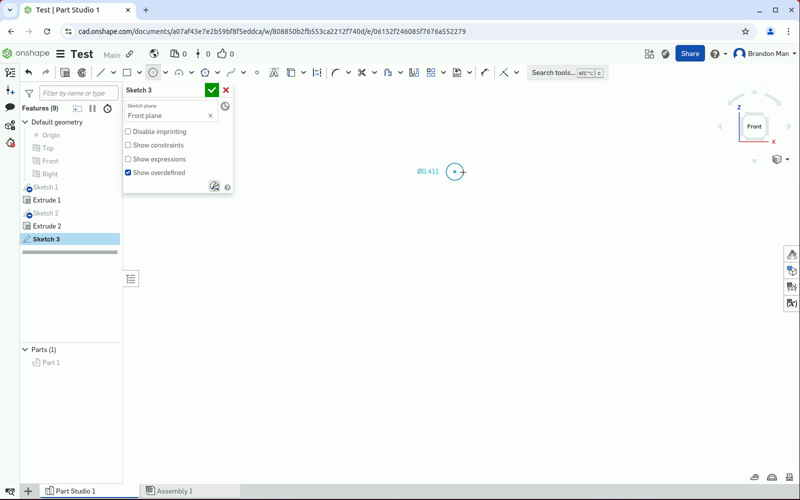
scroll(6)
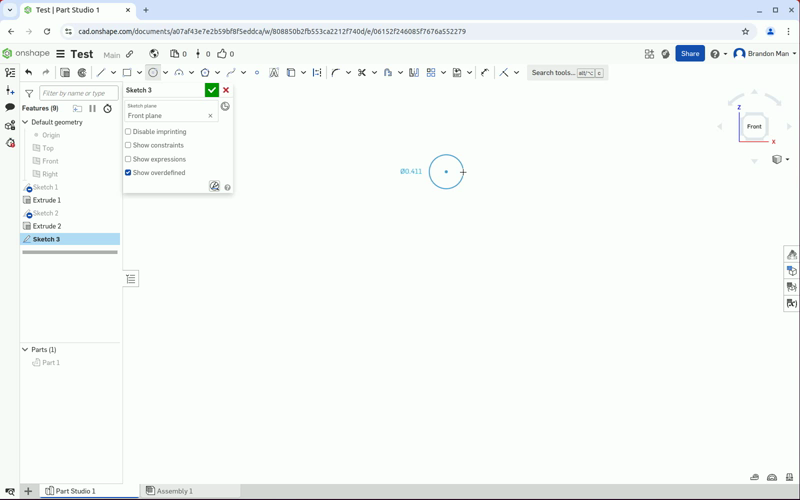
click(463, 171)
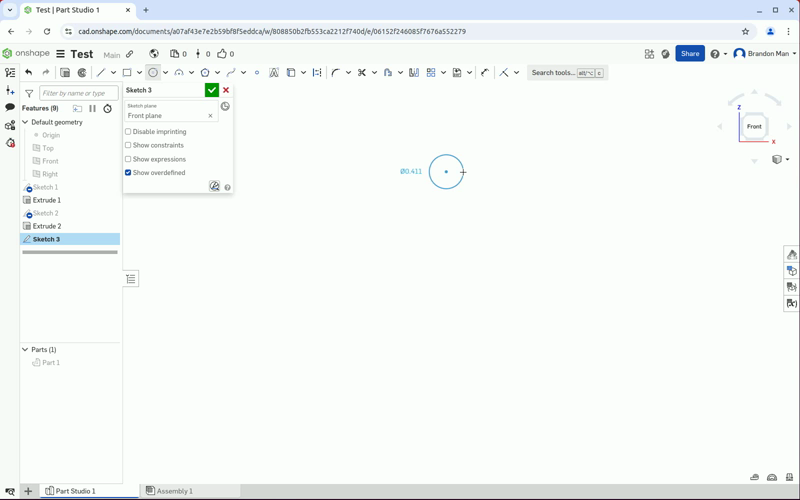
scroll(-6)
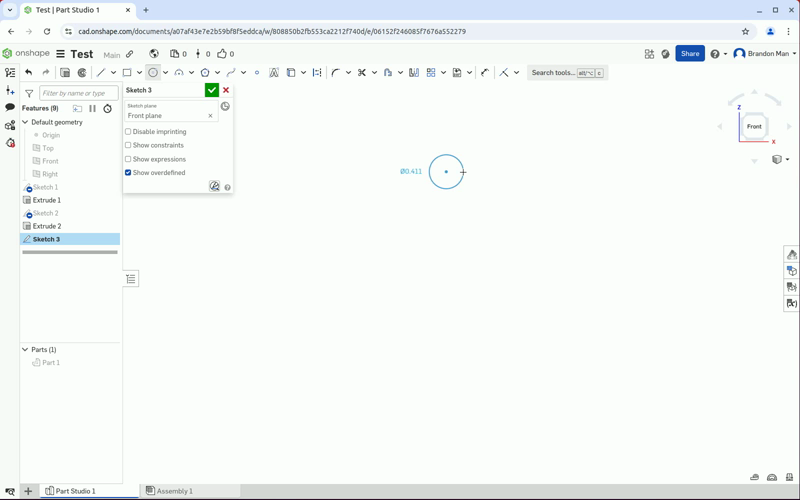
scroll(-6)
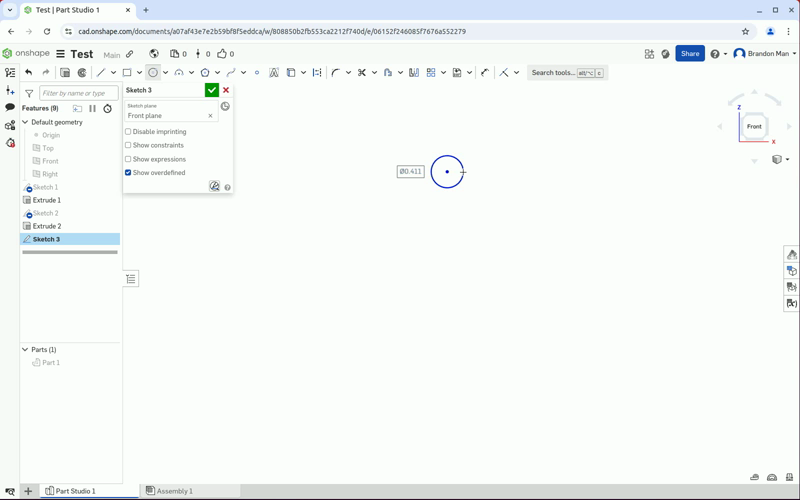
scroll(-6)
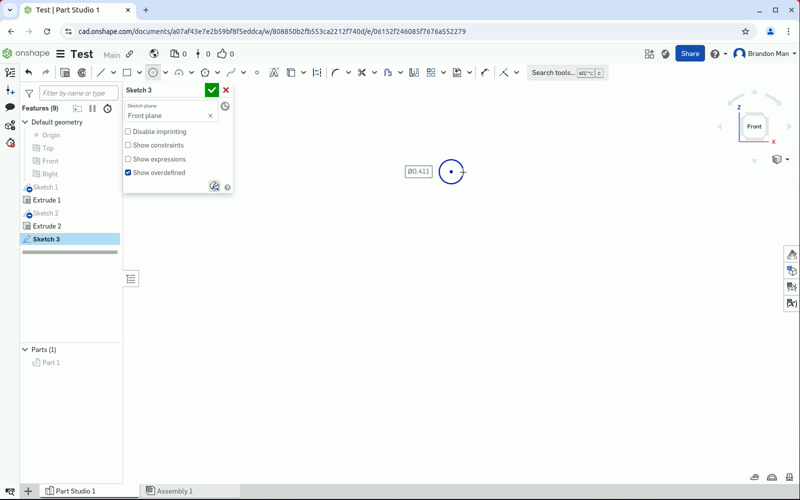
scroll(-6)
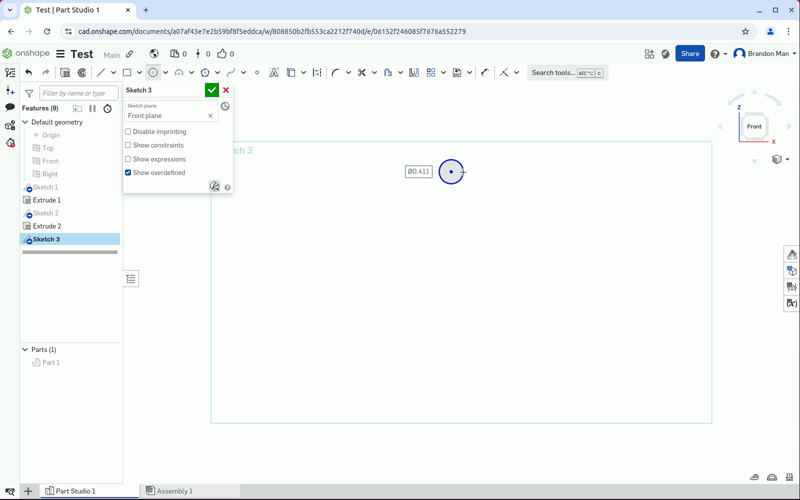
scroll(-6)
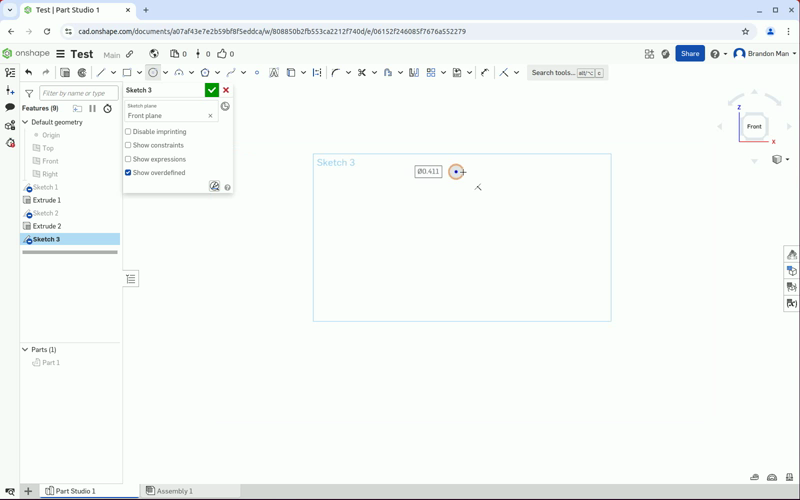
scroll(-6)
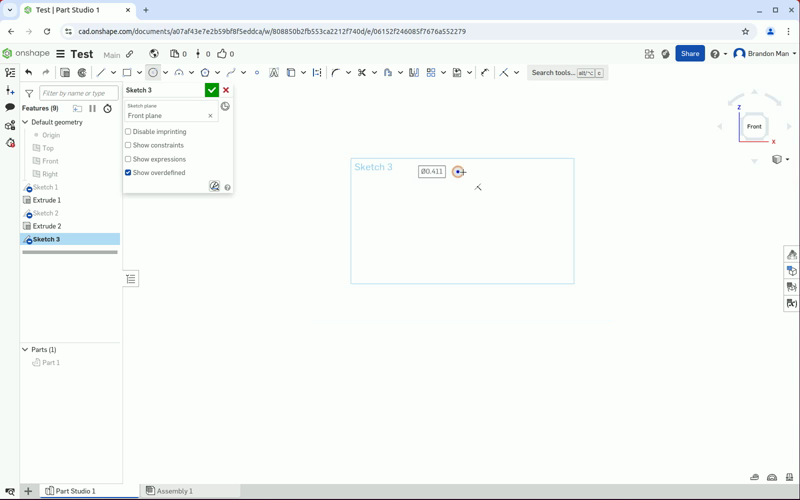
scroll(-6)
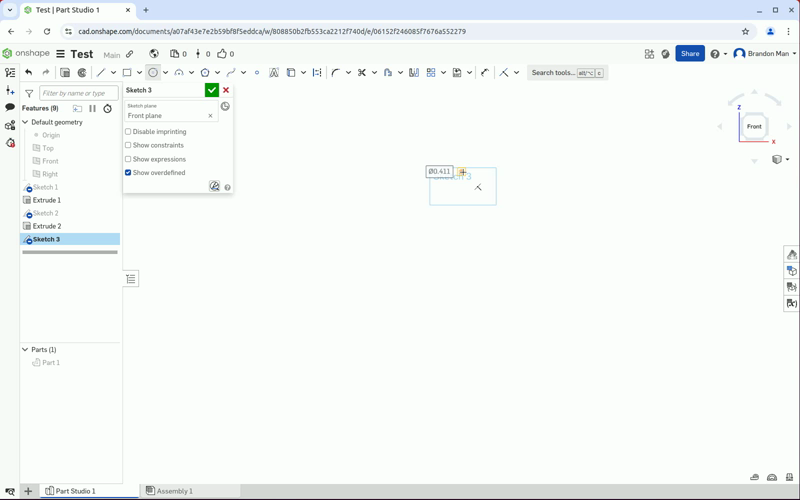
key(esc)
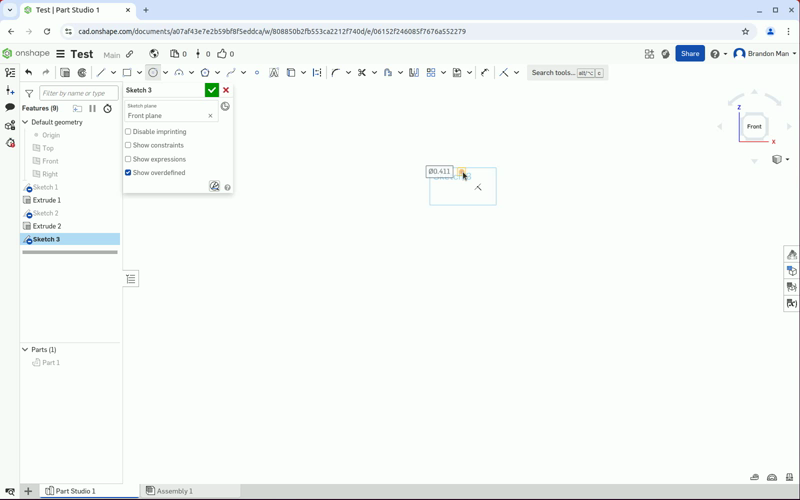
mouse_move(461, 170)
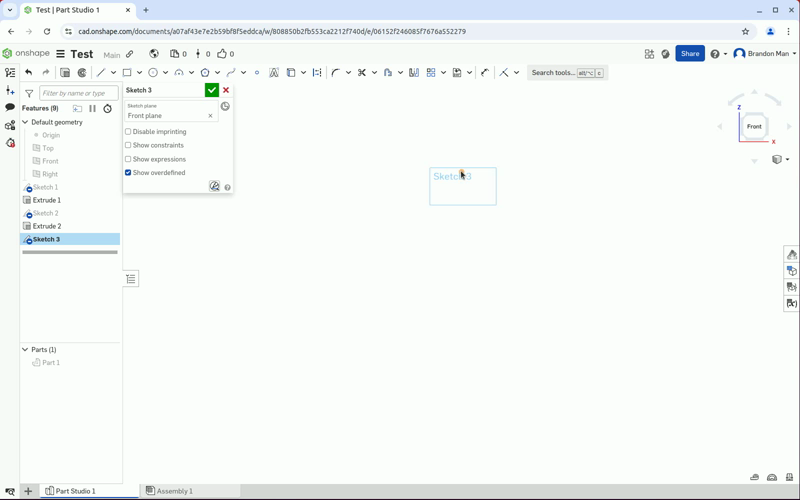
scroll(6)
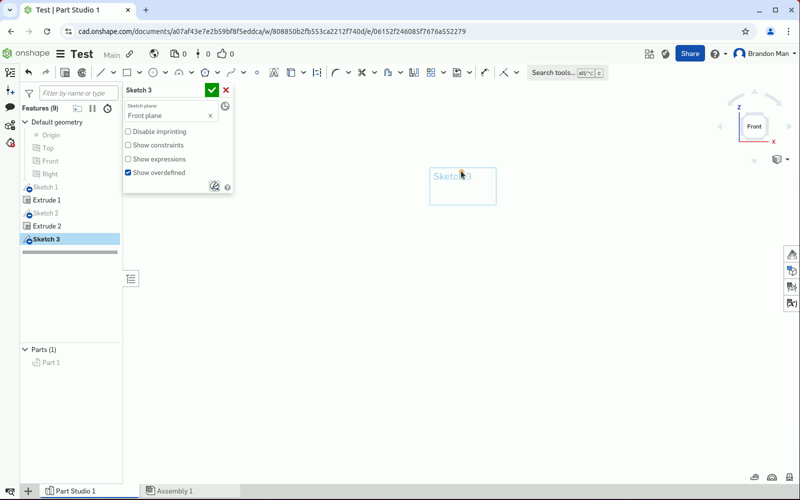
scroll(6)
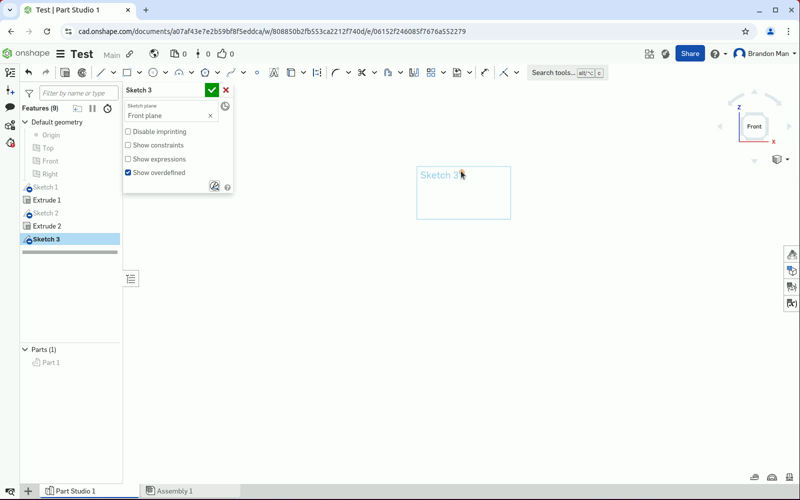
scroll(6)
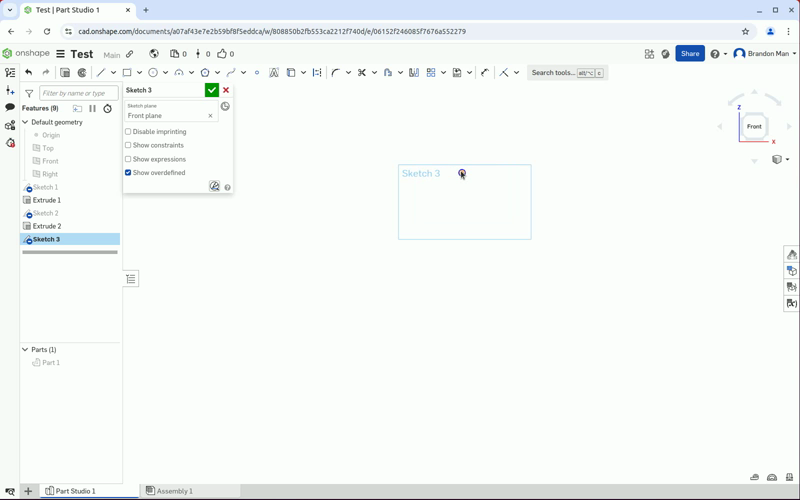
scroll(6)
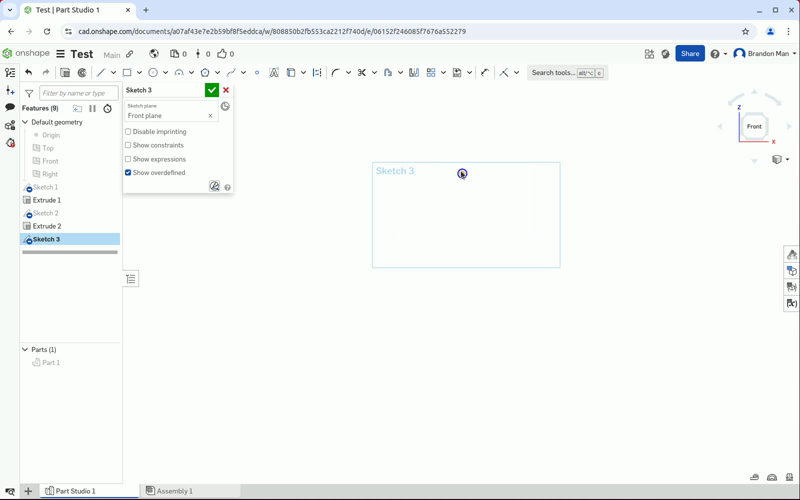
scroll(6)
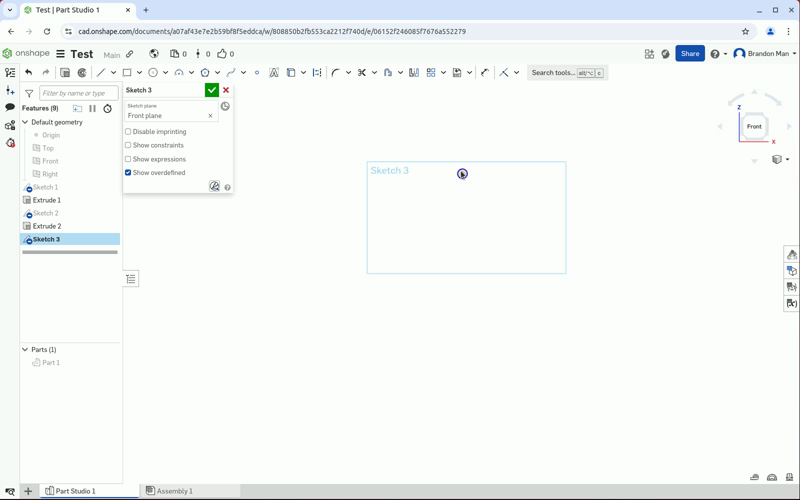
scroll(6)
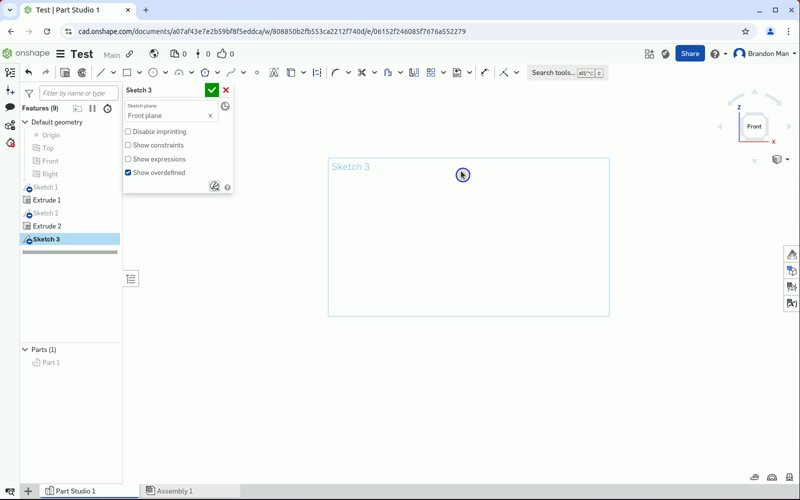
scroll(6)
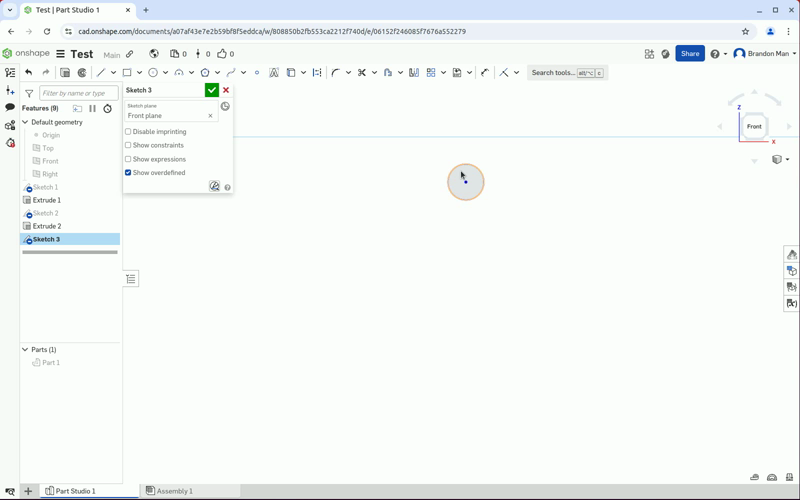
click(461, 170)
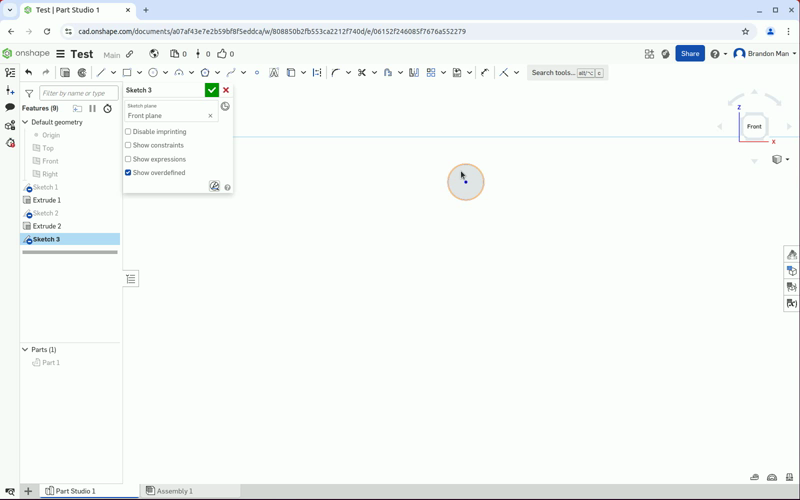
scroll(-6)
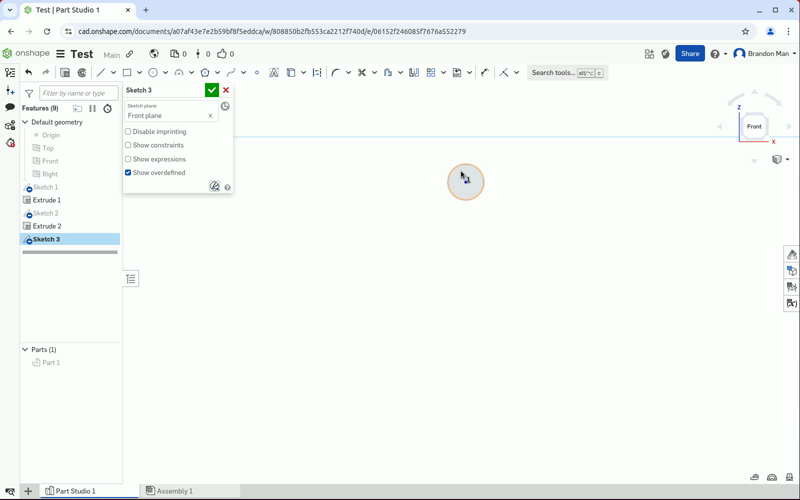
scroll(-6)
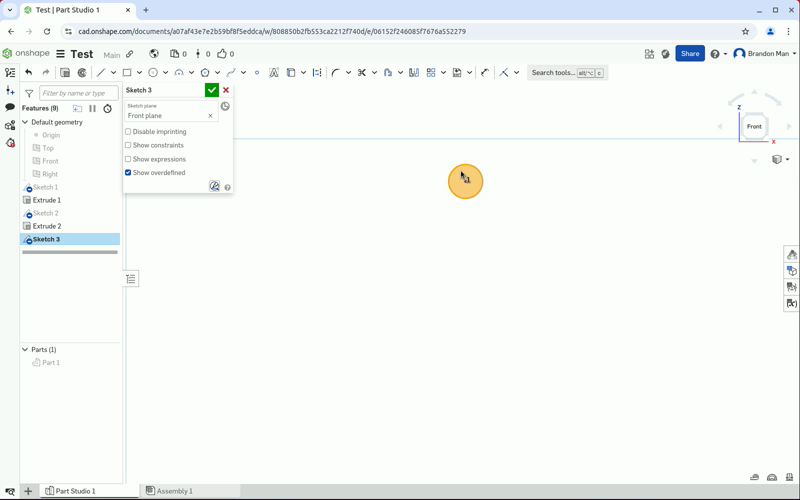
scroll(-6)
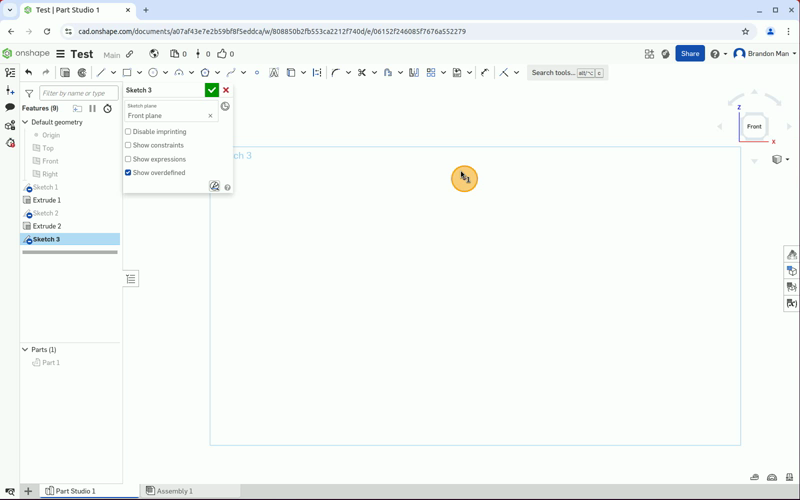
scroll(-6)
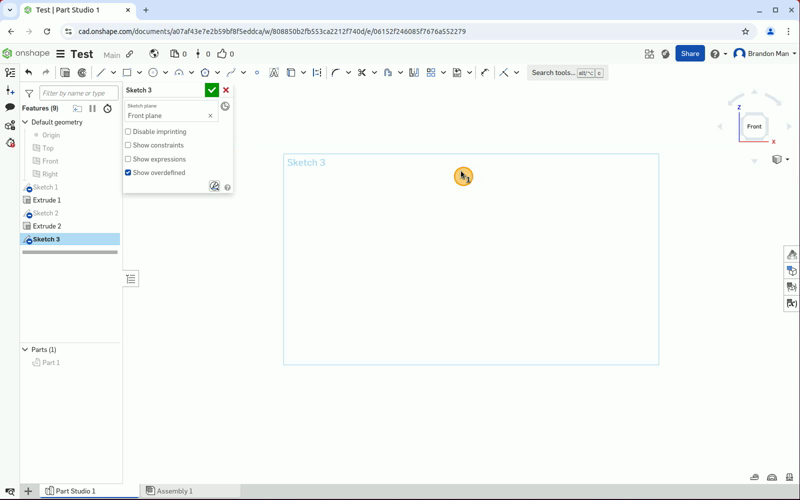
scroll(-6)
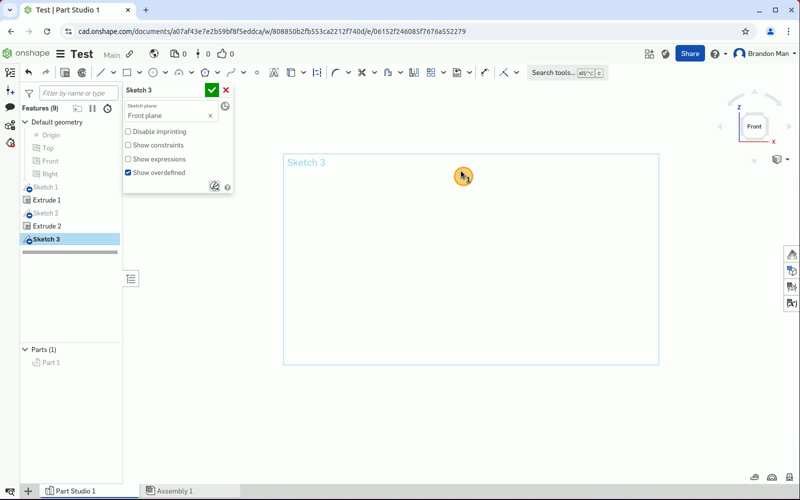
scroll(-6)
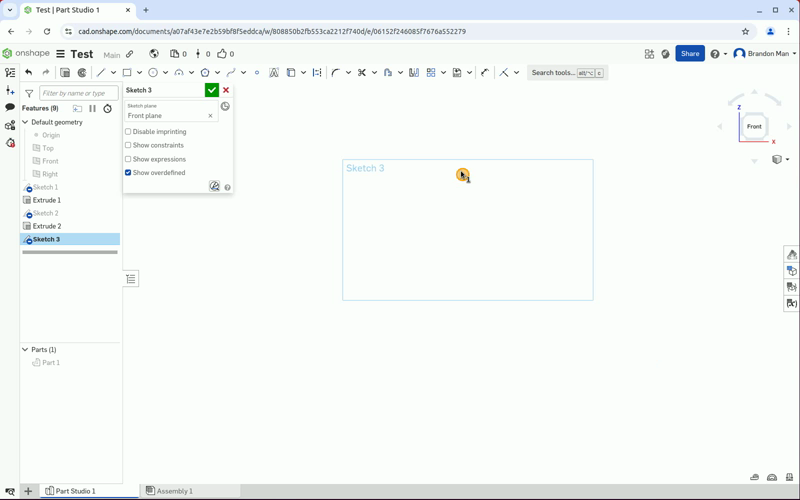
scroll(-6)
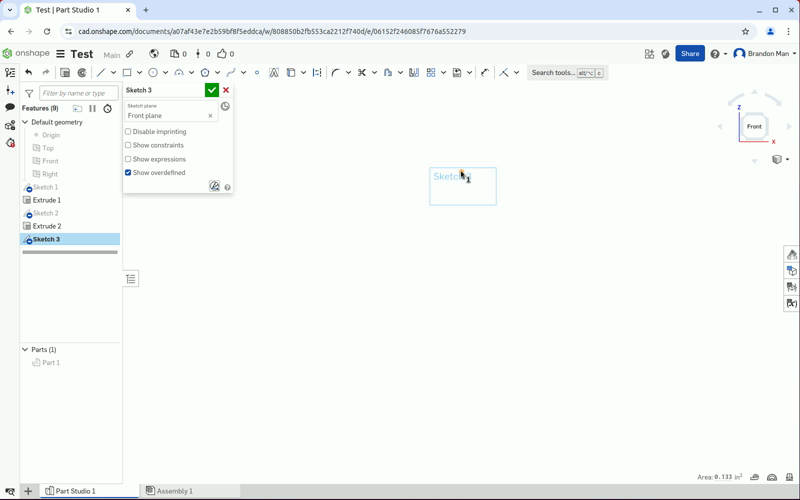
mouse_move(73, 352)
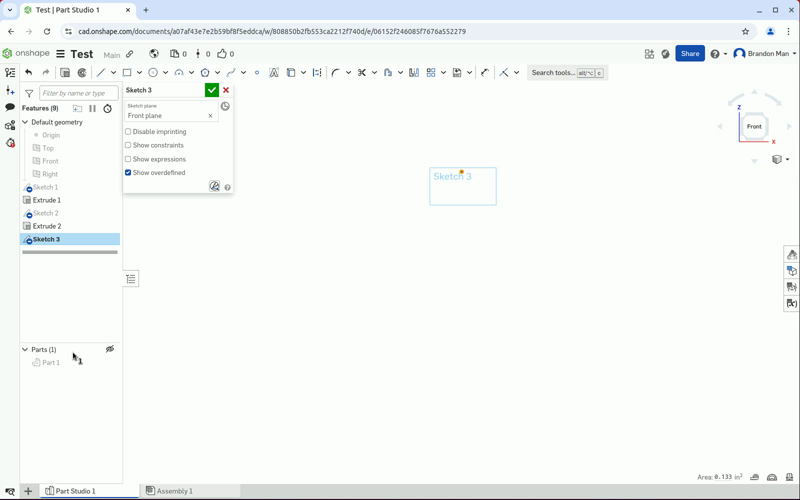
key(shift+y)
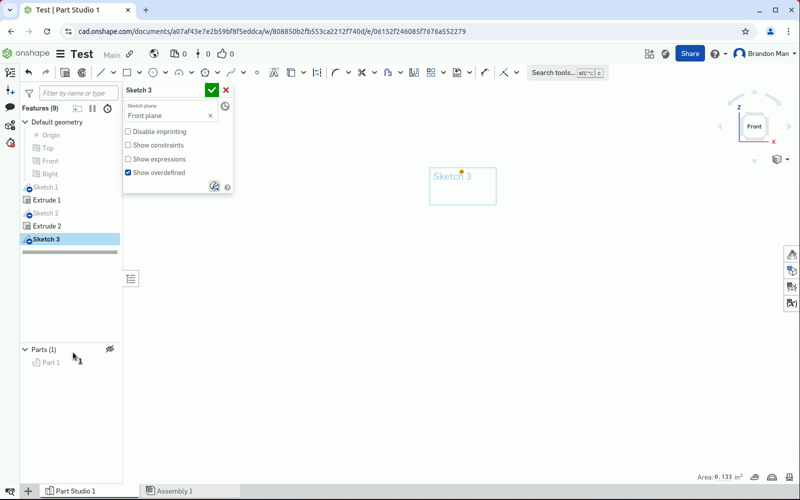
key(shift+e)
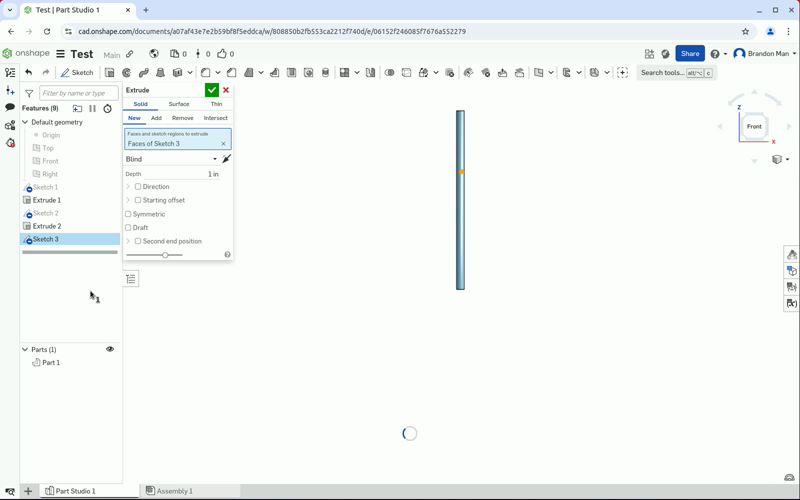
mouse_move(143, 106)
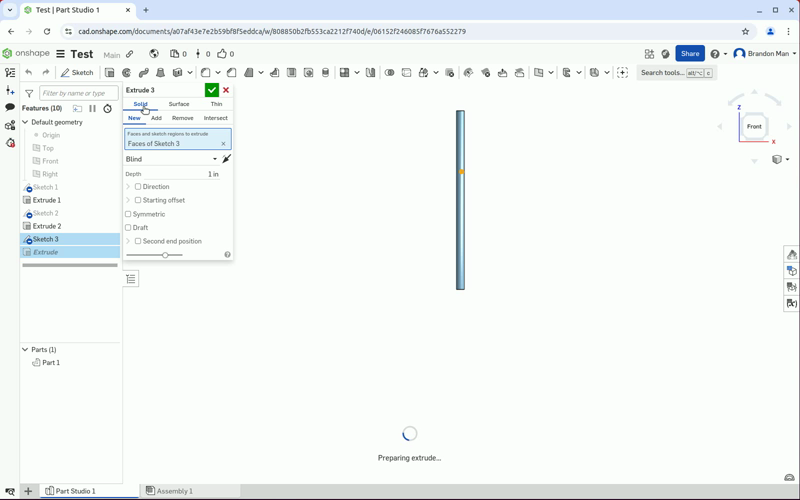
click(143, 106)
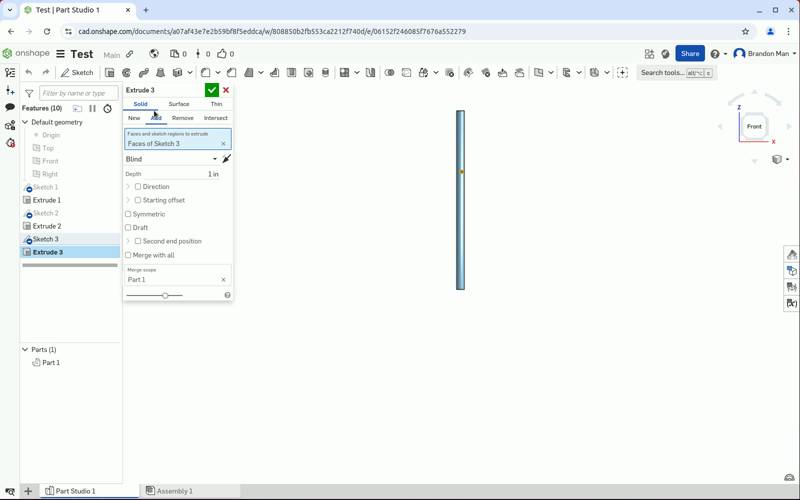
mouse_move(186, 120)
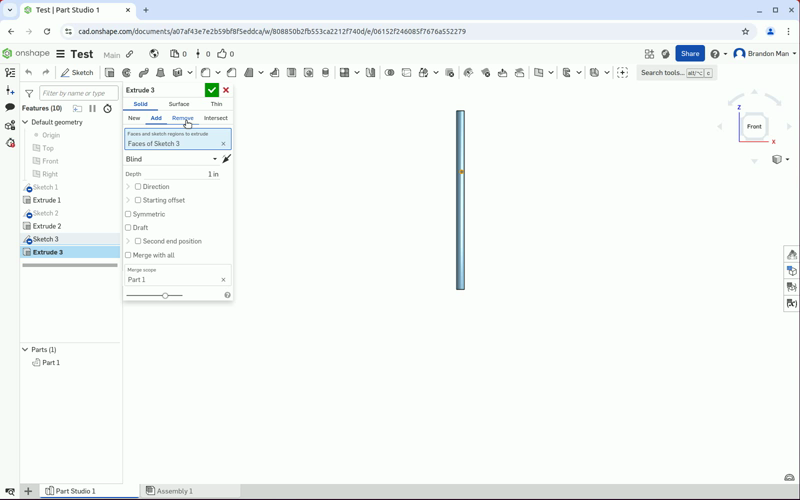
click(186, 120)
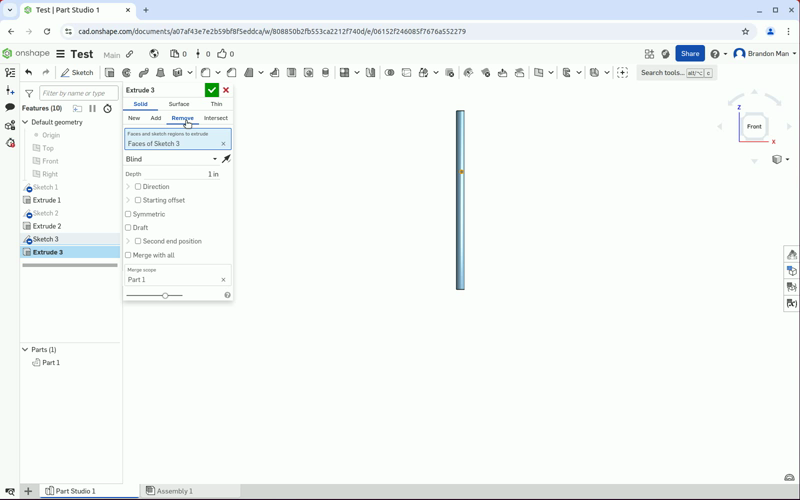
key(tab, 4)
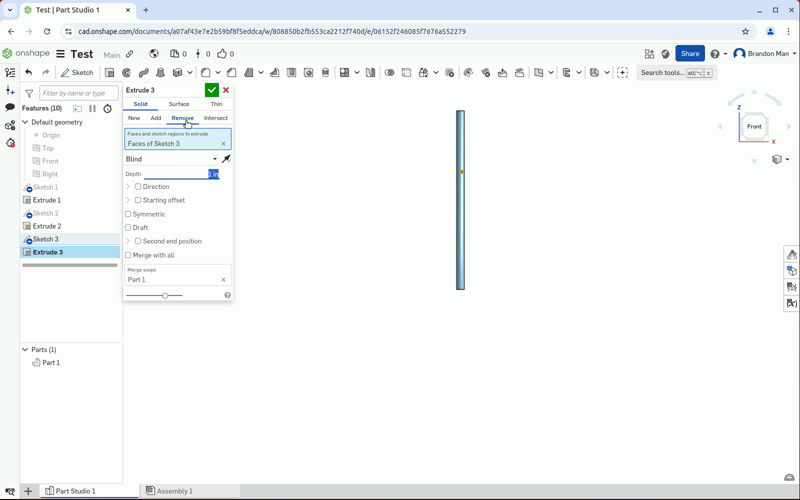
text(0.722)
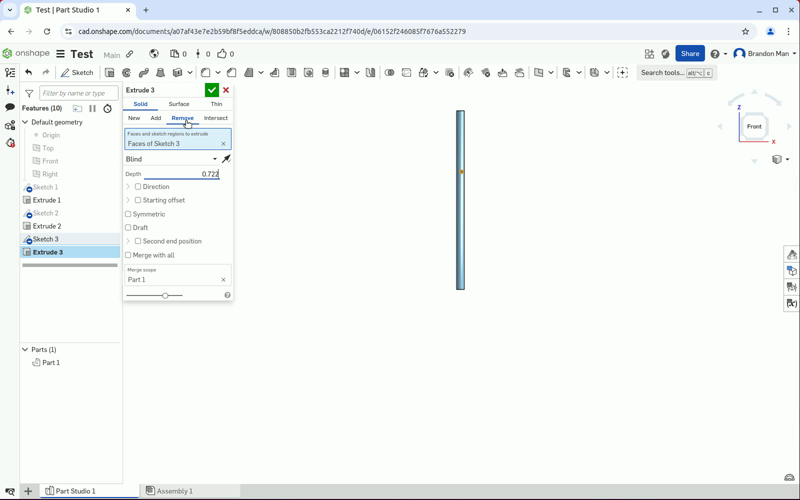
key(tab, 6)
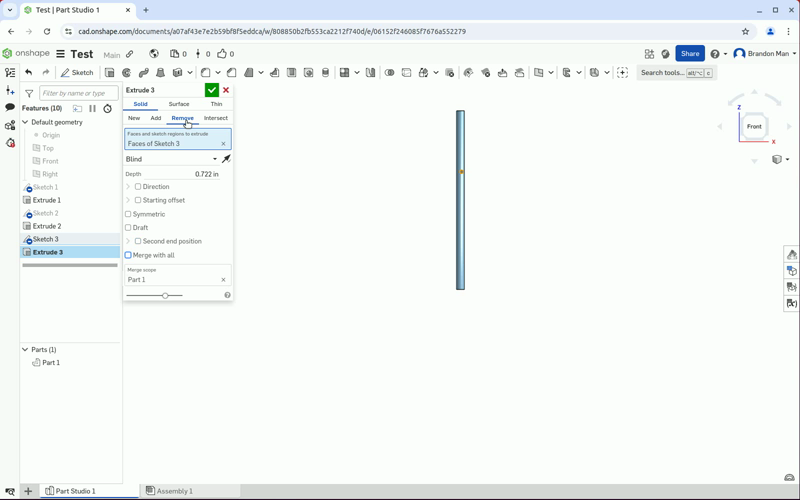
key(space)
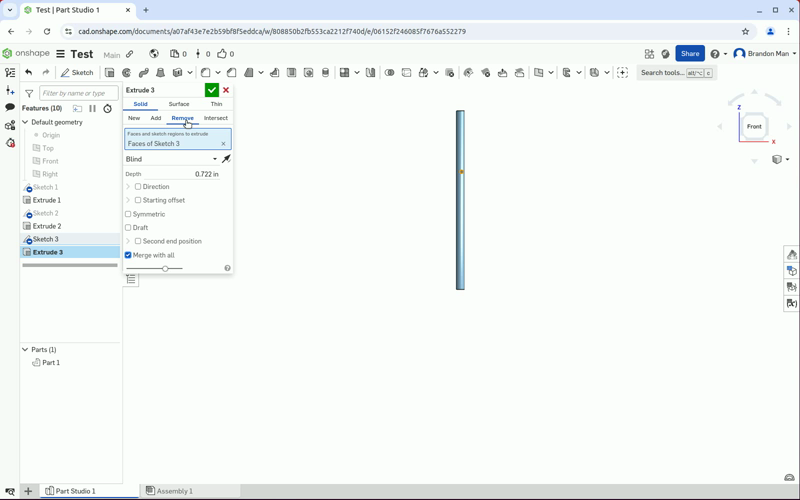
key(enter)
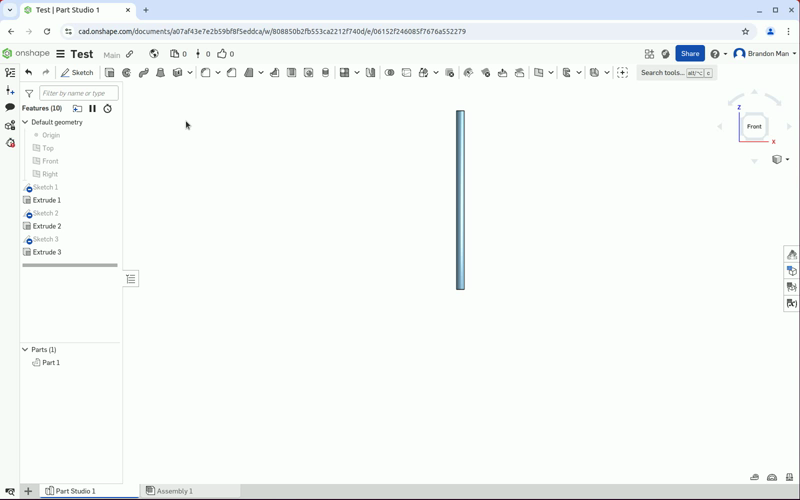
key(shift+h)
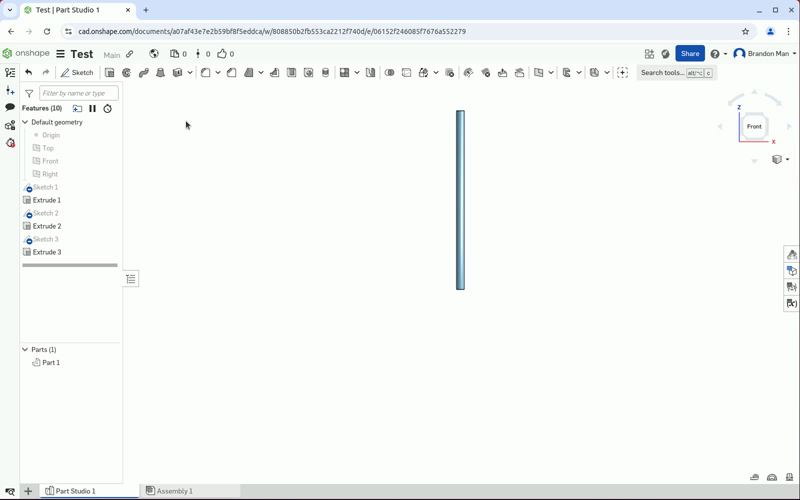
key(shift+h)
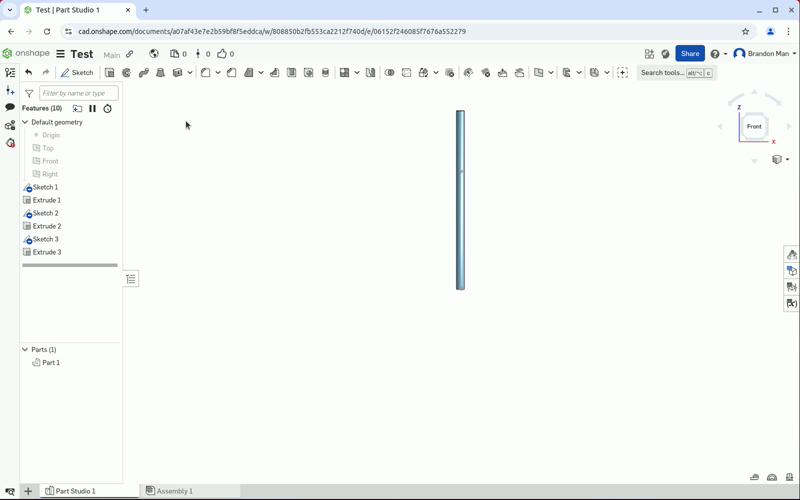
key(shift+7)
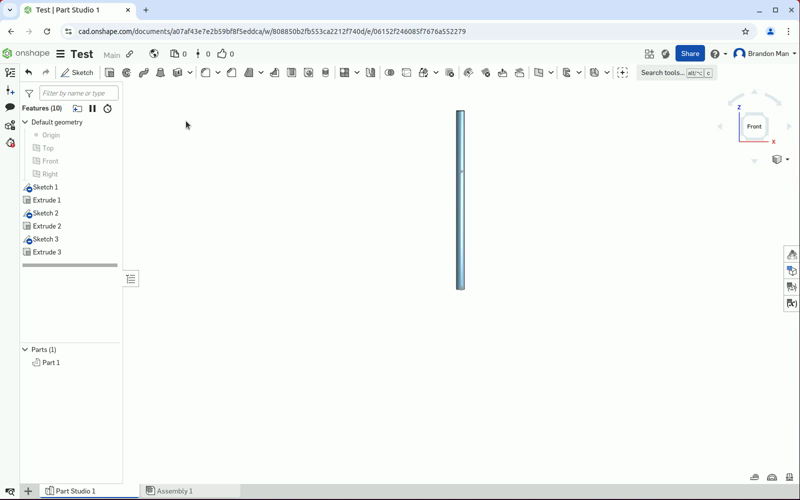
key(left, 2)
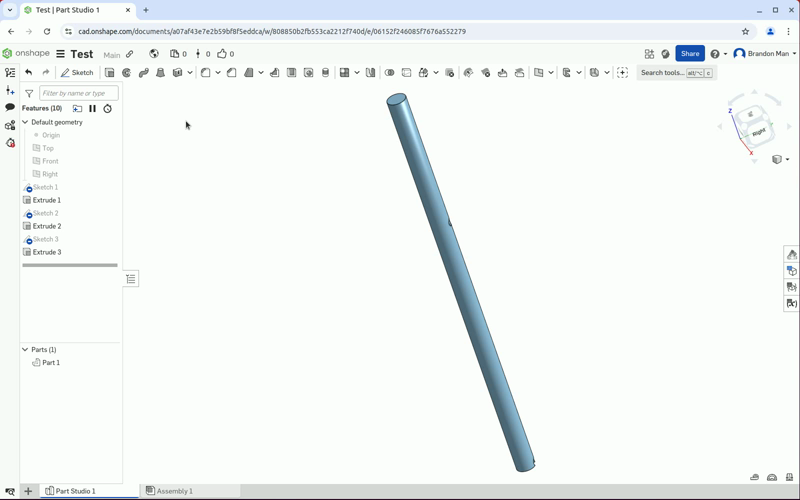
key(down, 2)
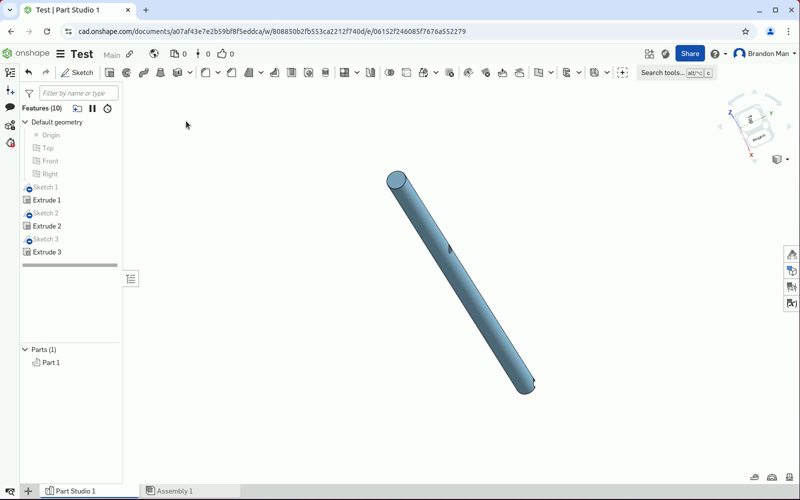
key(up, 2)
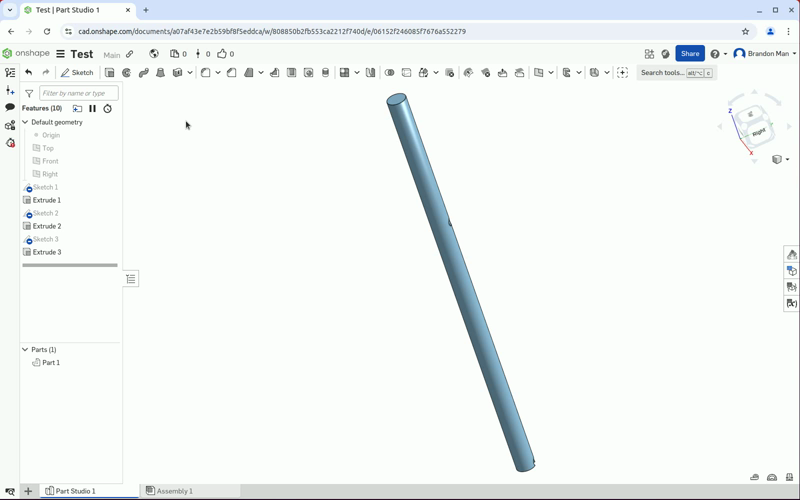
key(right, 2)
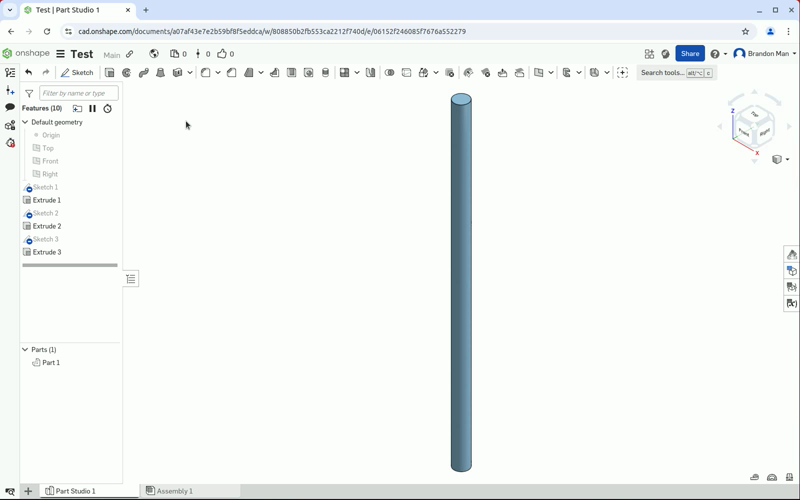
mouse_move(73, 189)
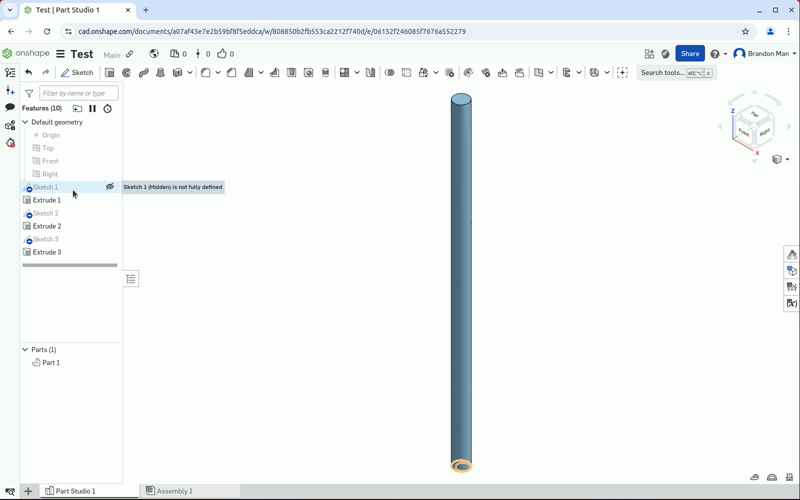
click(73, 189)